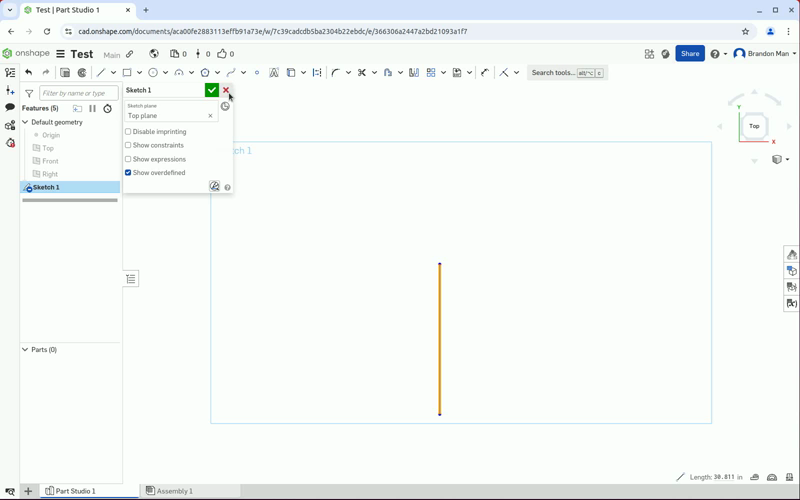
key(shift+h)
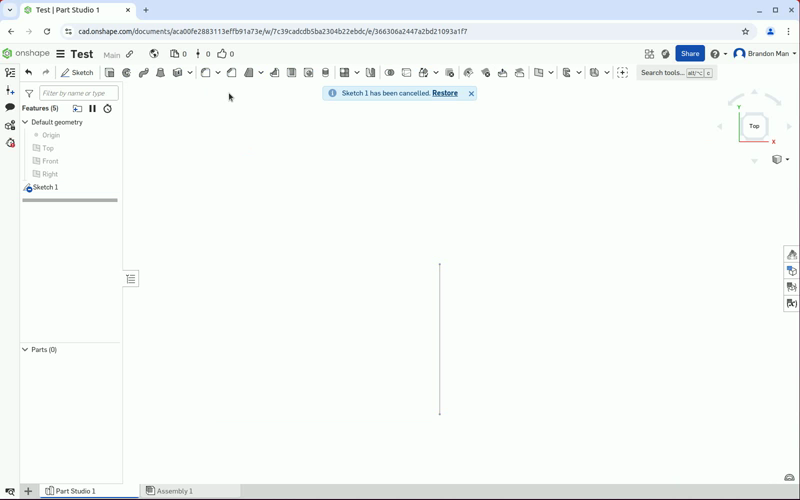
key(shift+s)
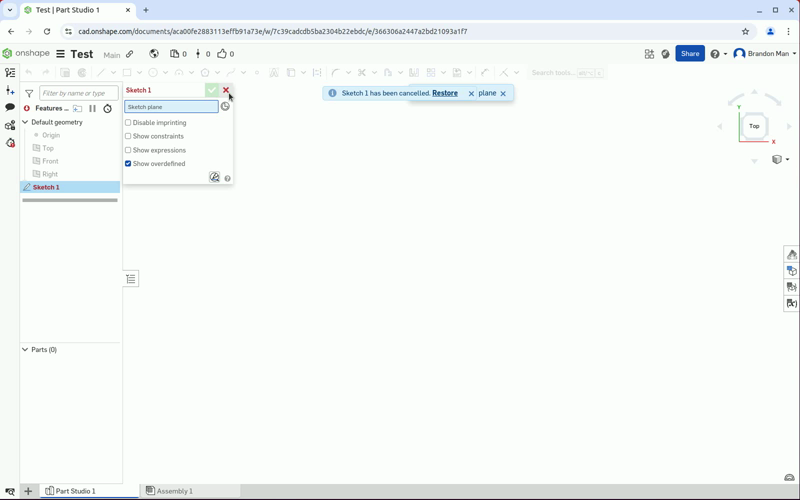
mouse_move(73, 150)
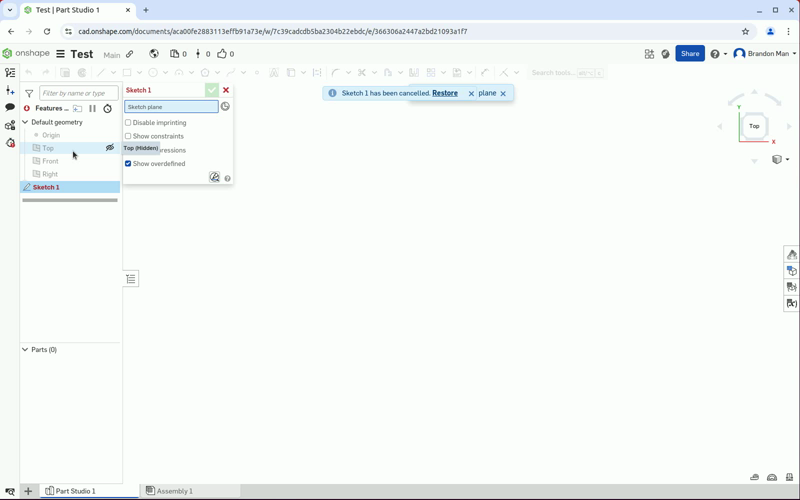
click(73, 150)
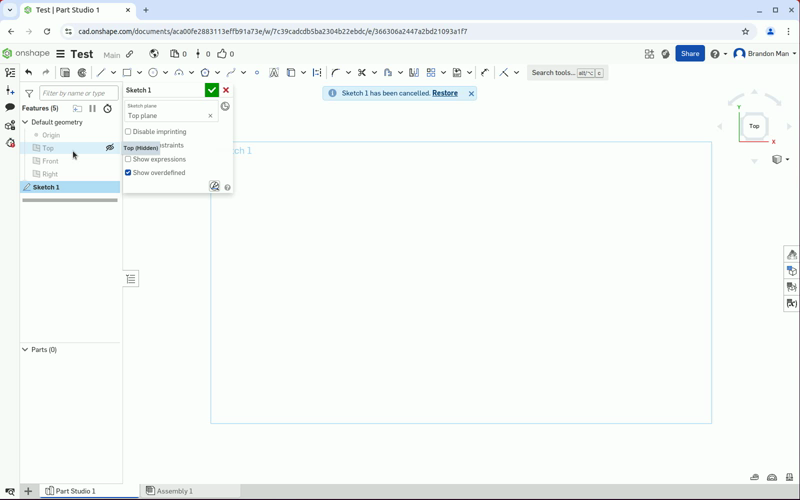
mouse_move(73, 352)
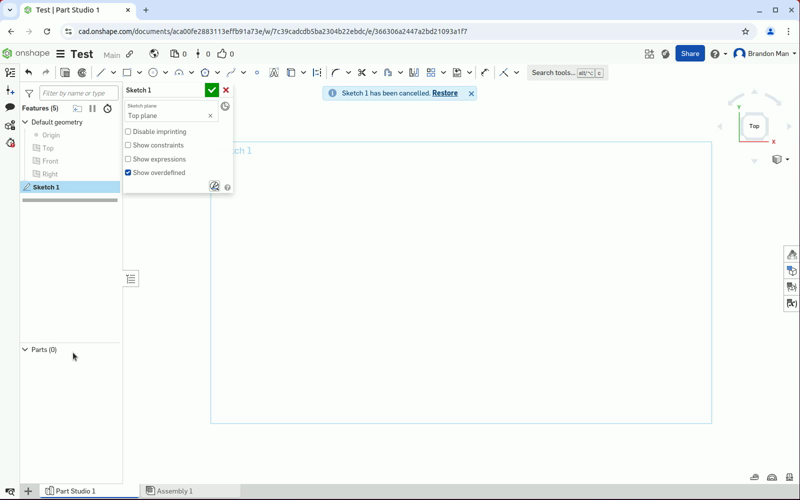
key(y)
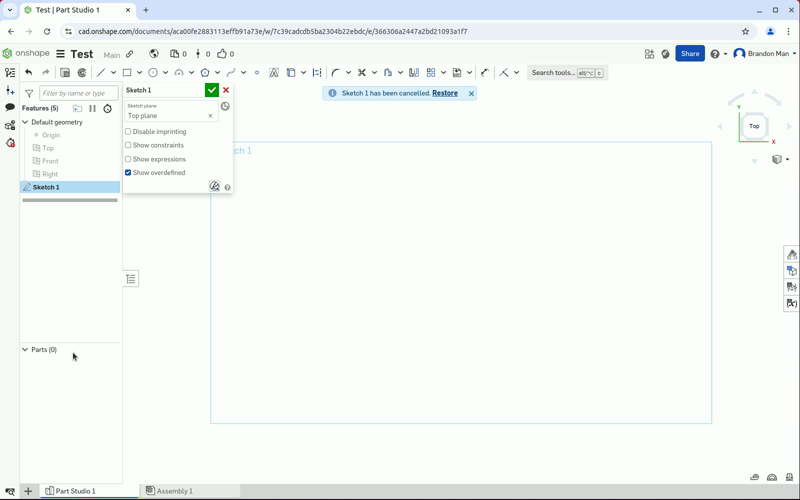
key(c)
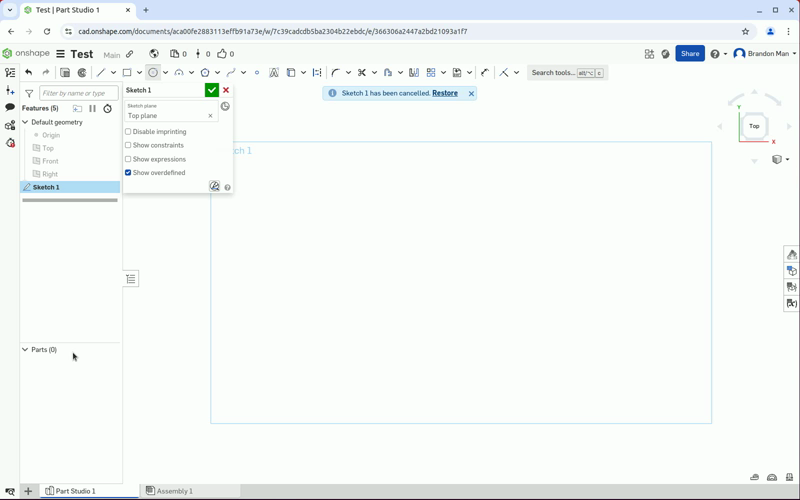
key_down(shift)
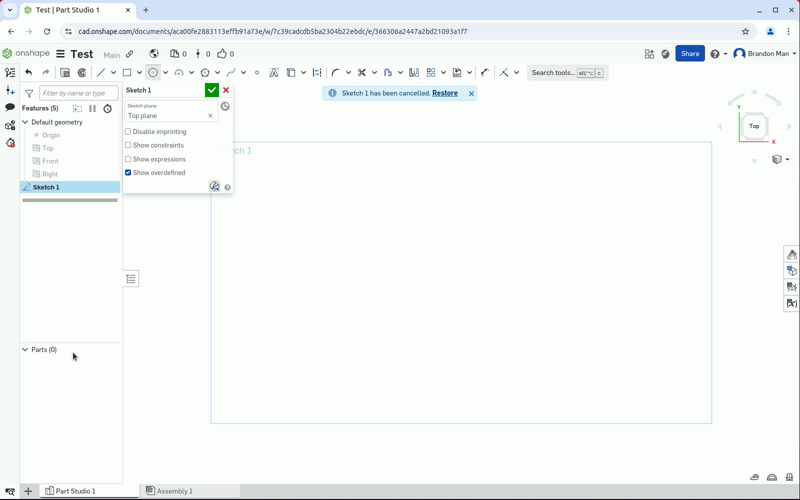
mouse_move(460, 282)
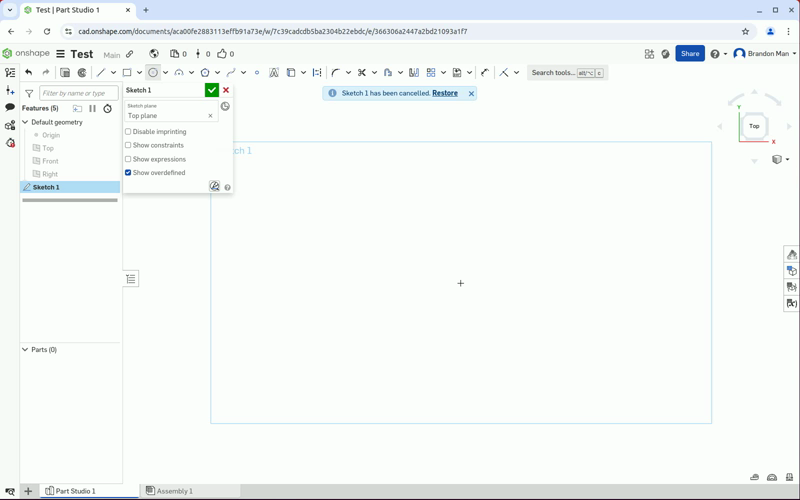
click(460, 282)
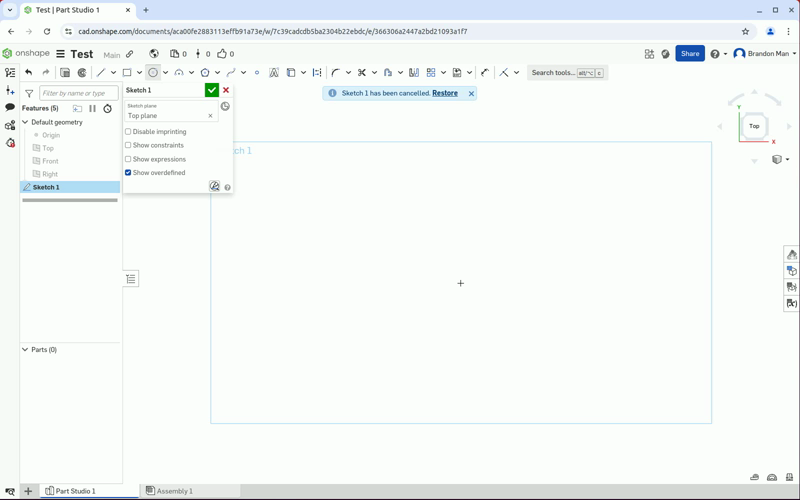
key_up(shift)
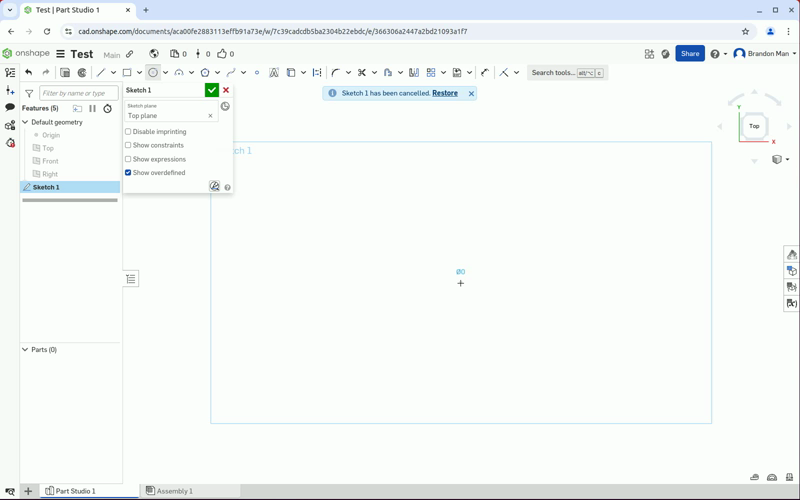
mouse_move(484, 282)
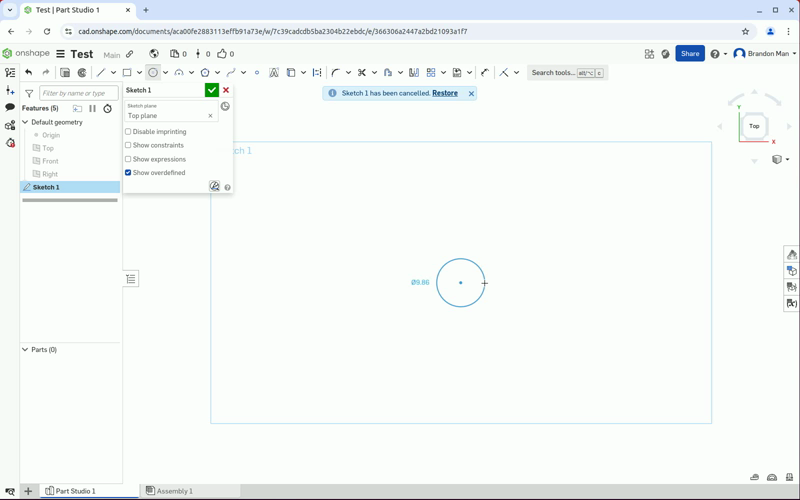
click(484, 282)
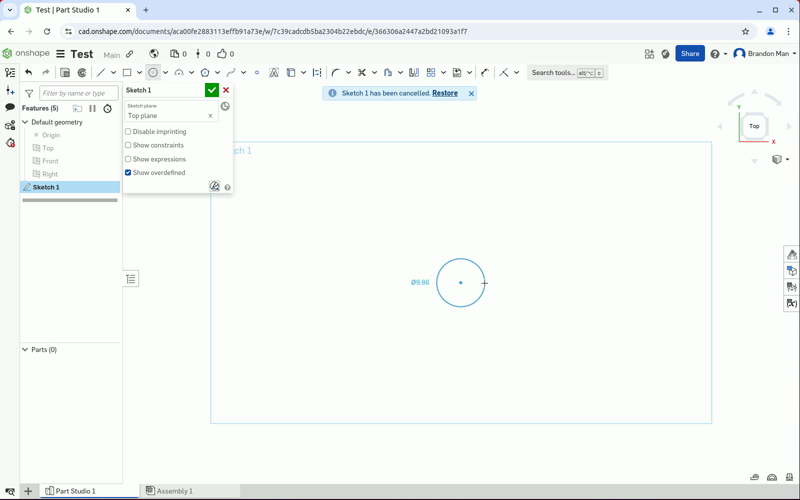
key(esc)
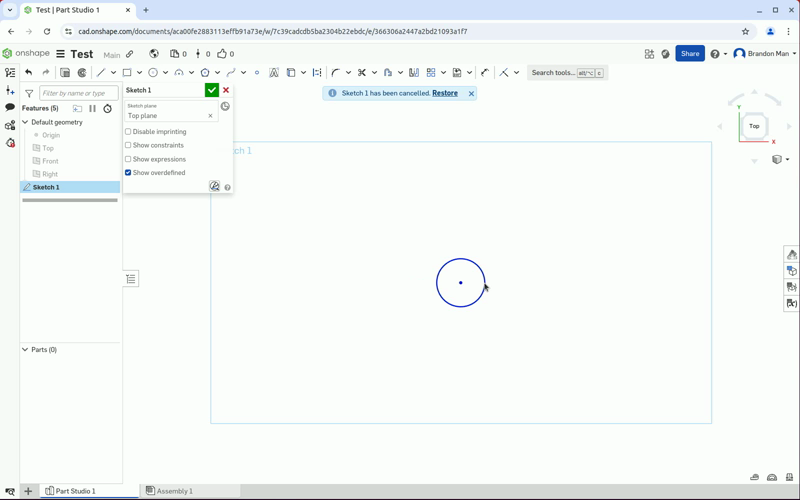
key(c)
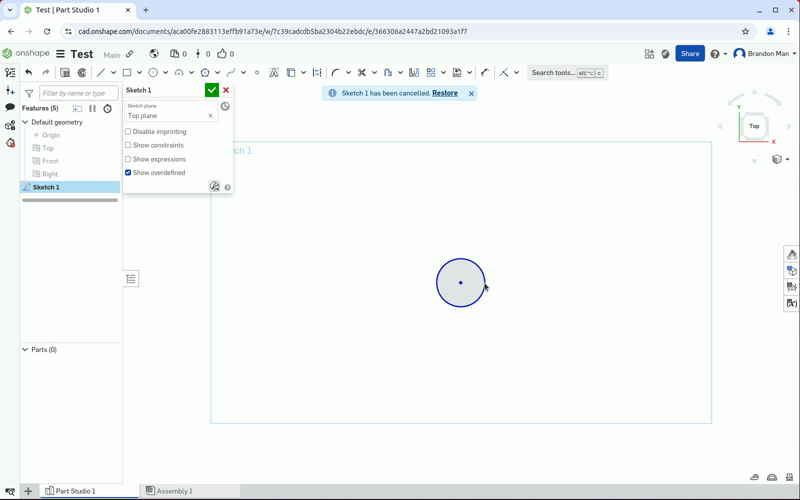
key_down(shift)
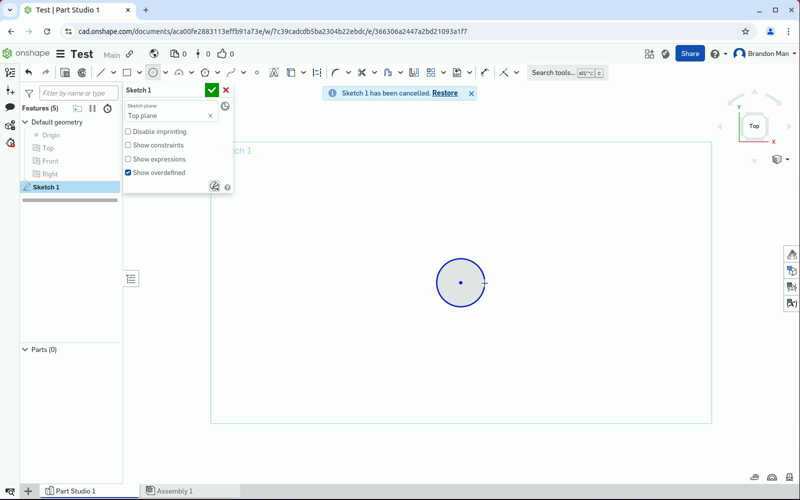
mouse_move(460, 282)
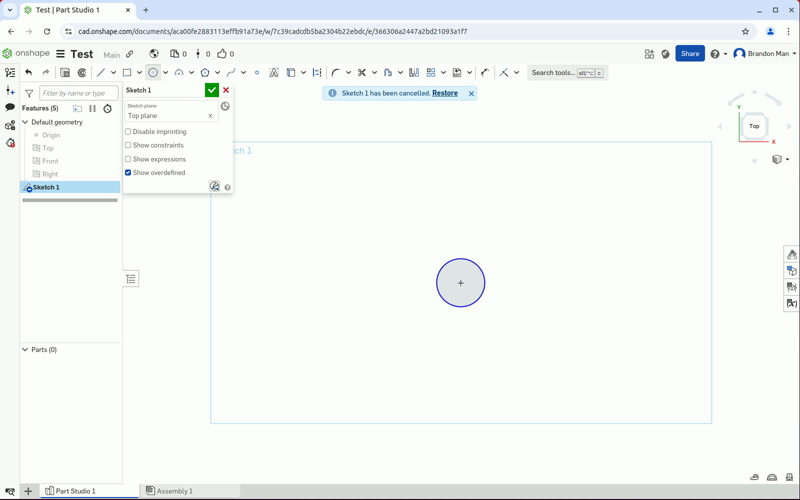
click(460, 282)
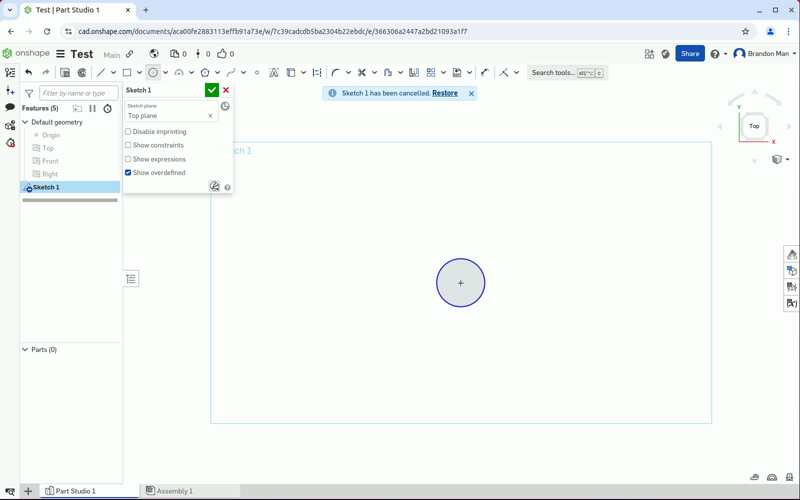
key_up(shift)
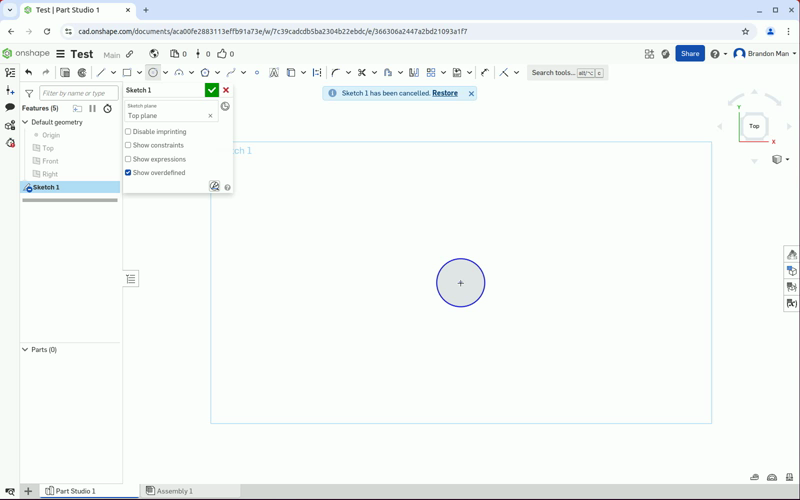
mouse_move(483, 282)
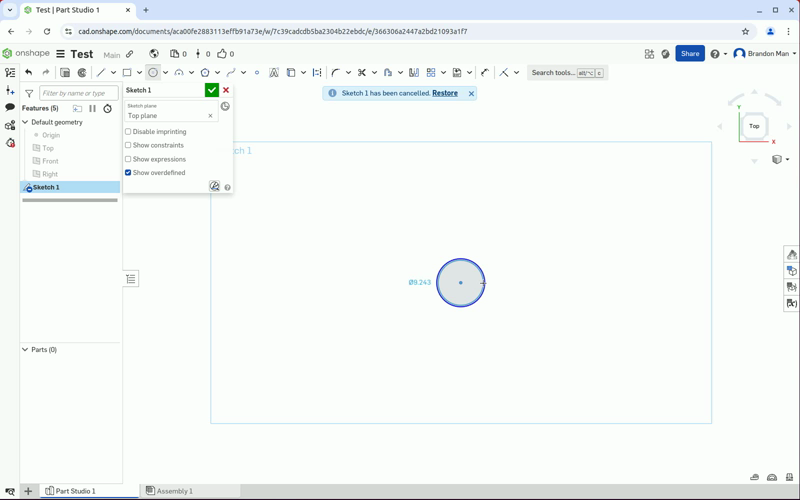
scroll(6)
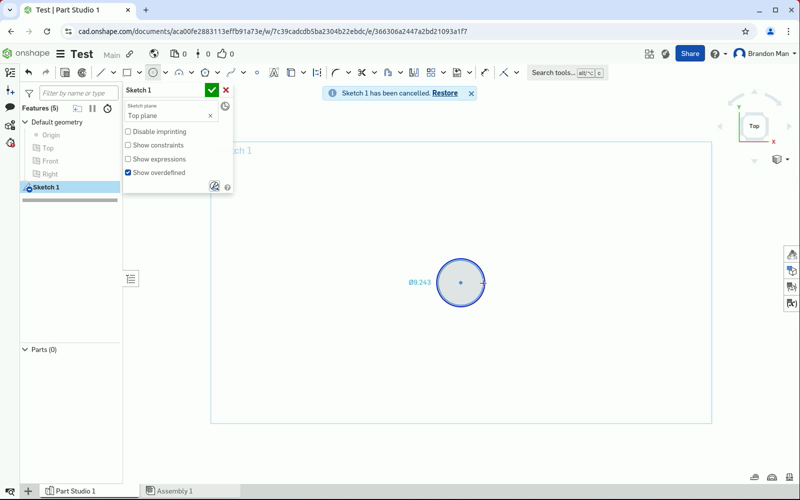
scroll(6)
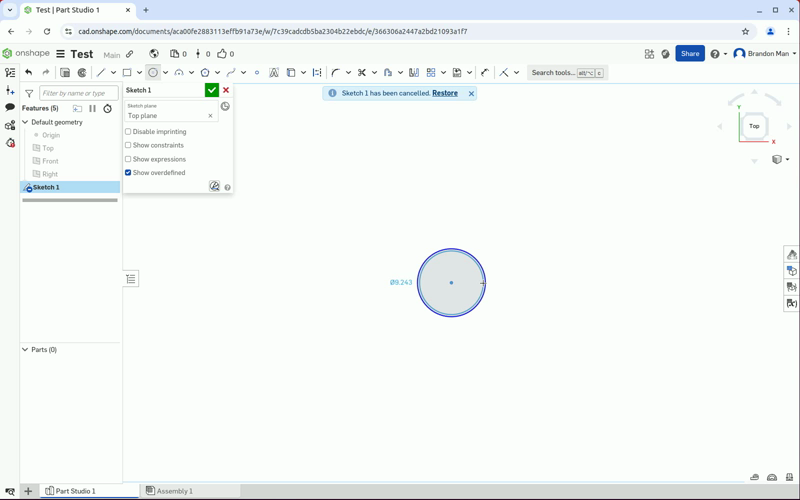
scroll(6)
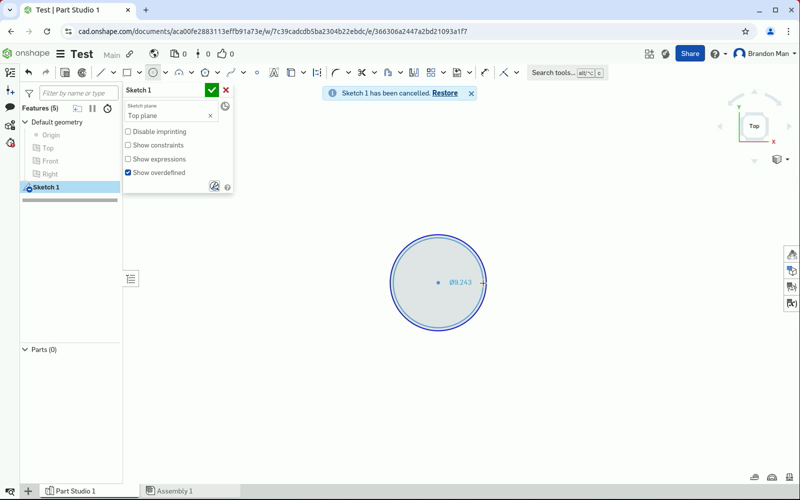
scroll(6)
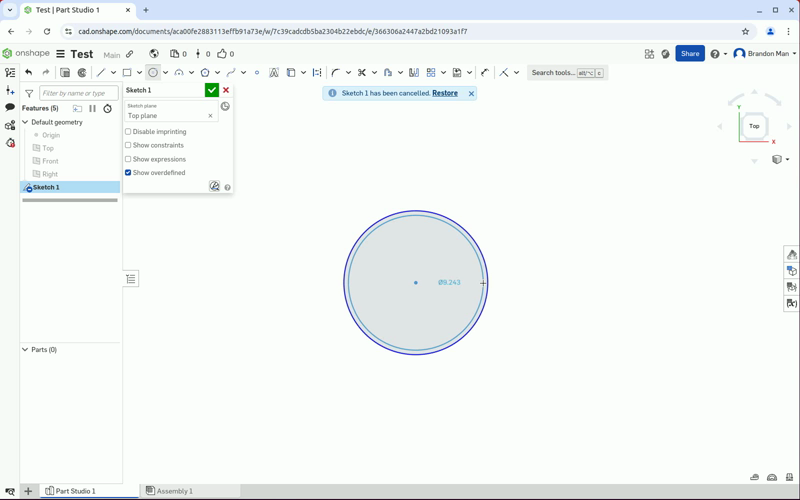
scroll(6)
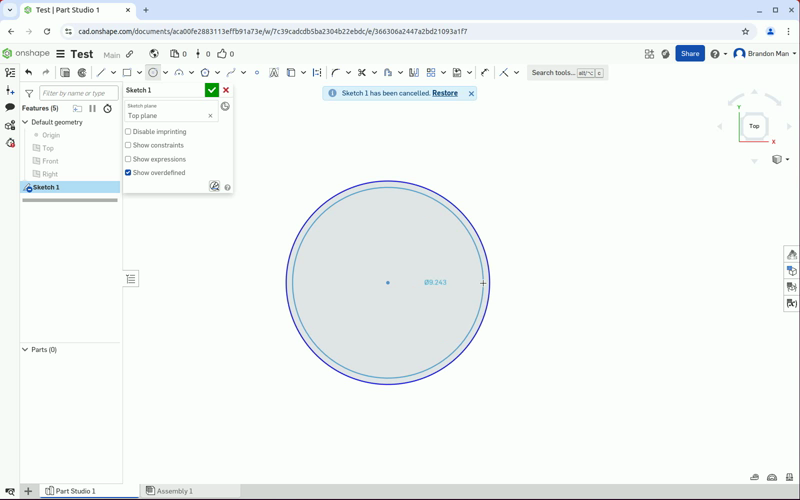
scroll(6)
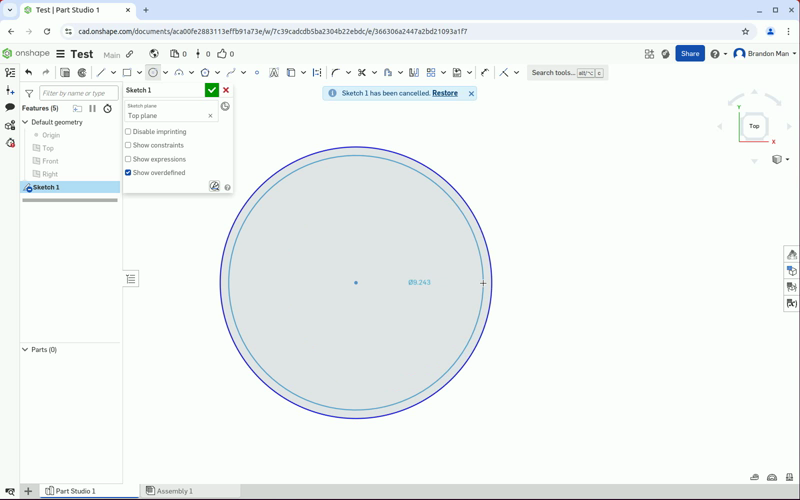
scroll(6)
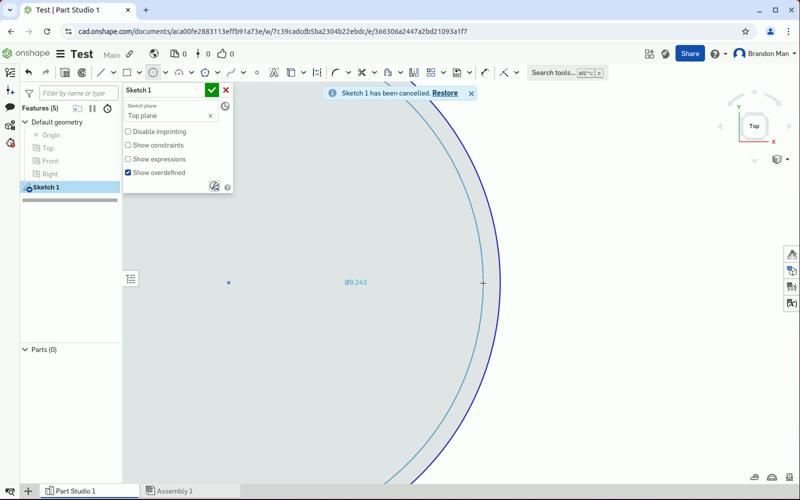
click(483, 282)
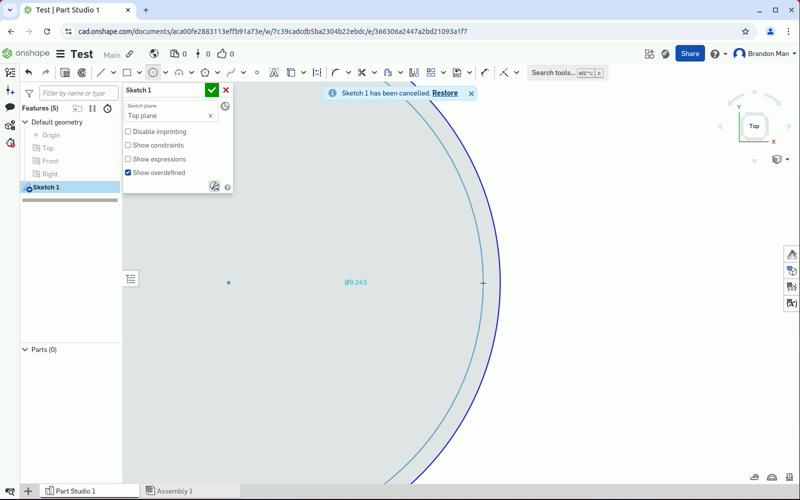
scroll(-6)
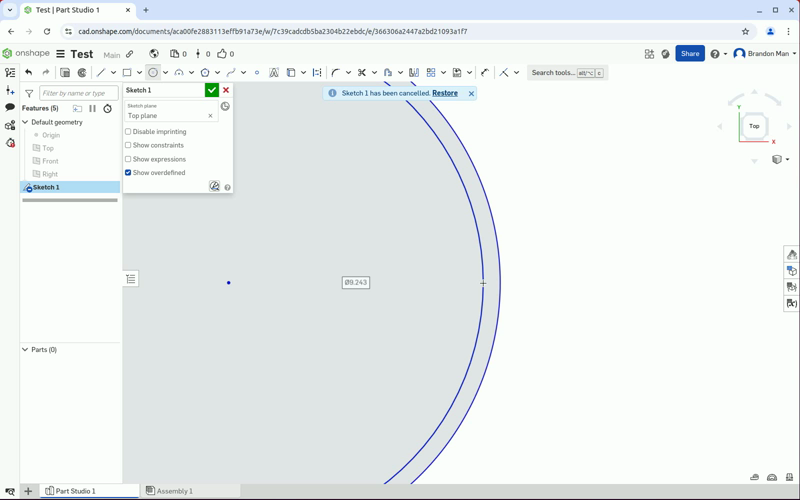
scroll(-6)
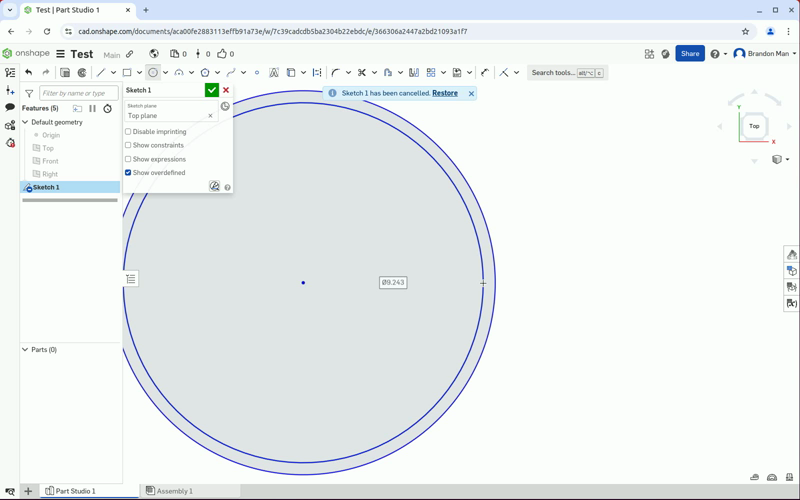
scroll(-6)
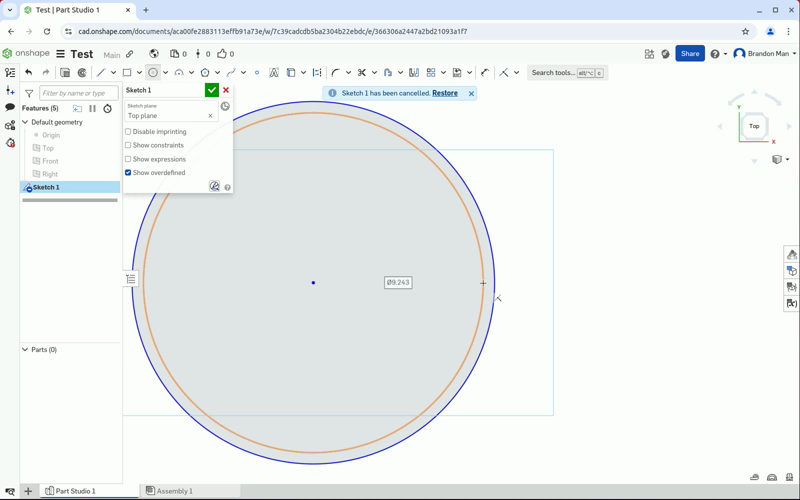
scroll(-6)
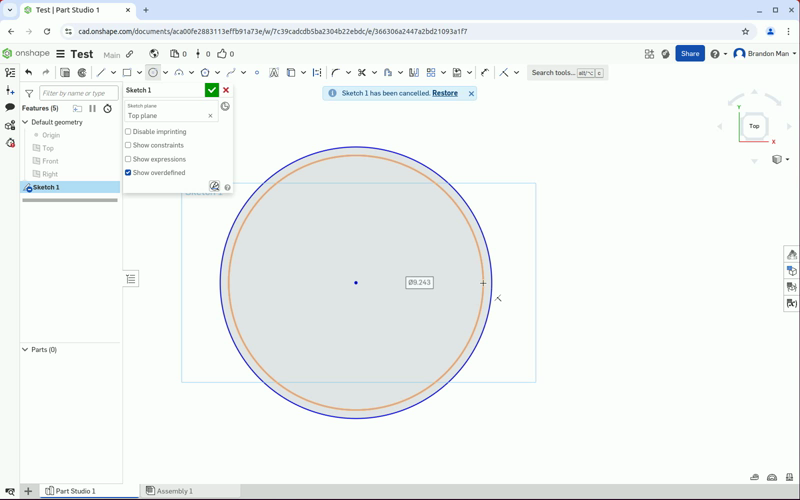
scroll(-6)
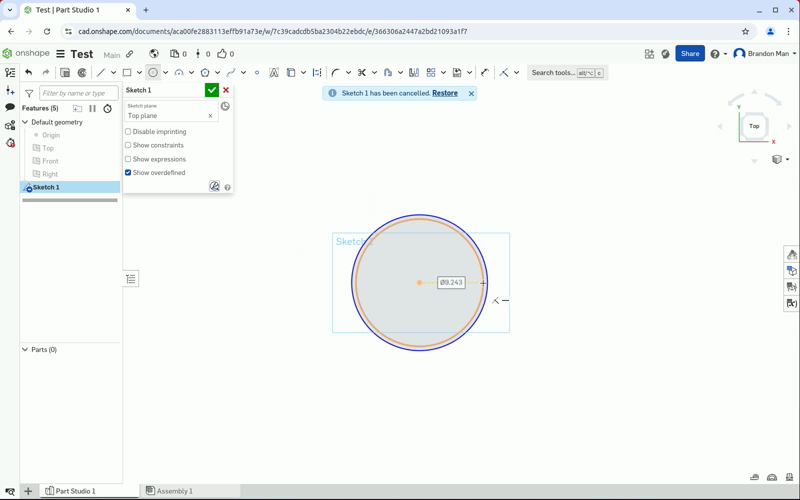
scroll(-6)
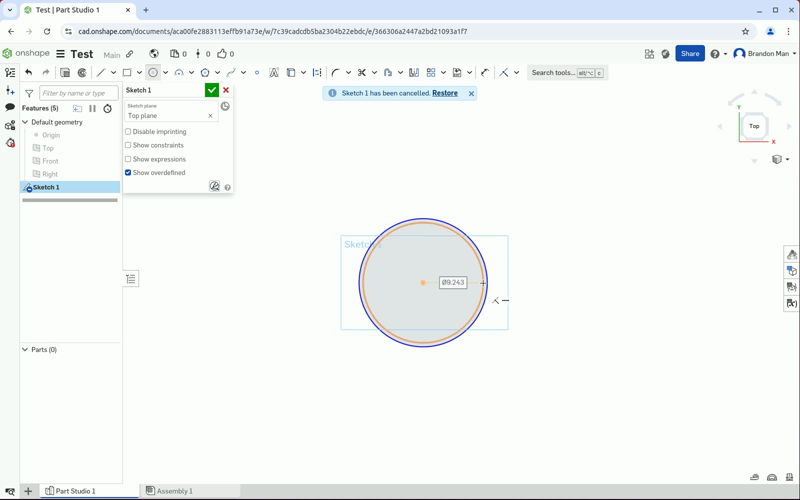
scroll(-6)
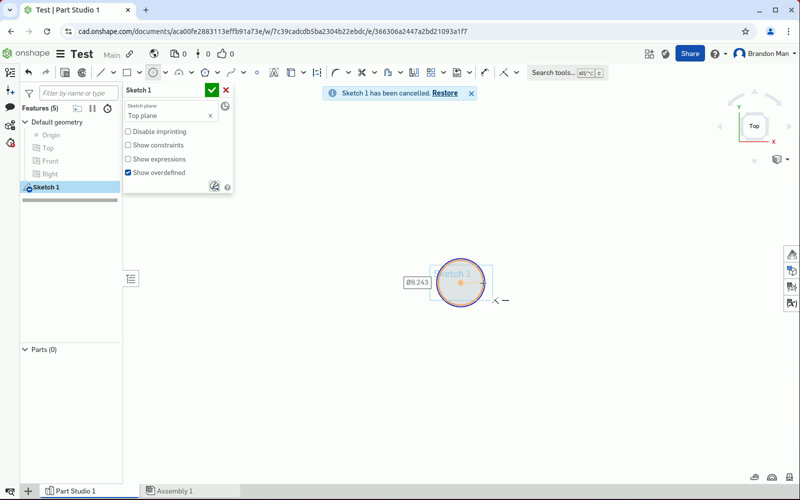
key(esc)
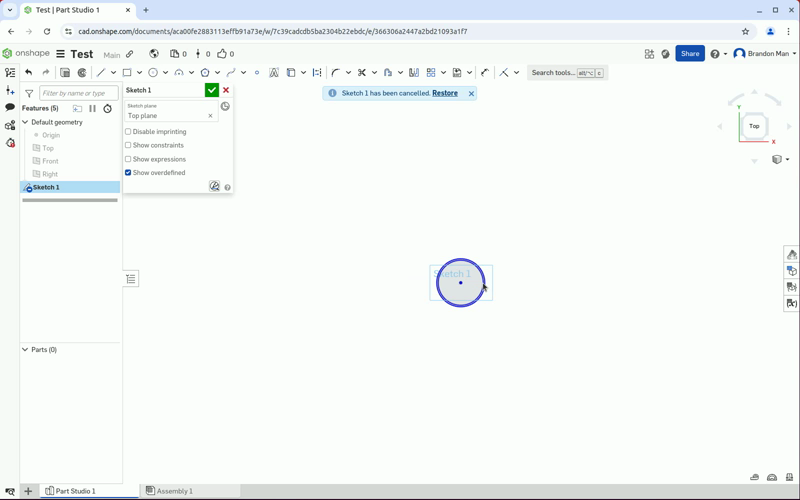
mouse_move(443, 297)
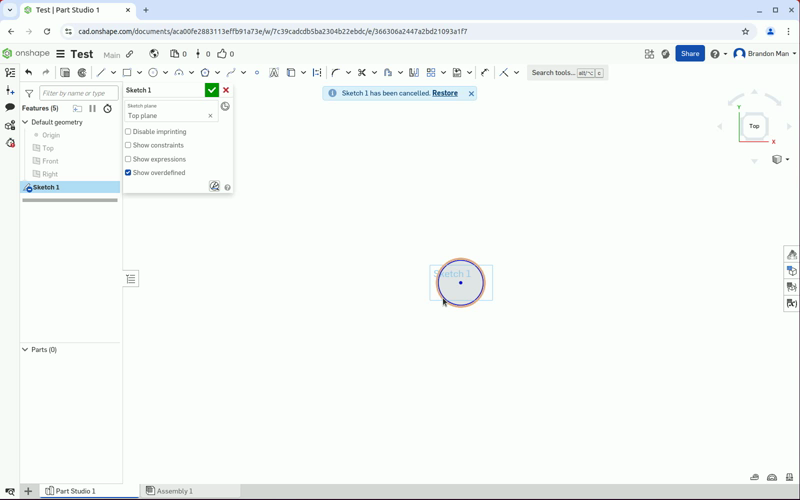
scroll(6)
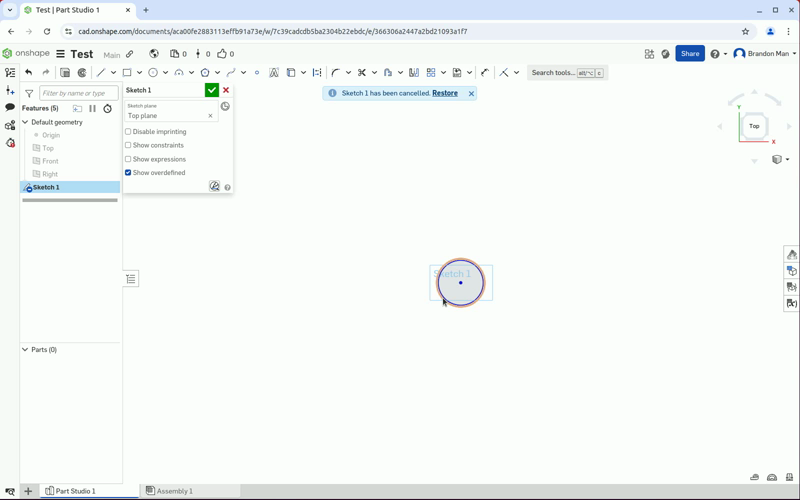
scroll(6)
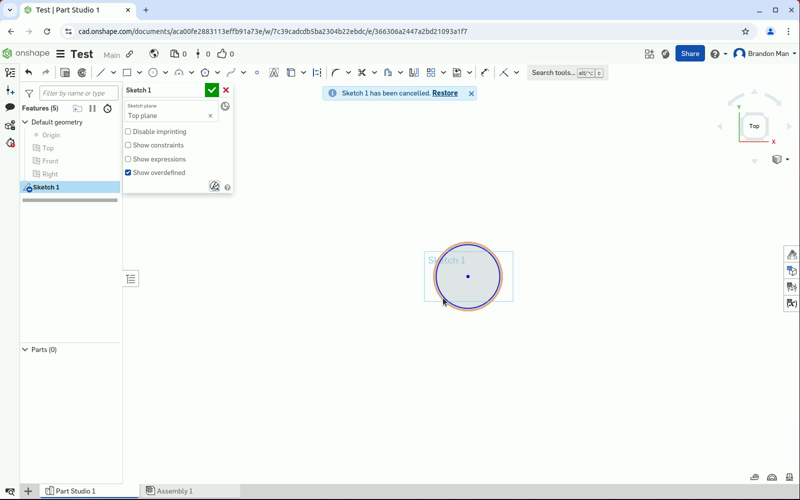
scroll(6)
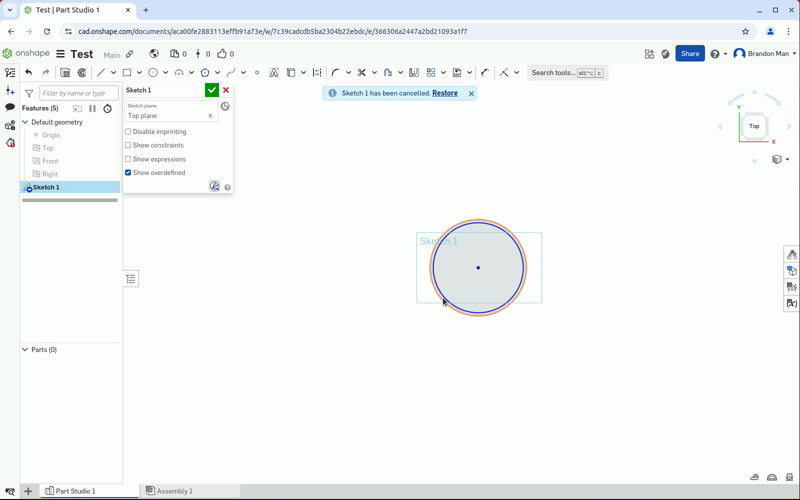
scroll(6)
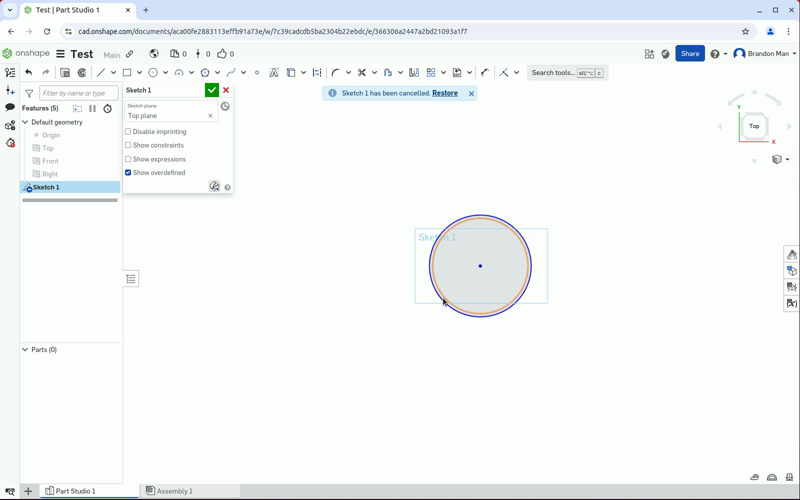
scroll(6)
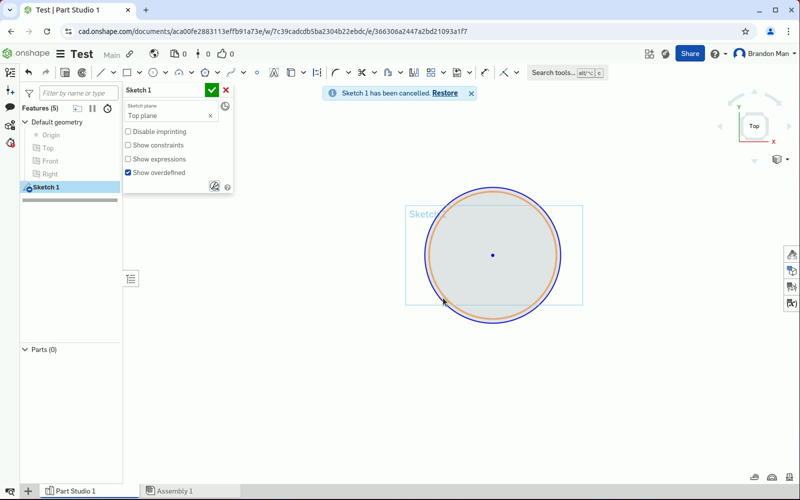
scroll(6)
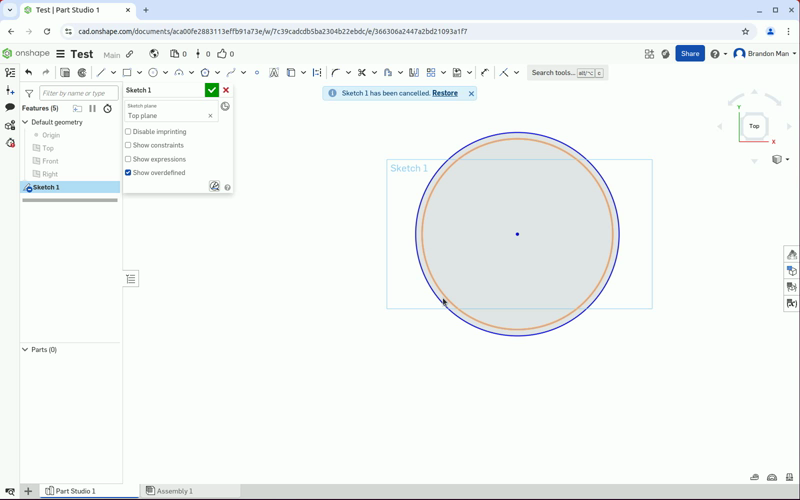
scroll(6)
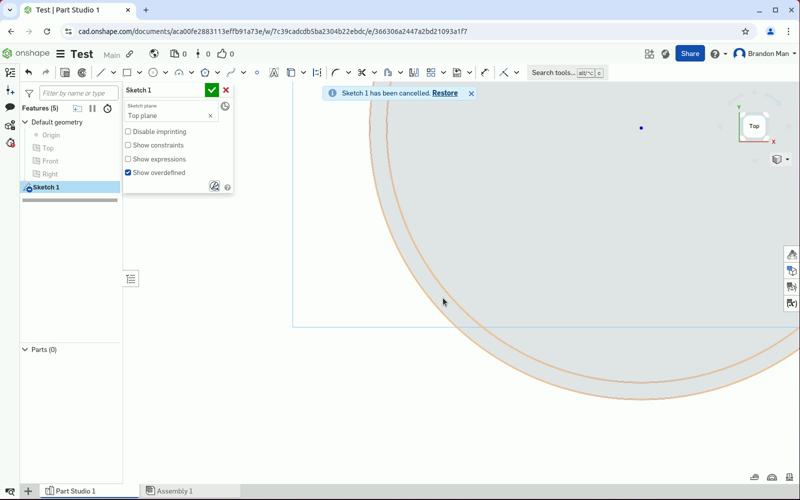
click(443, 297)
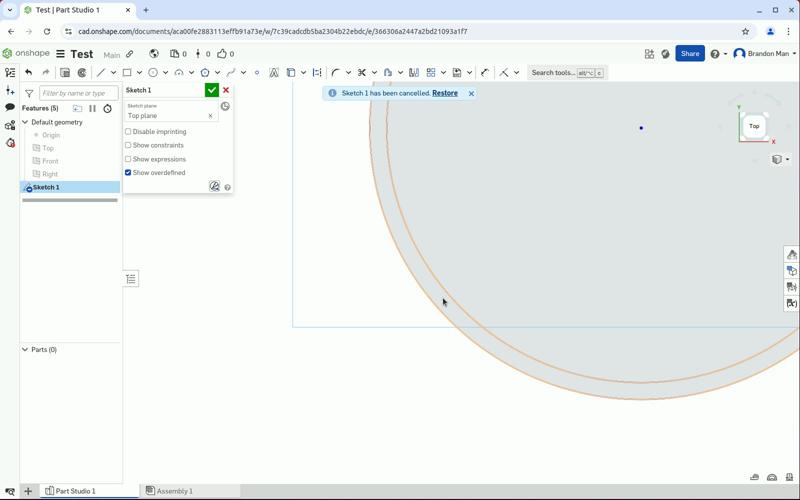
scroll(-6)
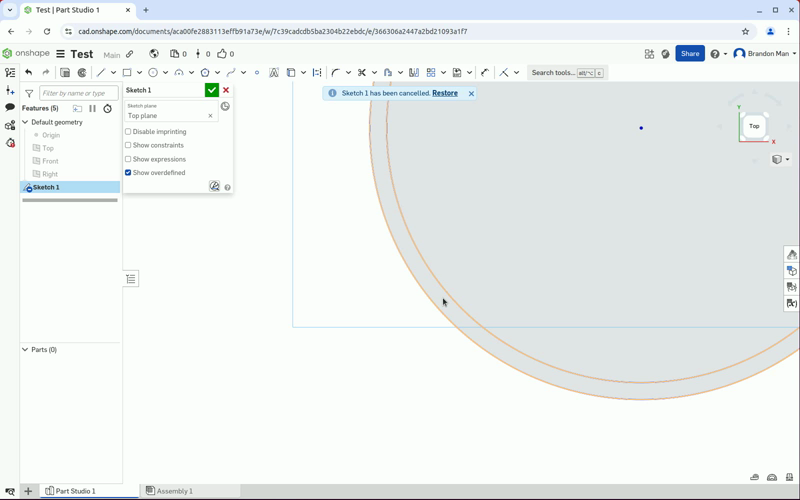
scroll(-6)
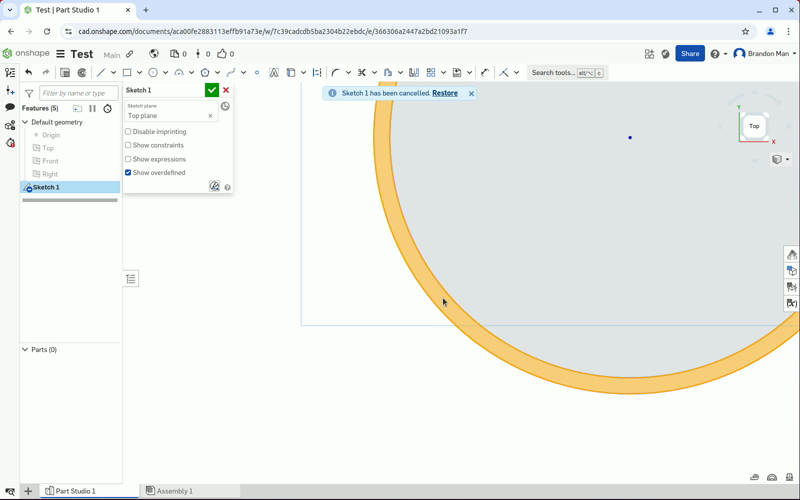
scroll(-6)
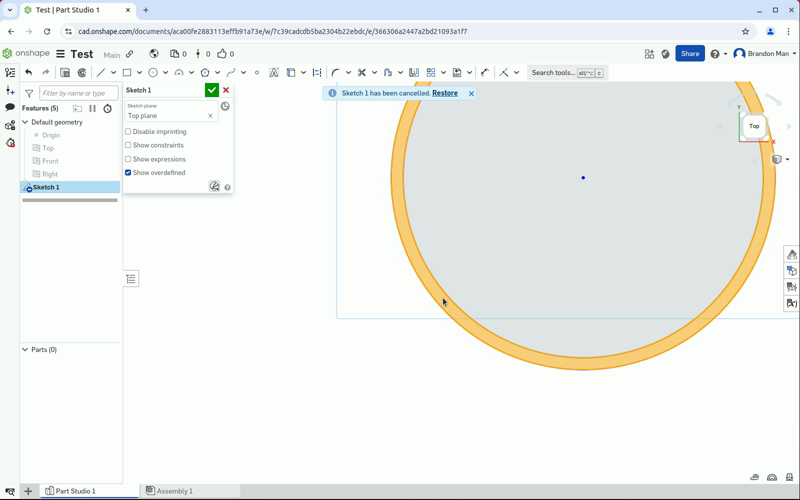
scroll(-6)
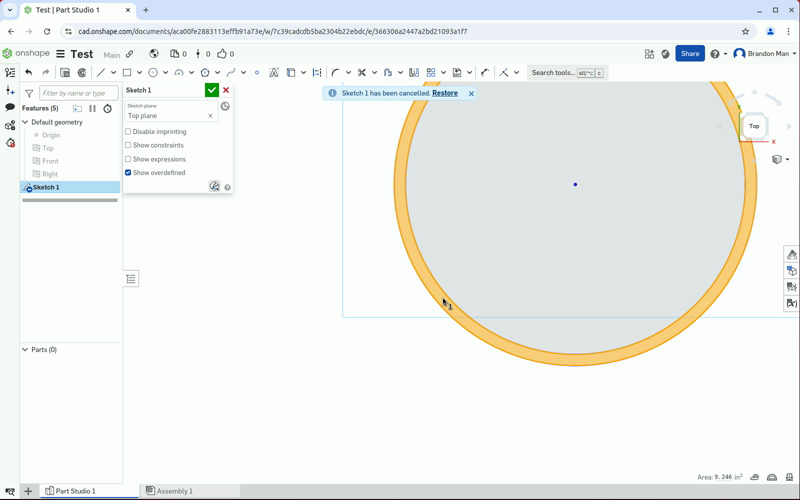
scroll(-6)
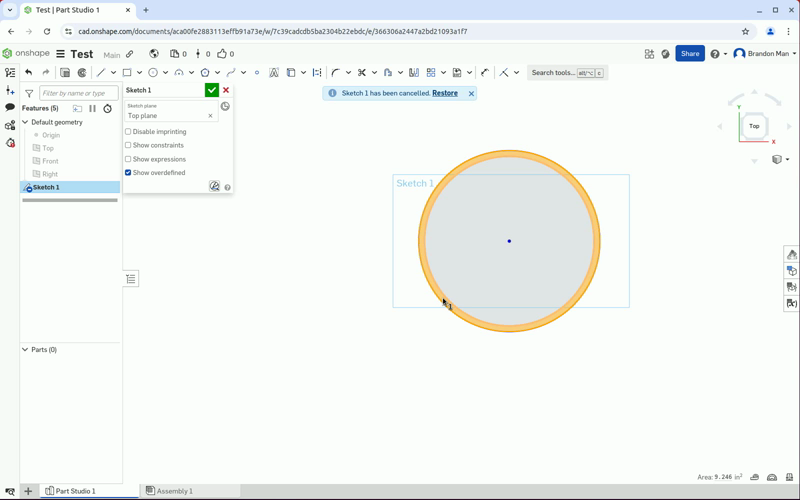
scroll(-6)
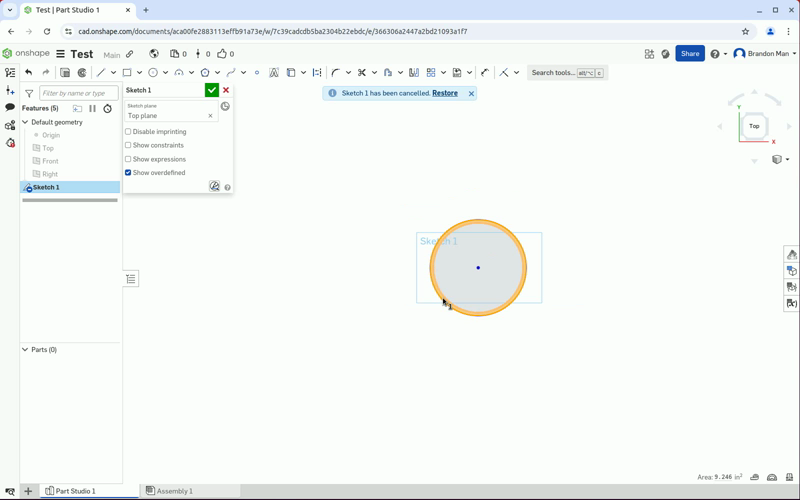
scroll(-6)
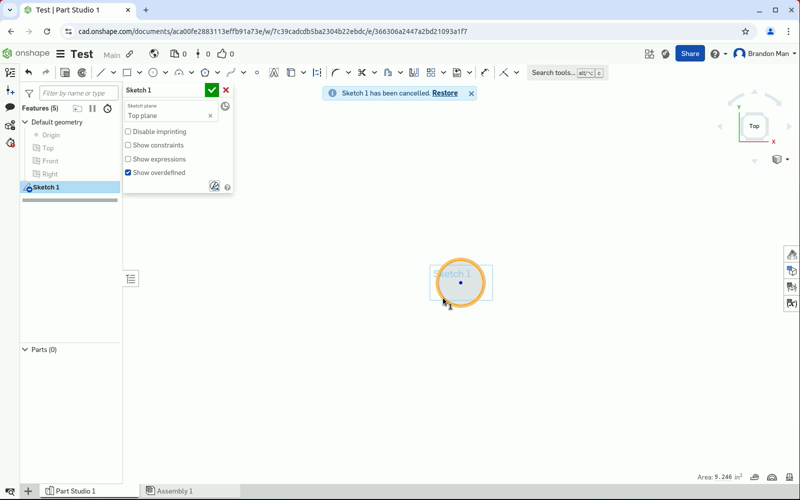
mouse_move(73, 352)
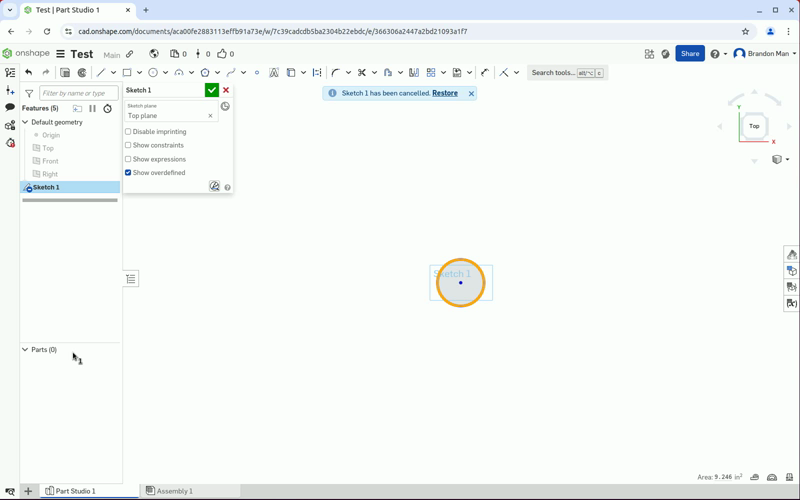
key(shift+y)
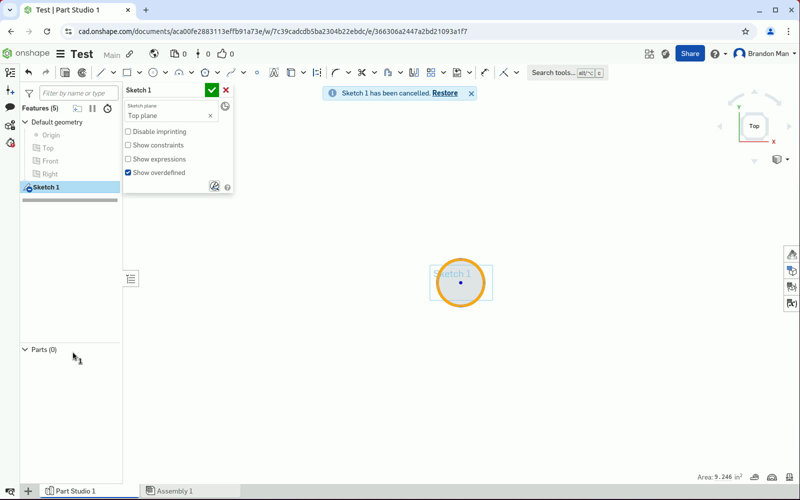
key(shift+e)
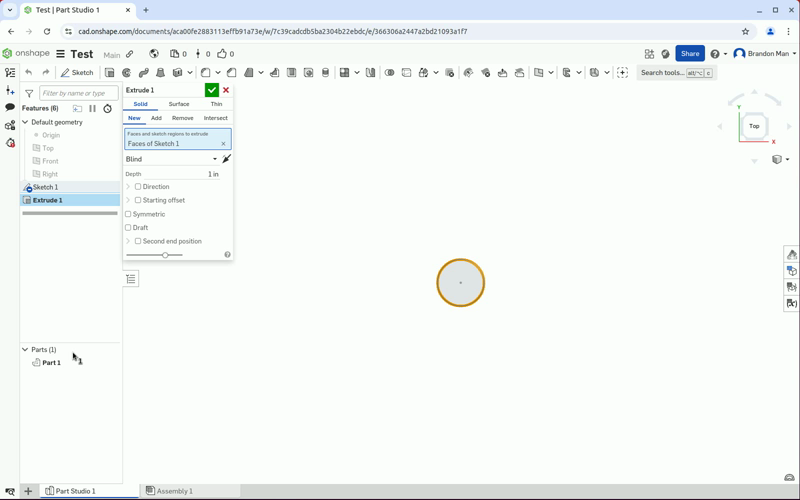
mouse_move(143, 106)
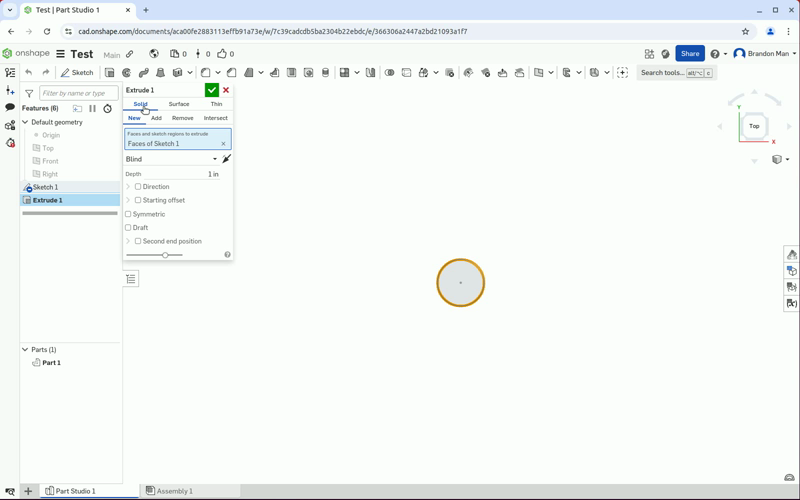
click(143, 106)
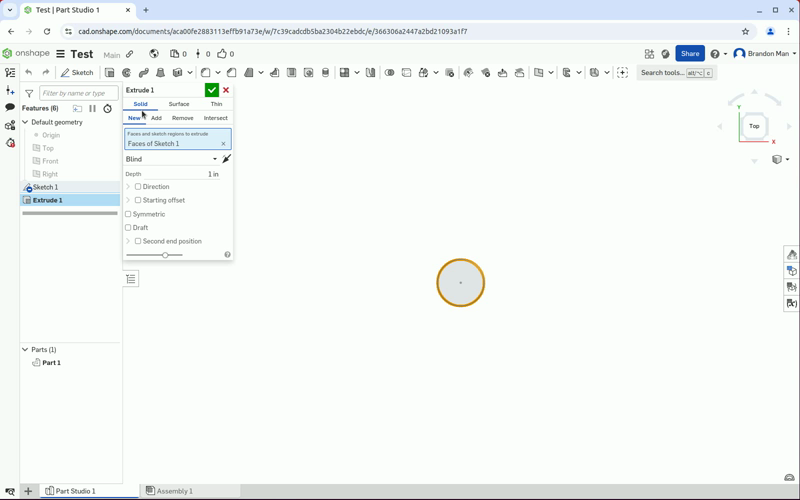
mouse_move(137, 120)
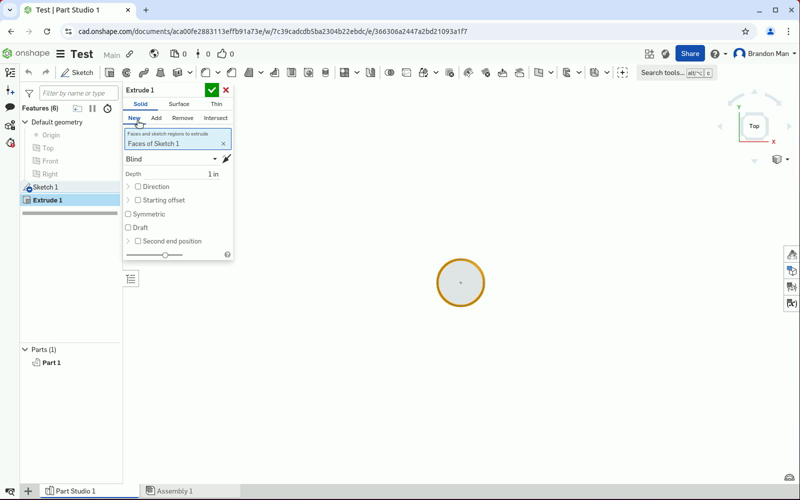
click(137, 120)
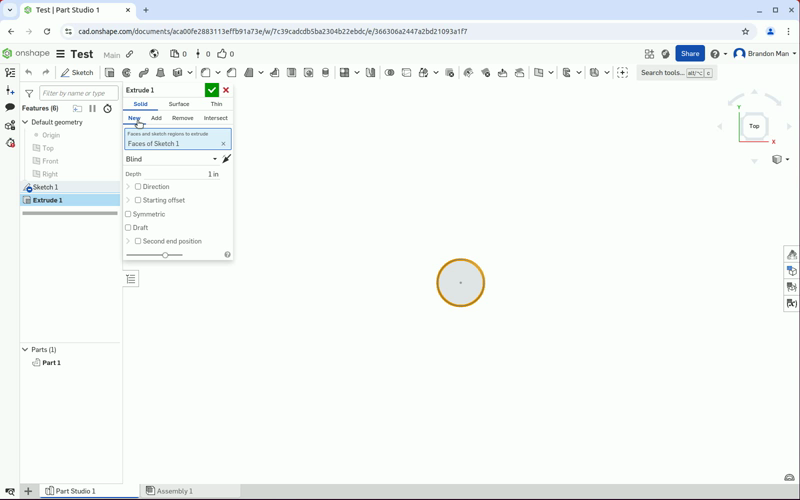
key(tab, 4)
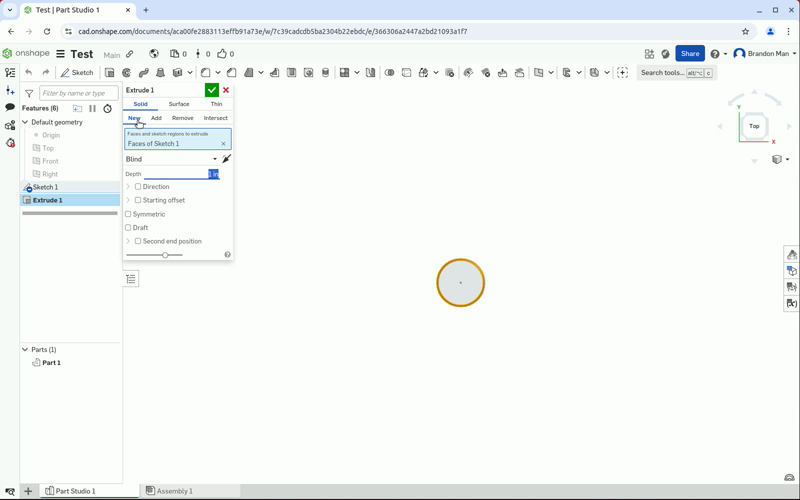
text(23.108)
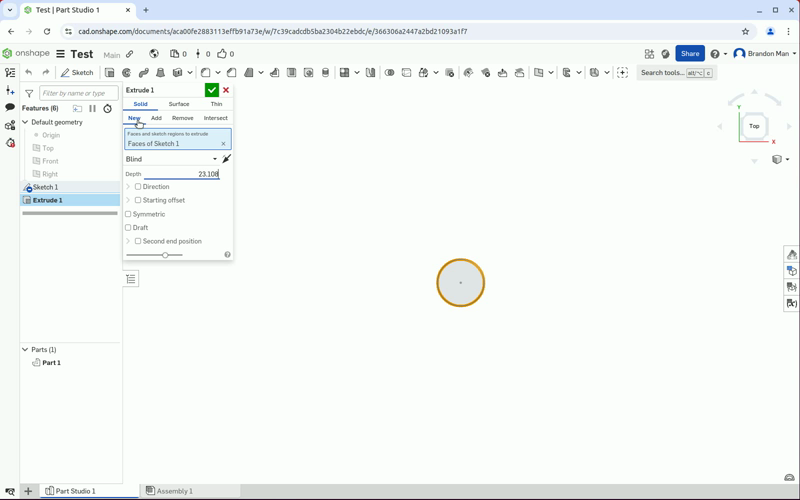
key(enter)
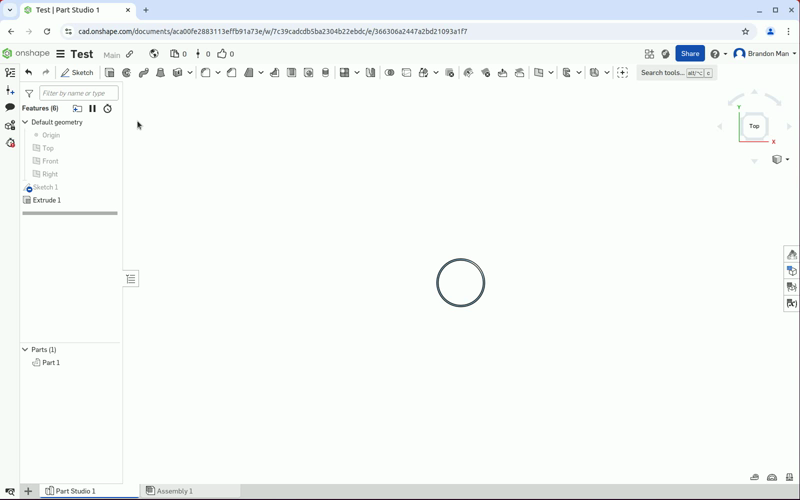
key(shift+h)
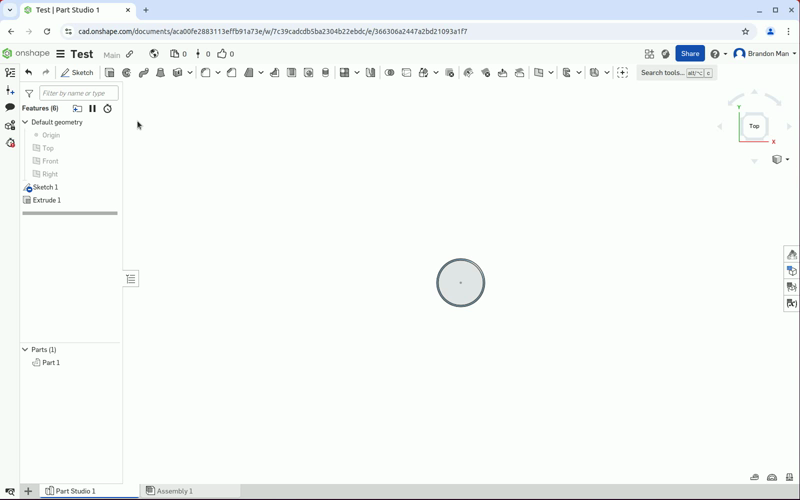
key(shift+h)
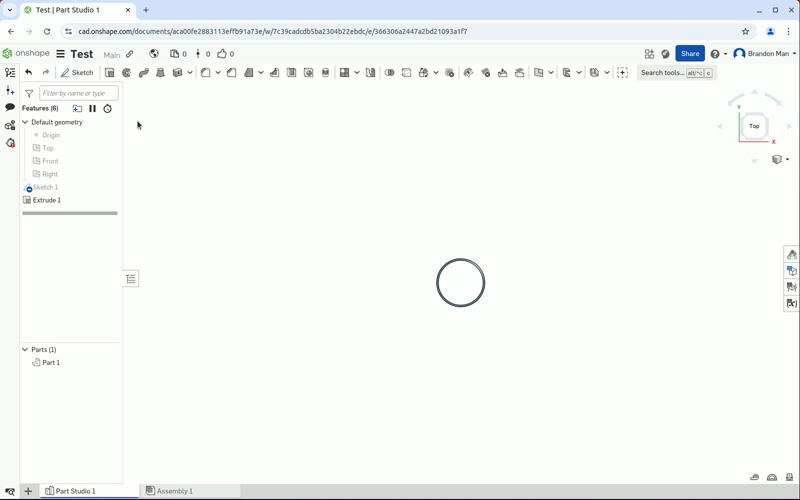
mouse_move(73, 189)
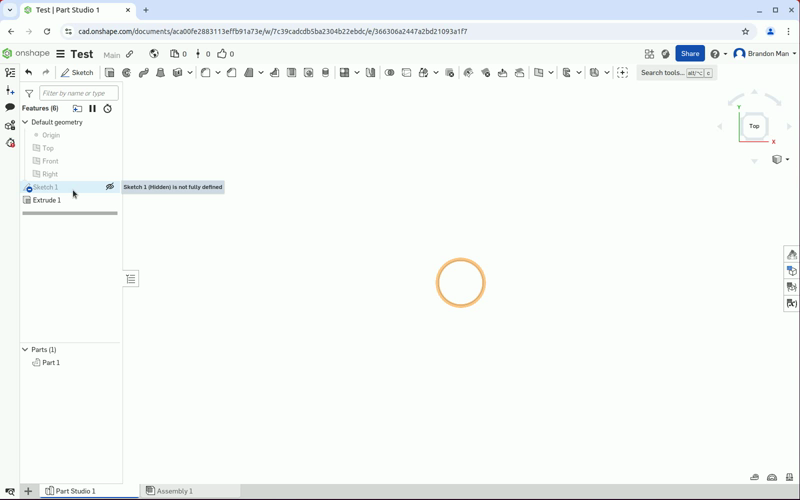
click(73, 189)
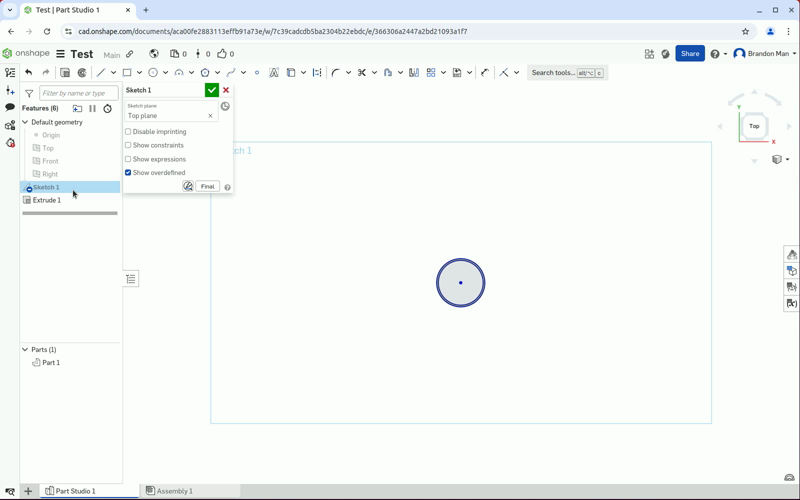
mouse_move(229, 92)
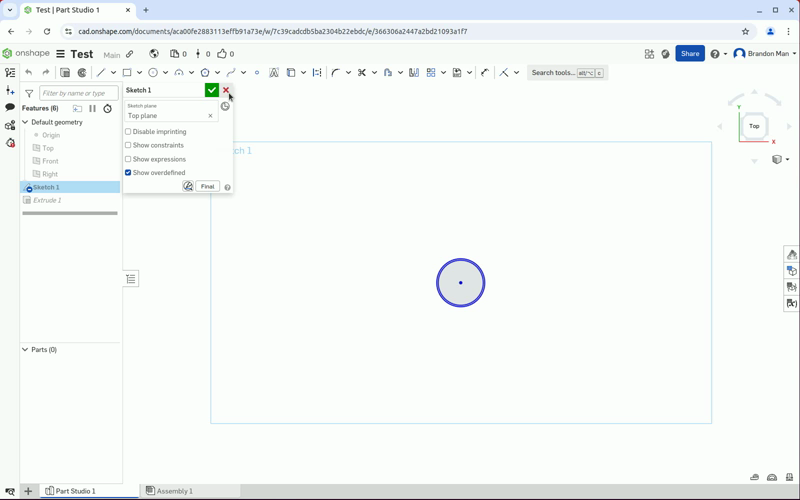
click(229, 92)
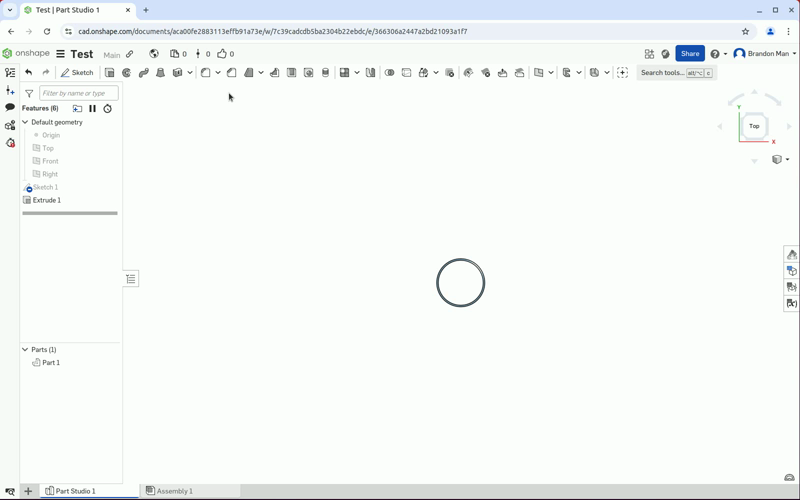
mouse_move(73, 352)
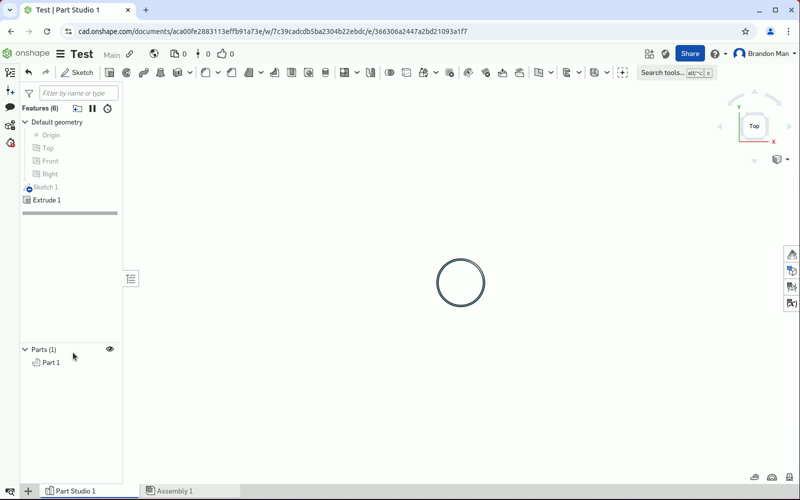
key(y)
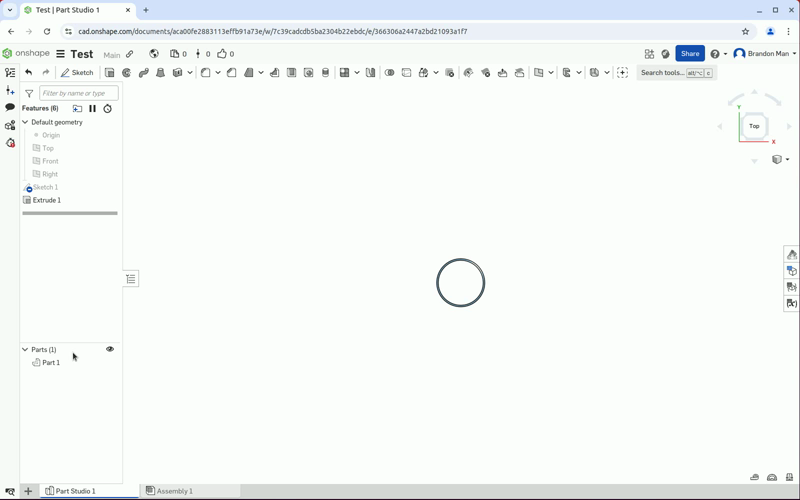
key(shift+p)
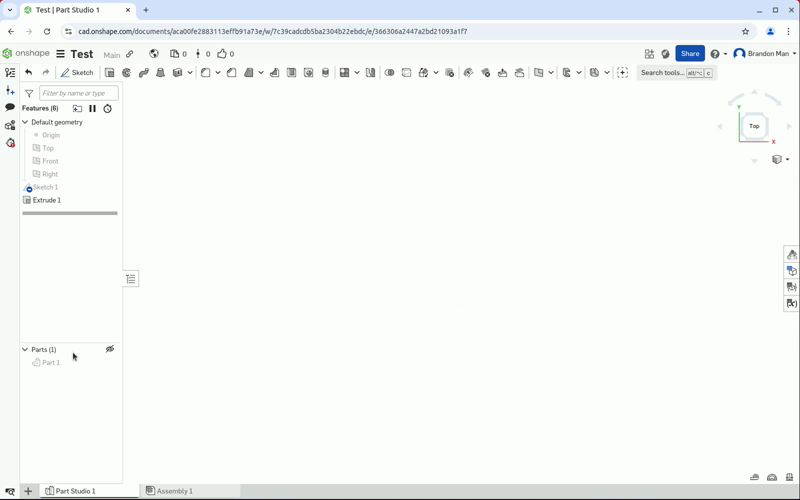
key(space)
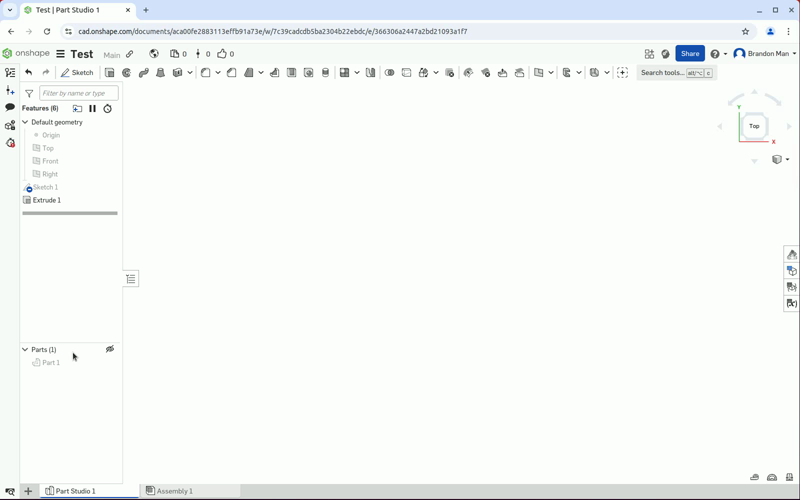
key_down(shift)
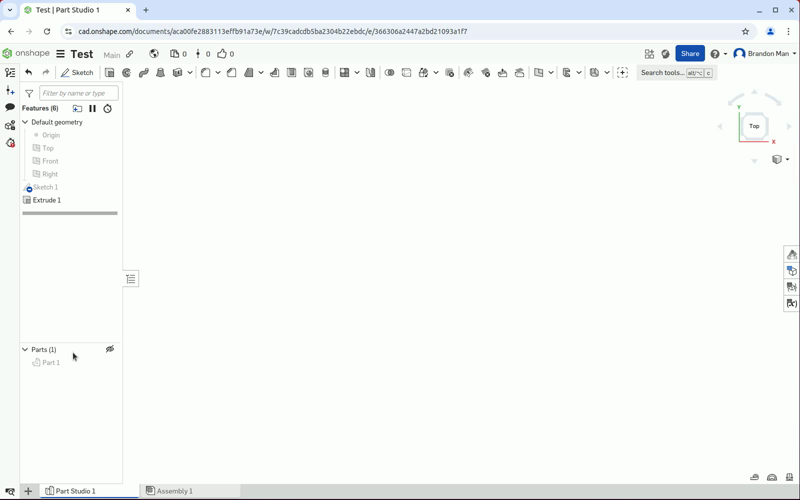
key(up)
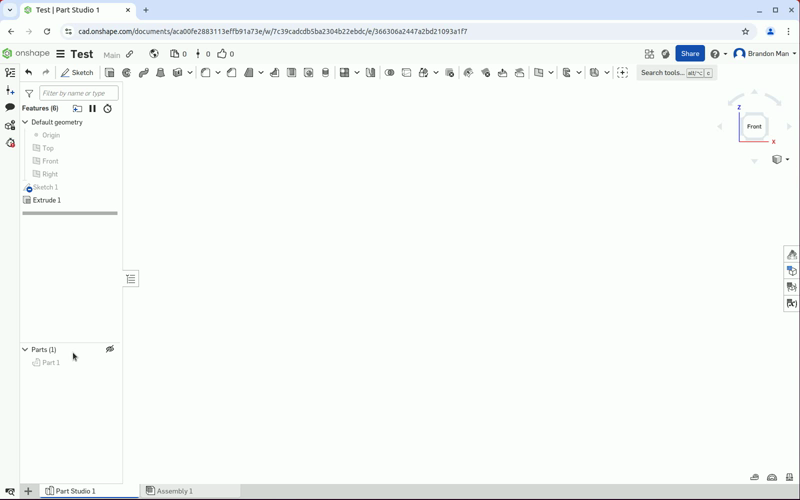
key_up(shift)
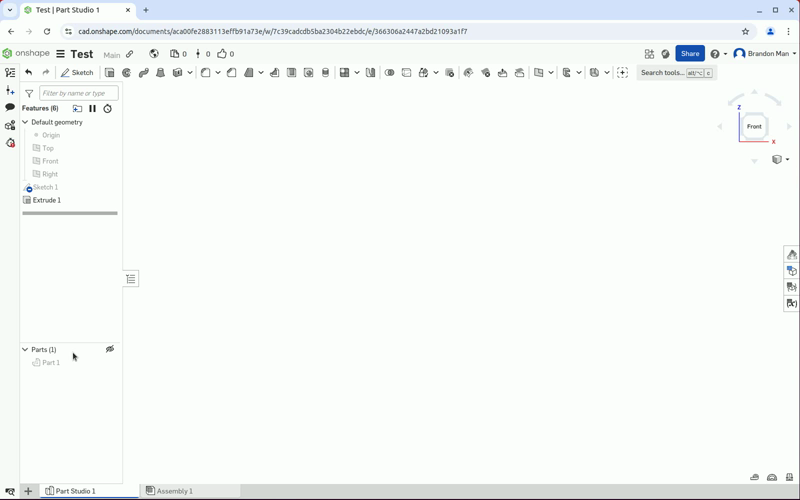
key(space)
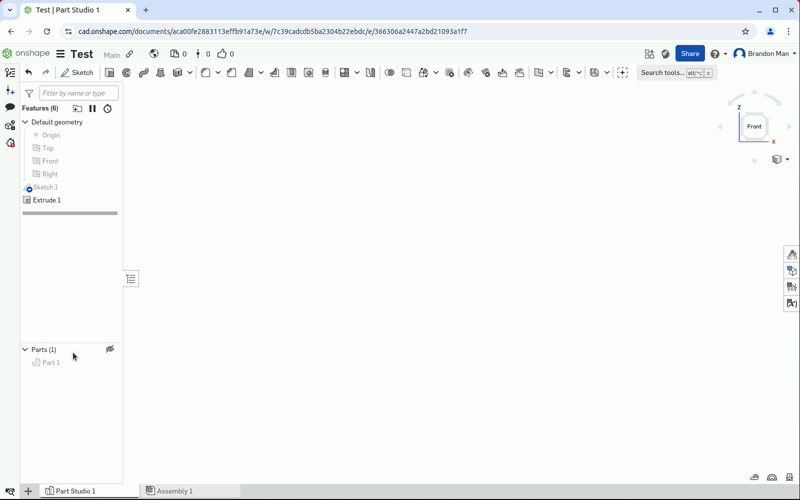
key_down(shift)
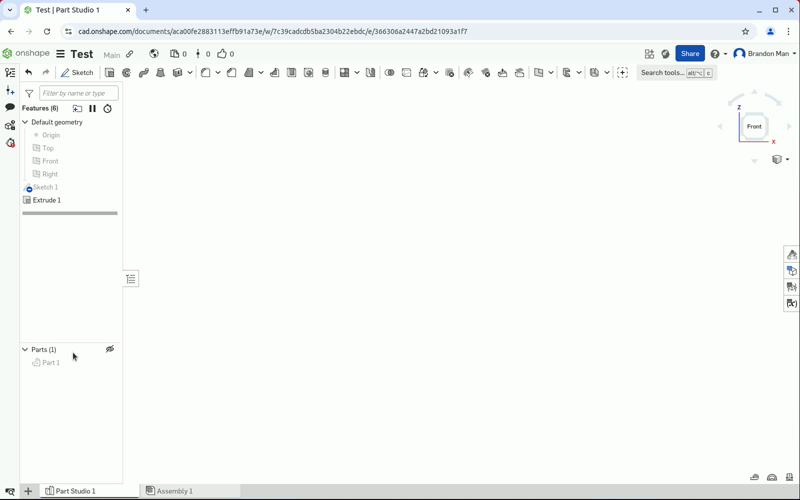
key(left)
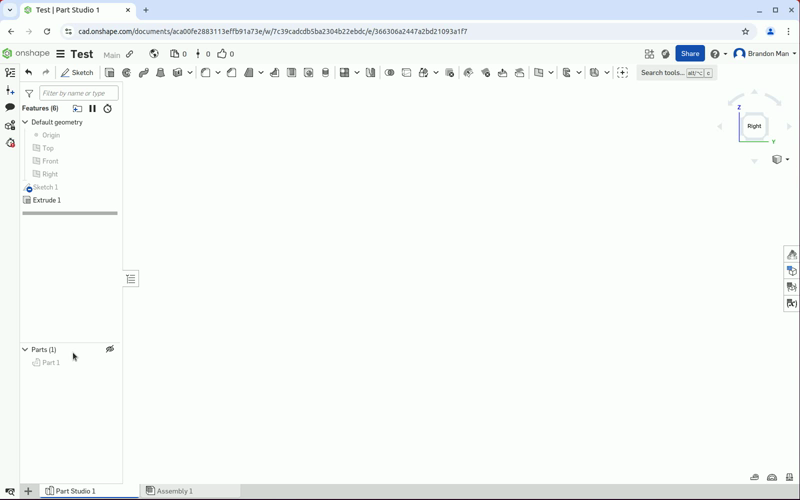
key_up(shift)
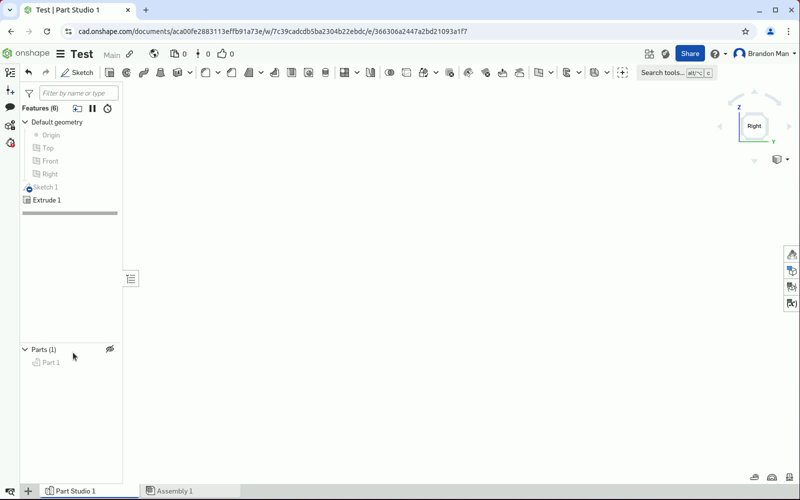
mouse_move(73, 352)
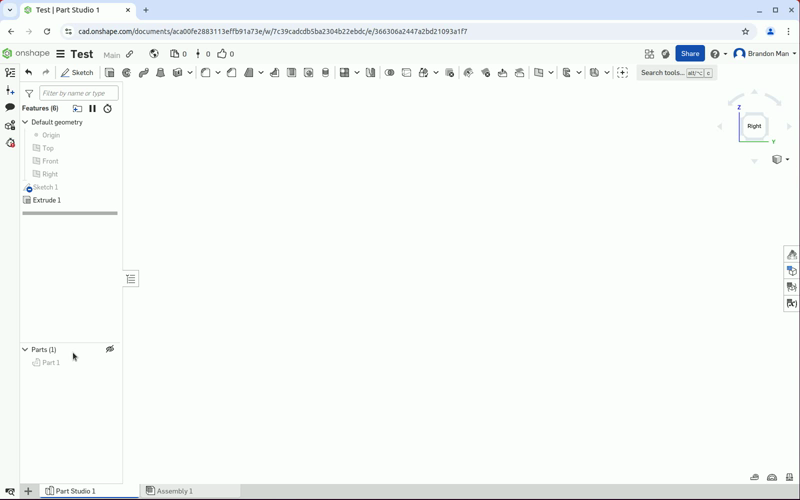
key(shift+y)
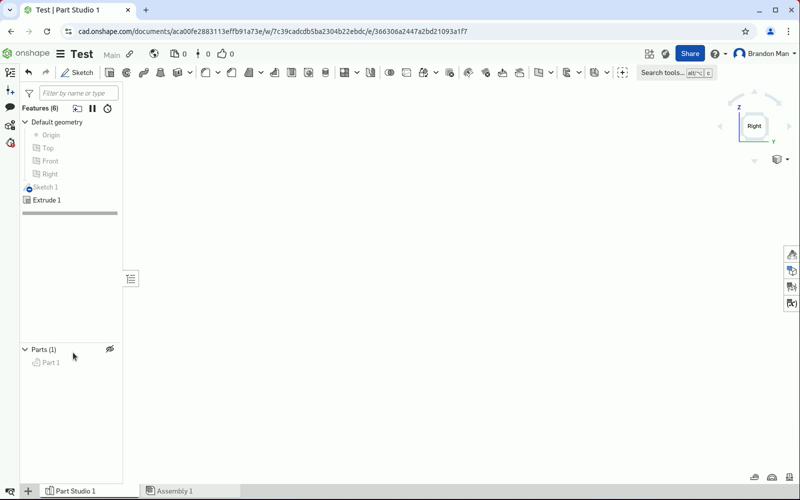
key(shift+s)
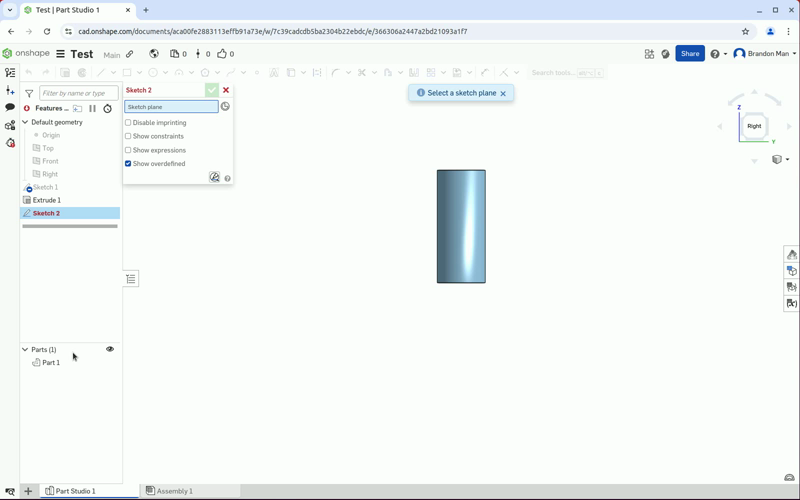
mouse_move(73, 176)
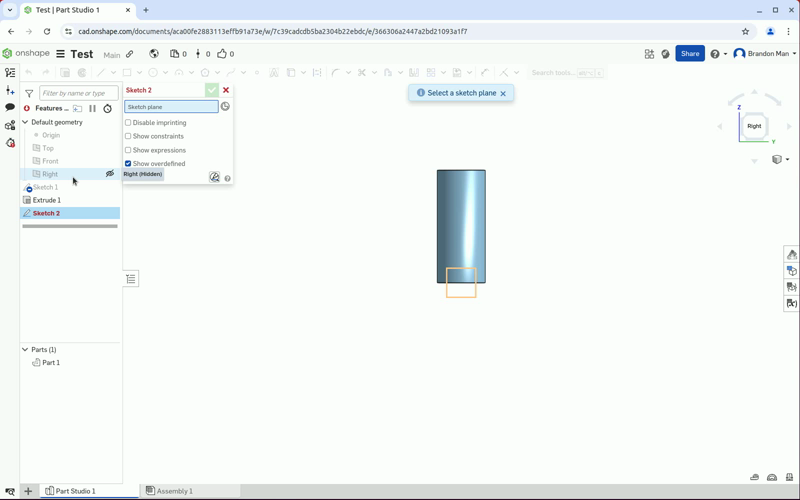
click(73, 176)
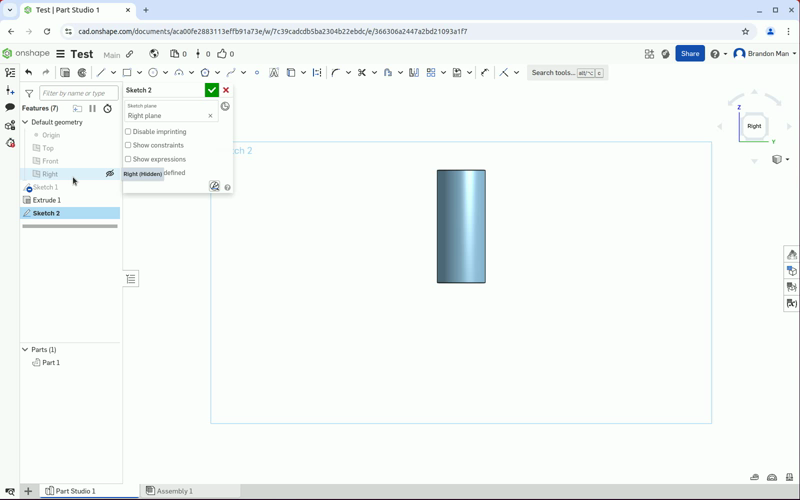
mouse_move(73, 352)
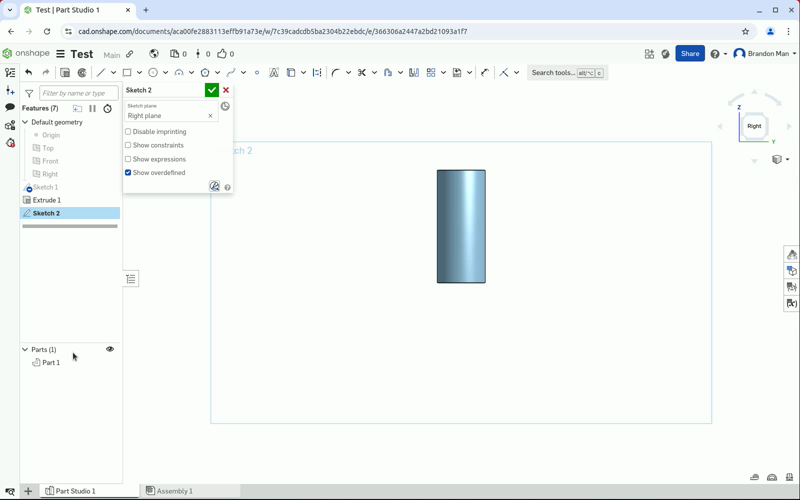
key(y)
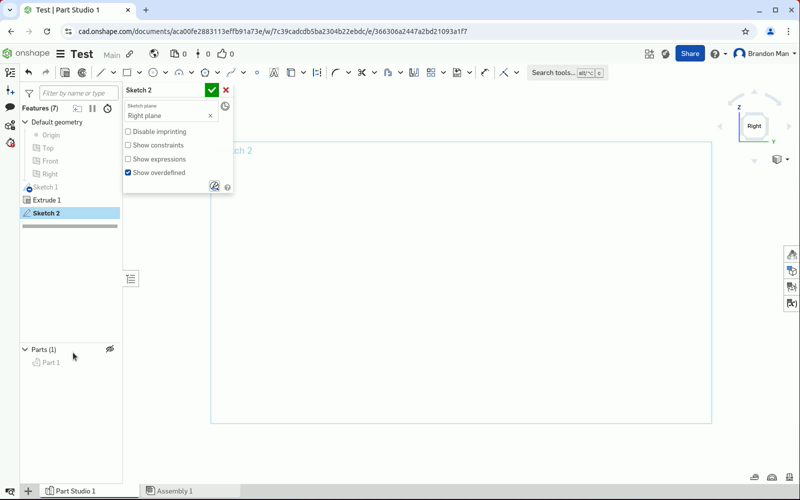
key(l)
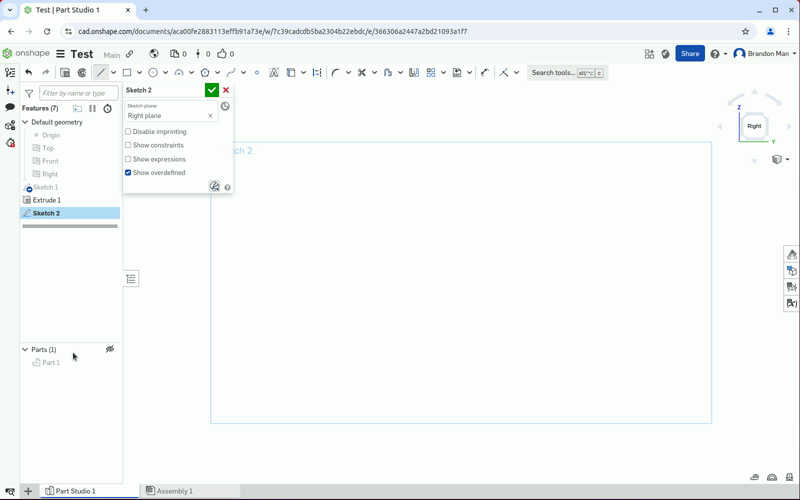
key_down(shift)
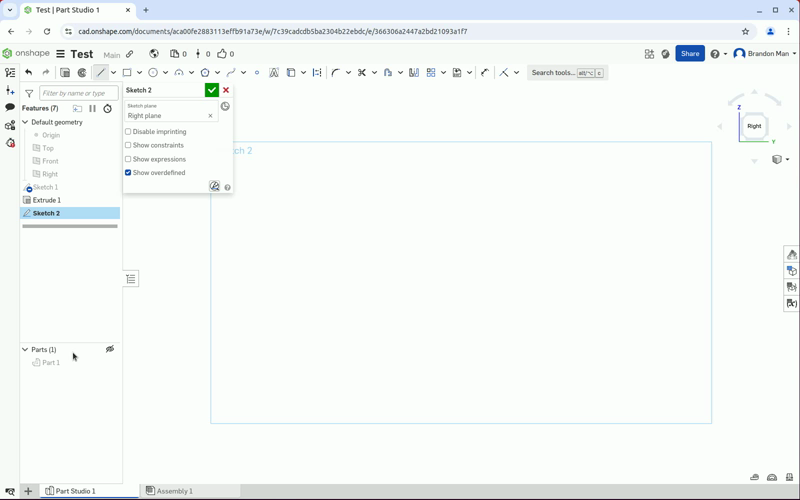
mouse_move(386, 231)
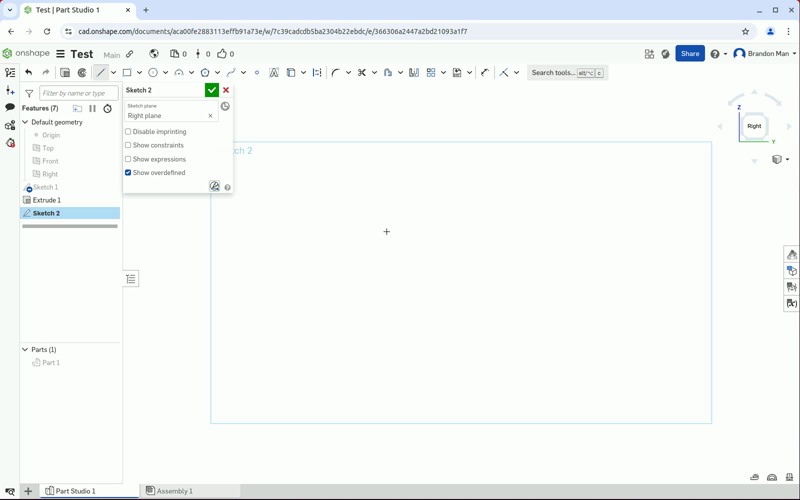
click(386, 231)
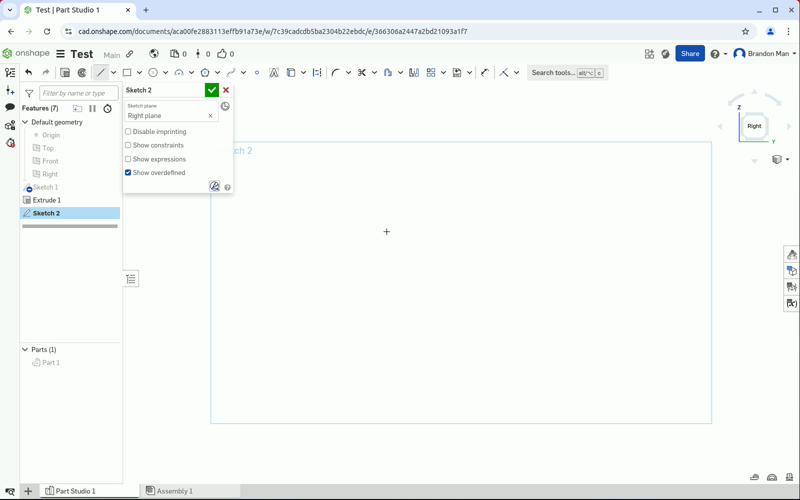
key_up(shift)
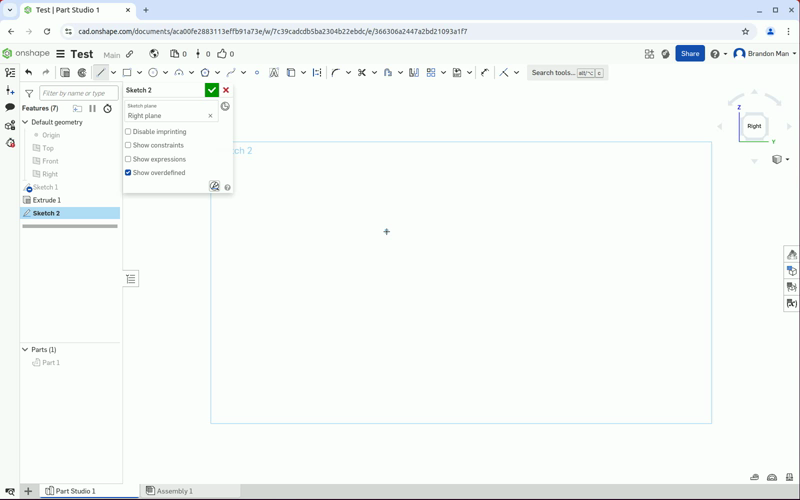
key_down(shift)
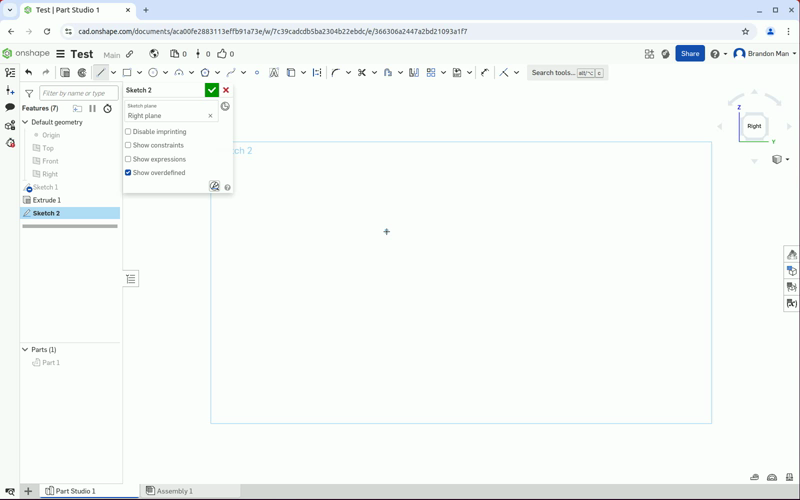
mouse_move(461, 283)
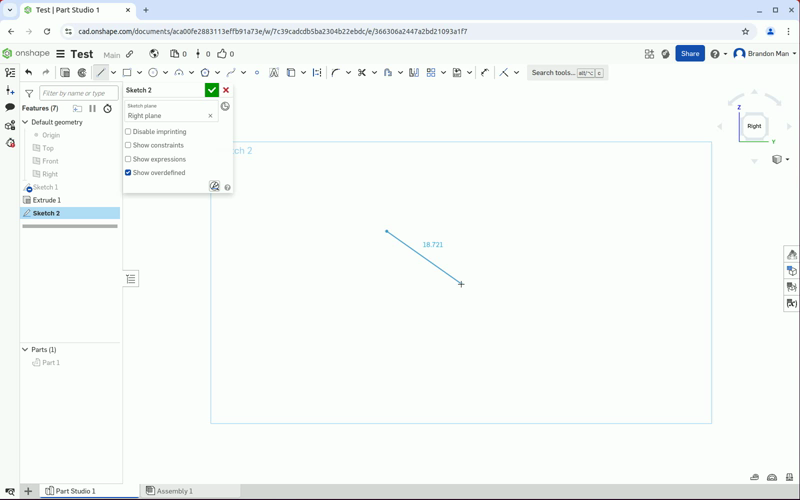
click(461, 283)
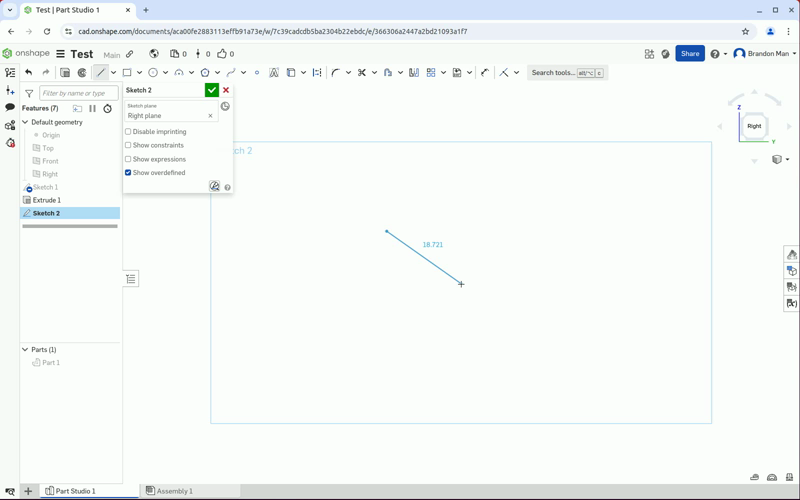
key_up(shift)
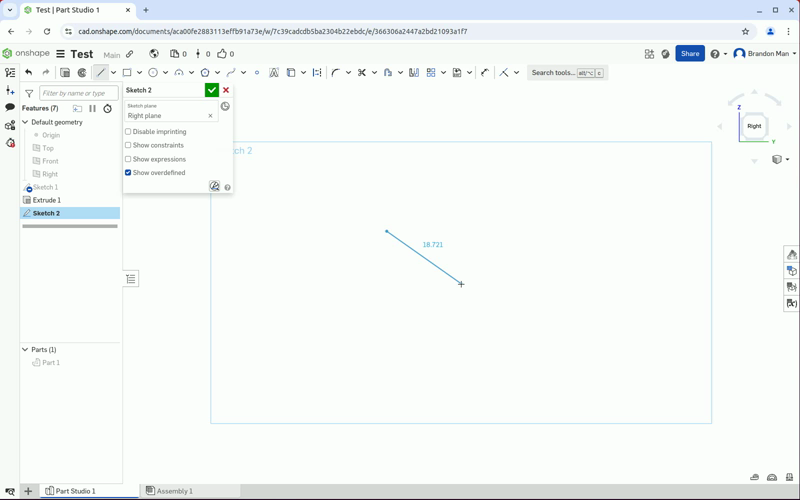
key_down(shift)
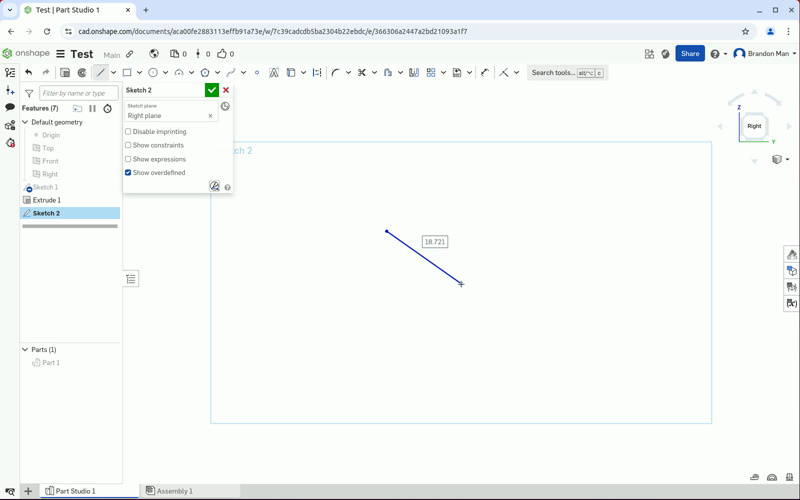
mouse_move(491, 283)
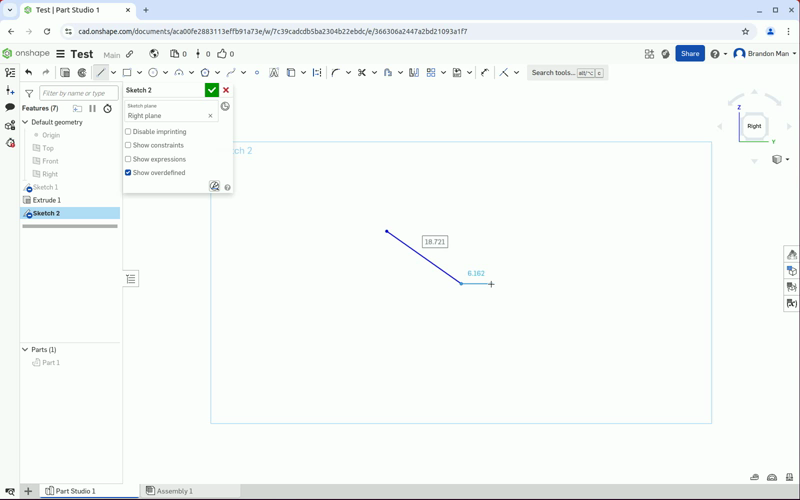
mouse_move(478, 295)
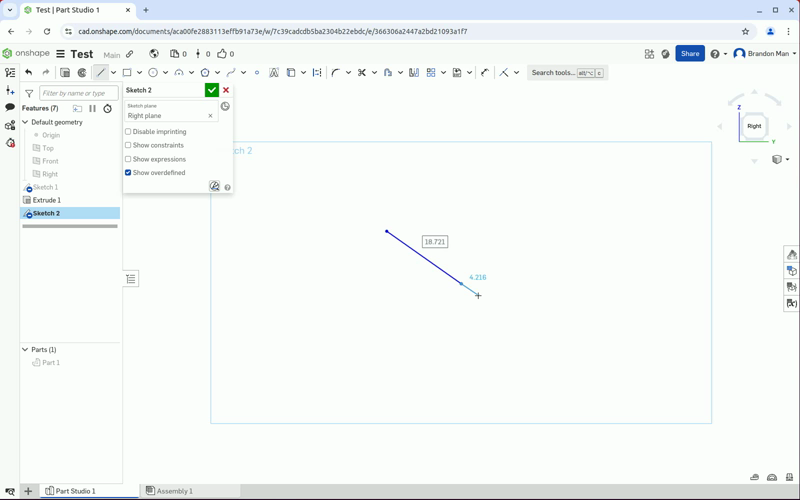
click(478, 295)
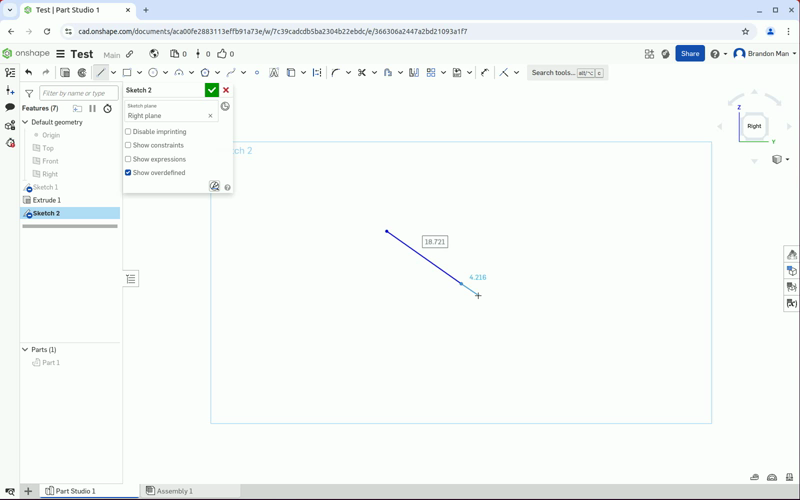
key_up(shift)
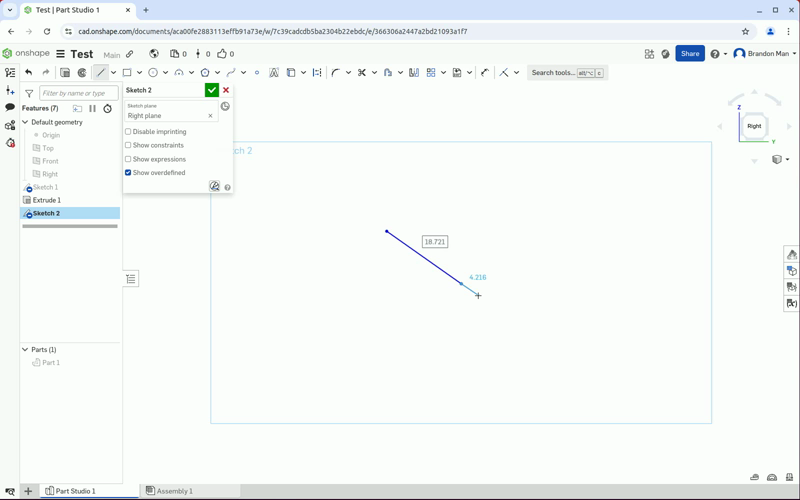
key_down(shift)
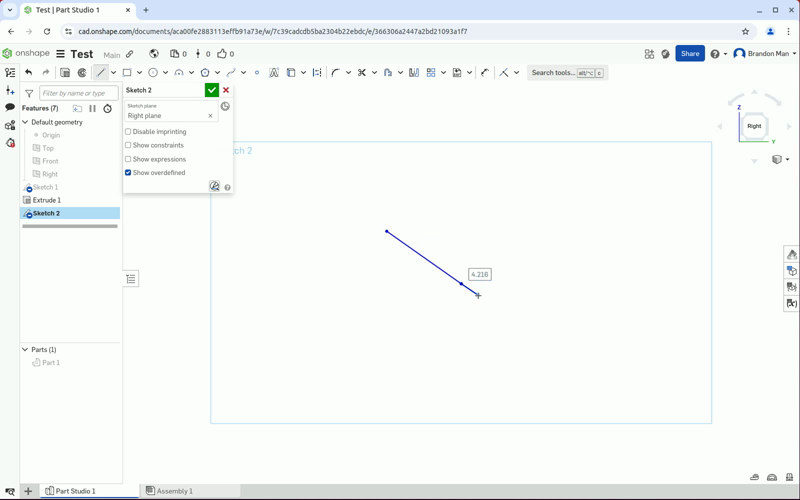
mouse_move(508, 295)
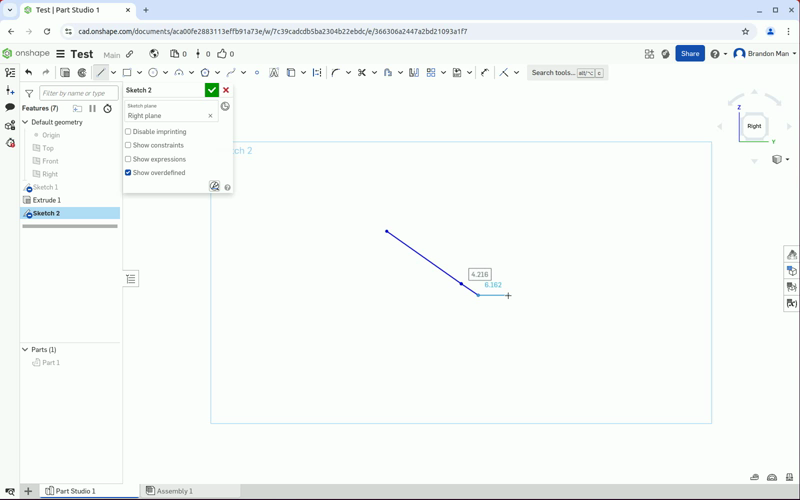
mouse_move(486, 283)
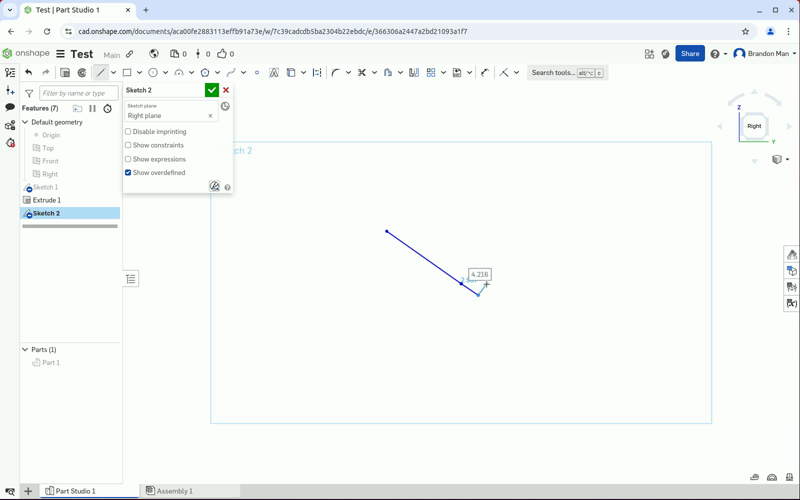
click(486, 283)
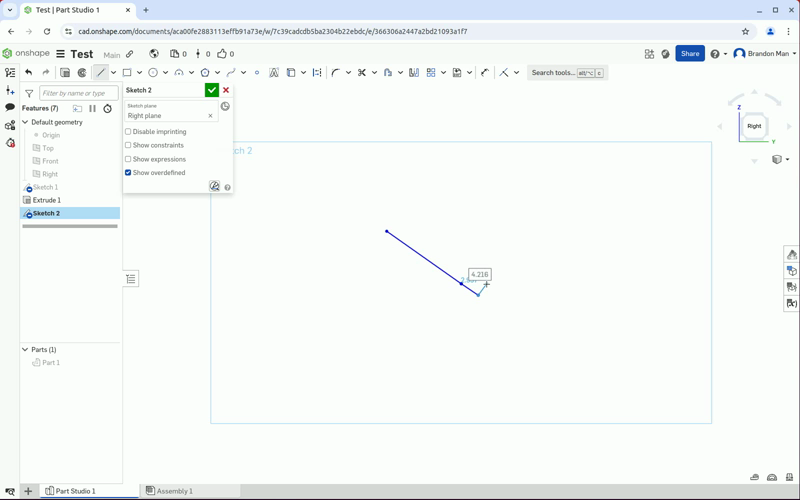
key_up(shift)
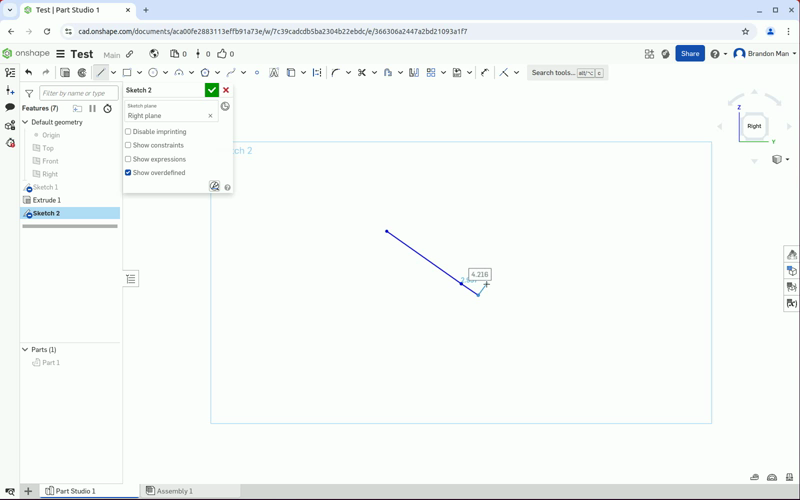
key_down(shift)
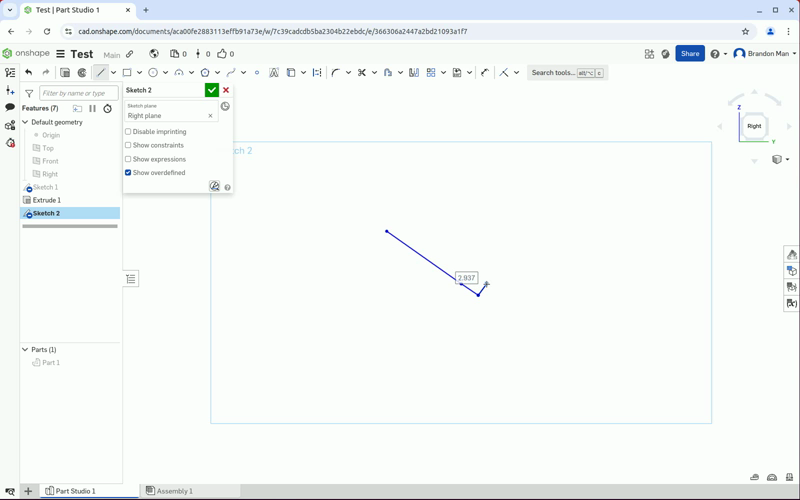
mouse_move(395, 219)
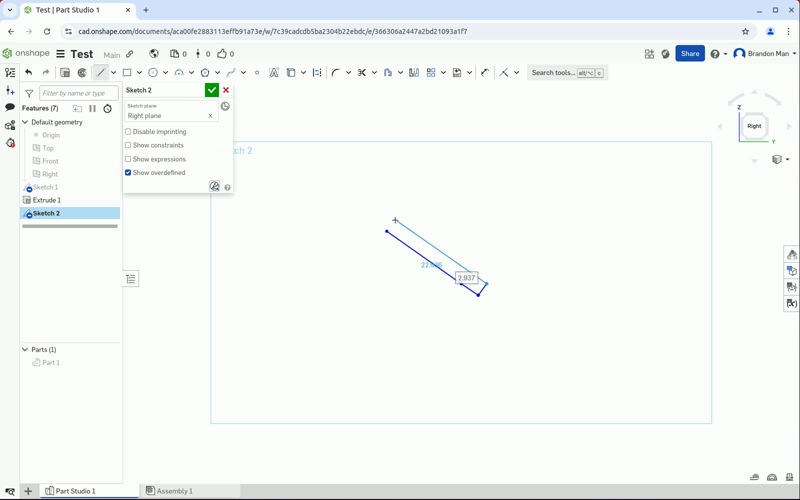
click(395, 219)
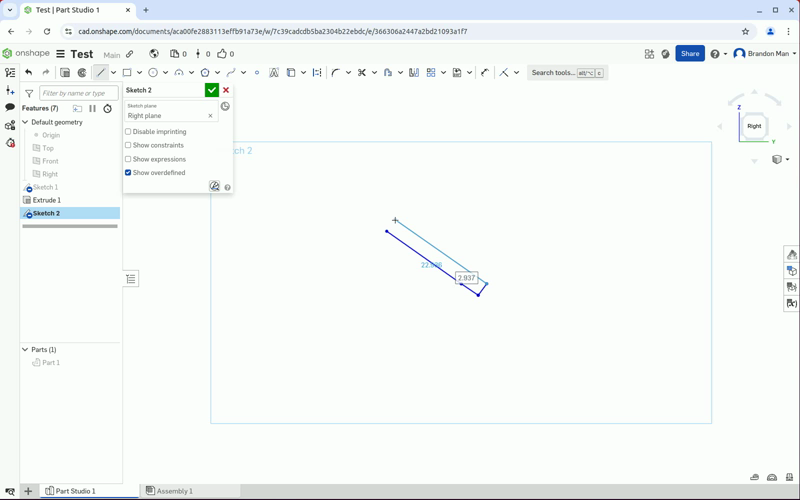
key_up(shift)
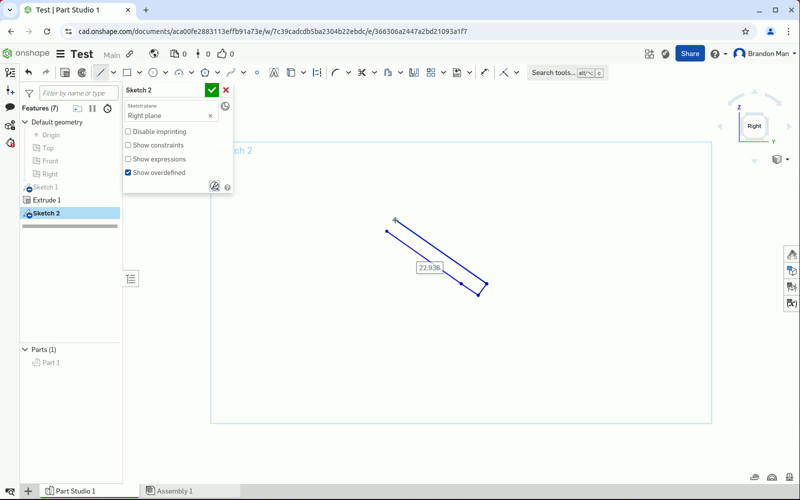
mouse_move(425, 219)
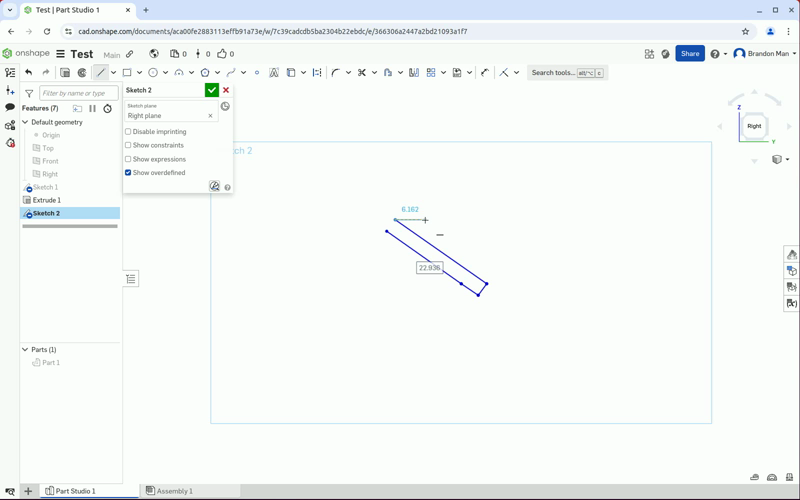
key_down(shift)
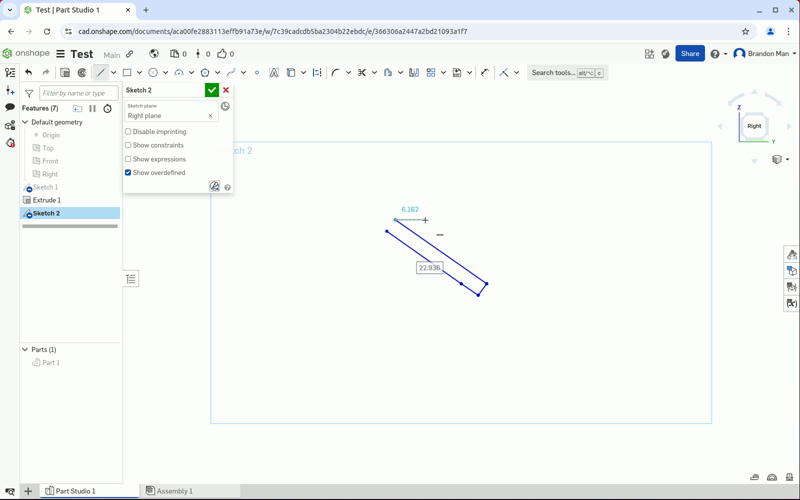
mouse_move(386, 231)
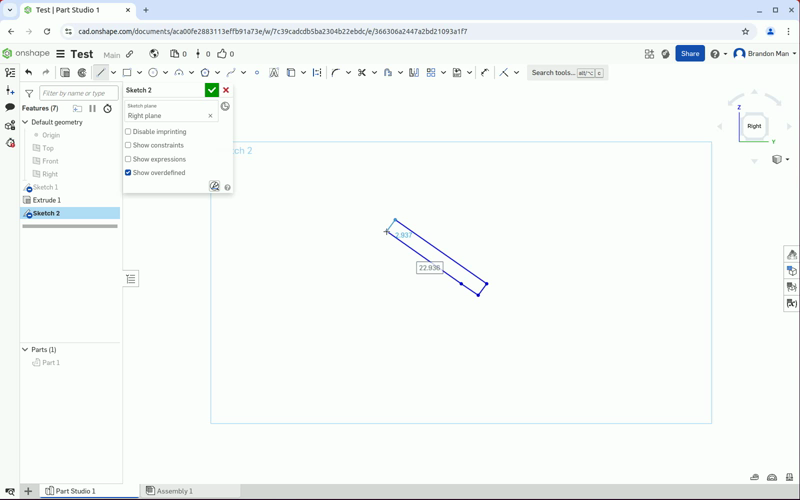
key_up(shift)
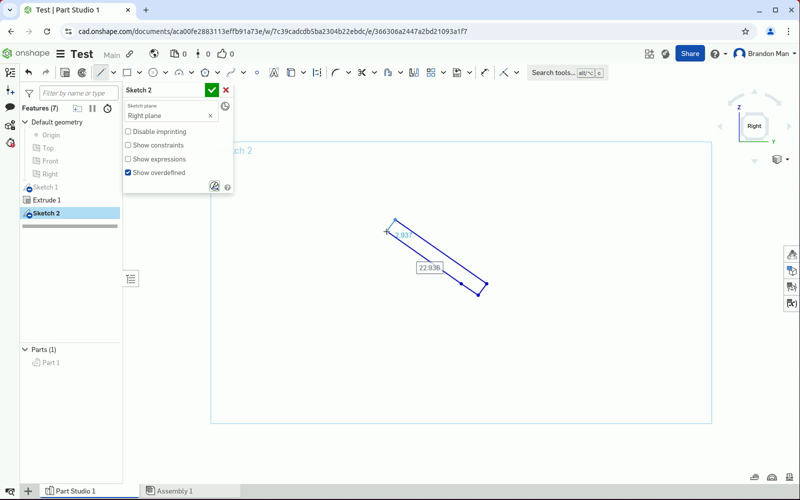
click(386, 231)
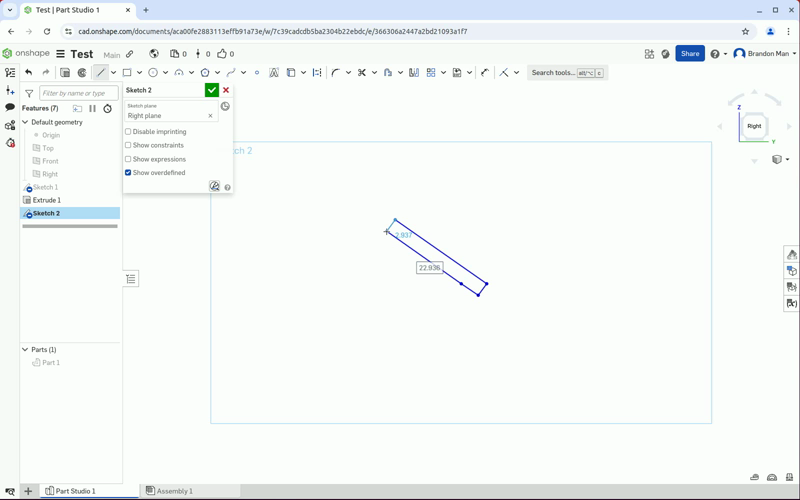
key(esc)
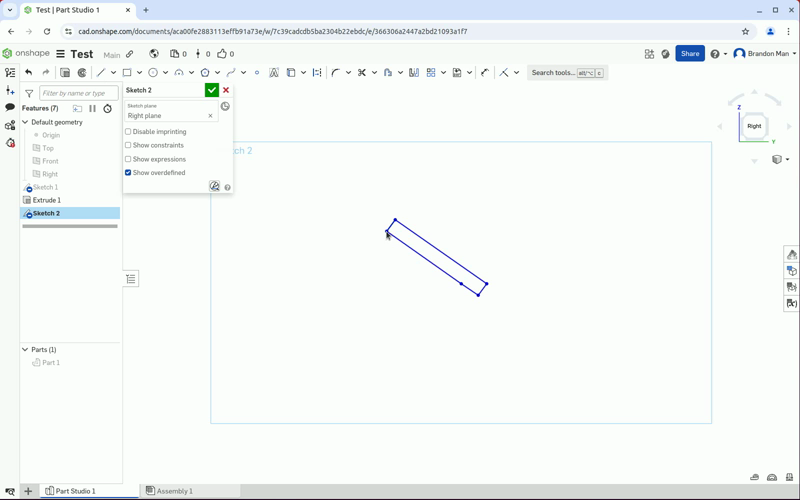
mouse_move(462, 271)
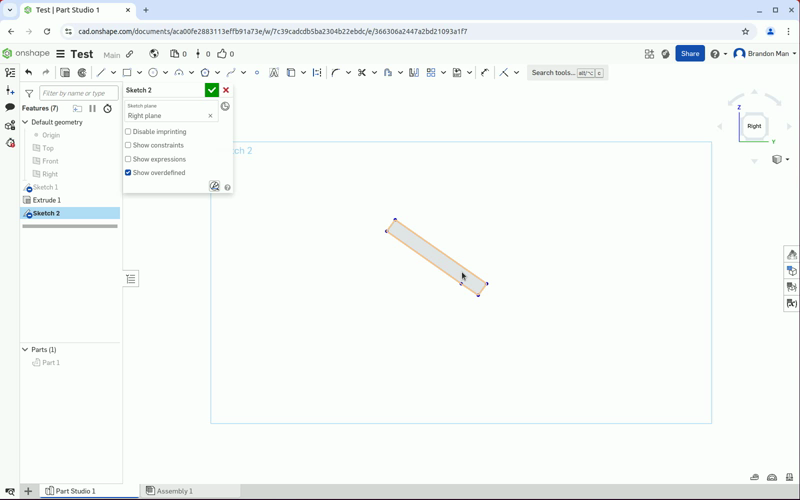
scroll(6)
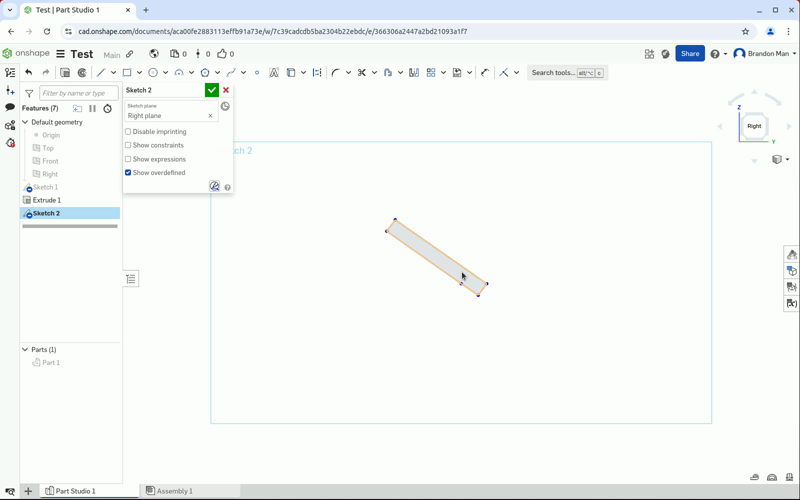
scroll(6)
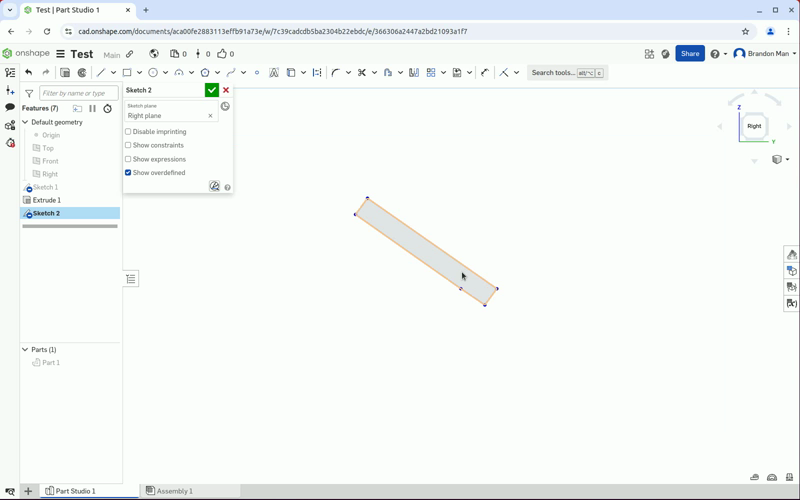
scroll(6)
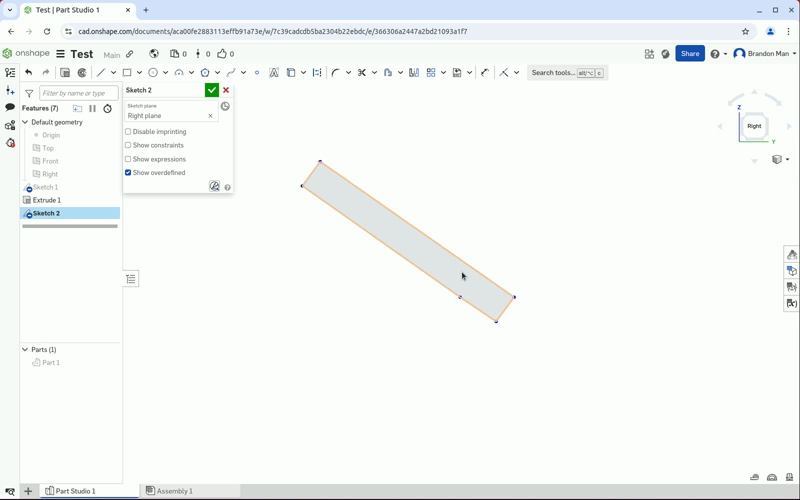
scroll(6)
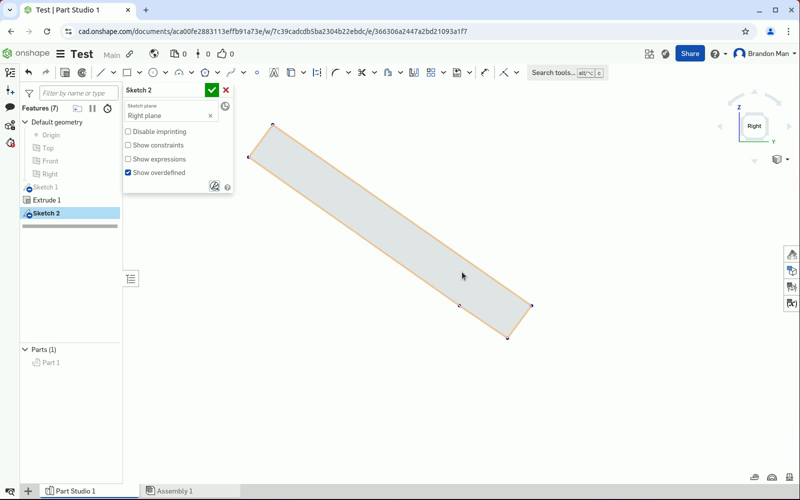
scroll(6)
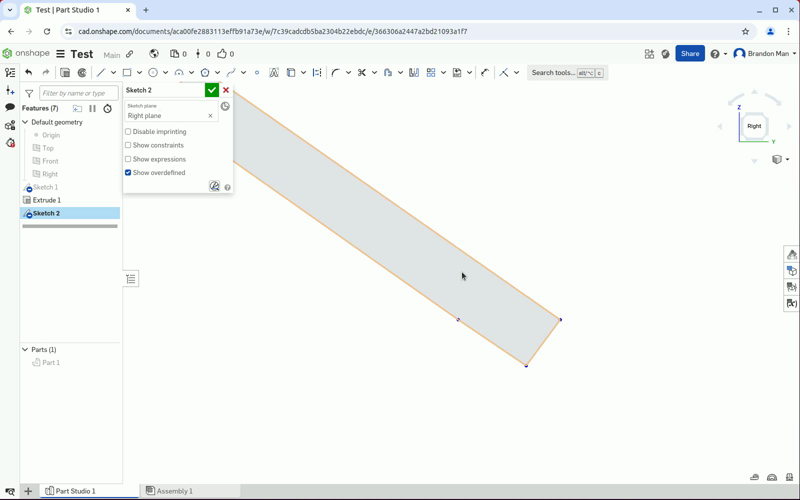
scroll(6)
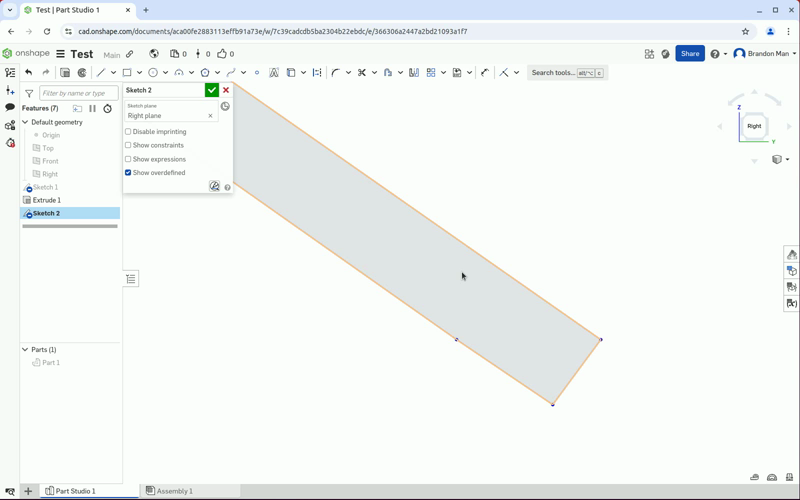
scroll(6)
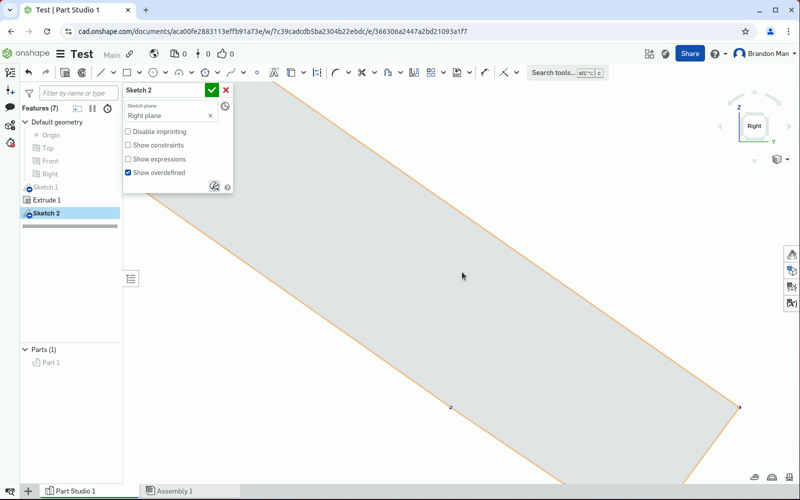
click(462, 271)
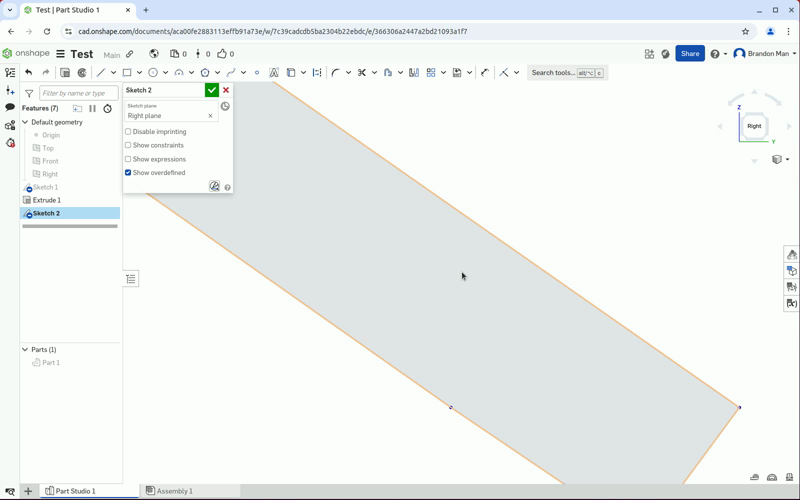
scroll(-6)
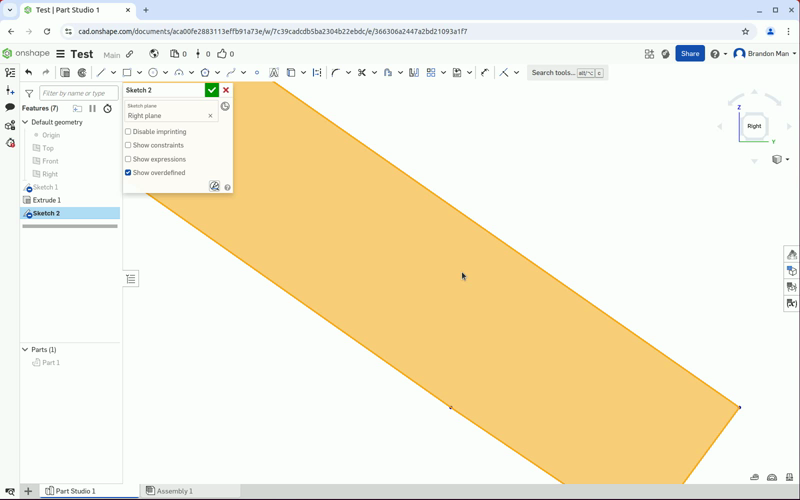
scroll(-6)
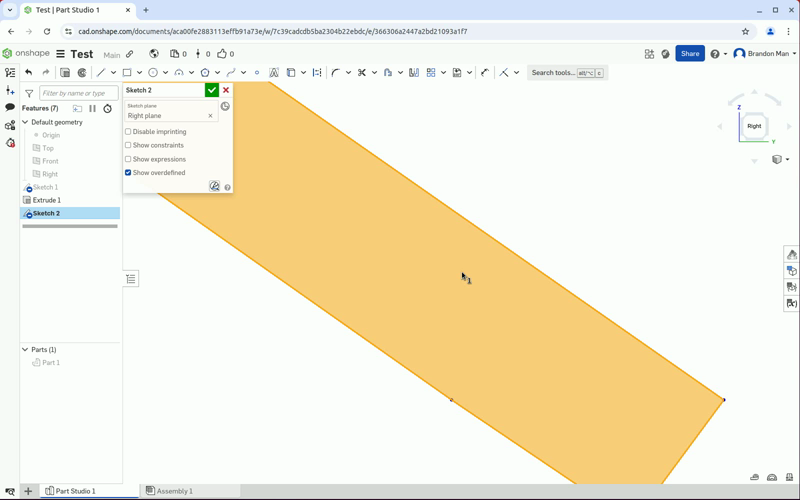
scroll(-6)
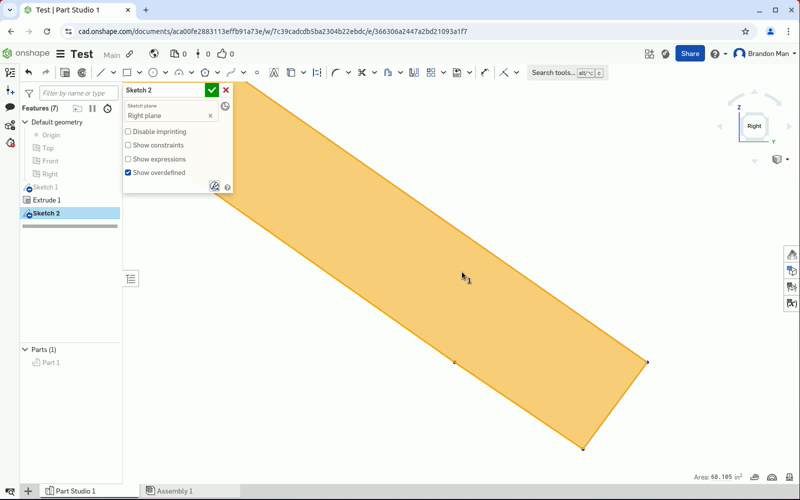
scroll(-6)
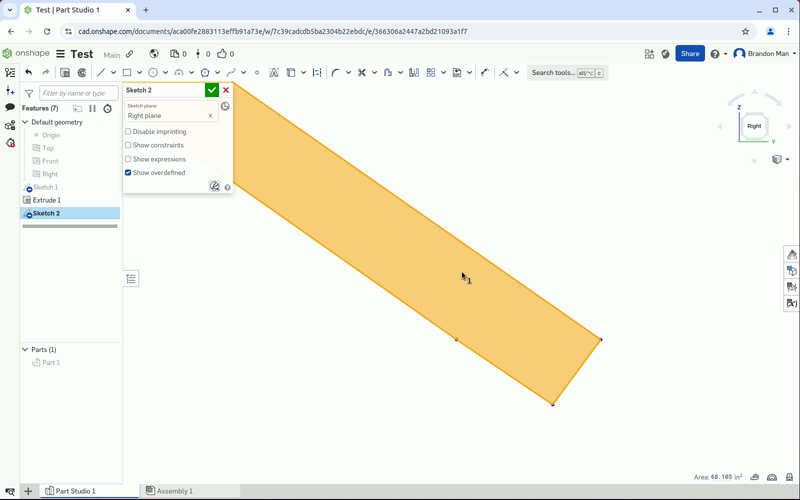
scroll(-6)
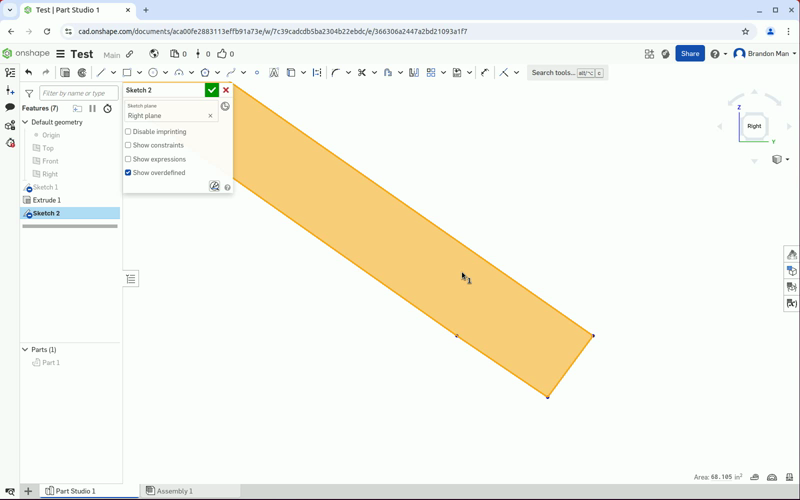
scroll(-6)
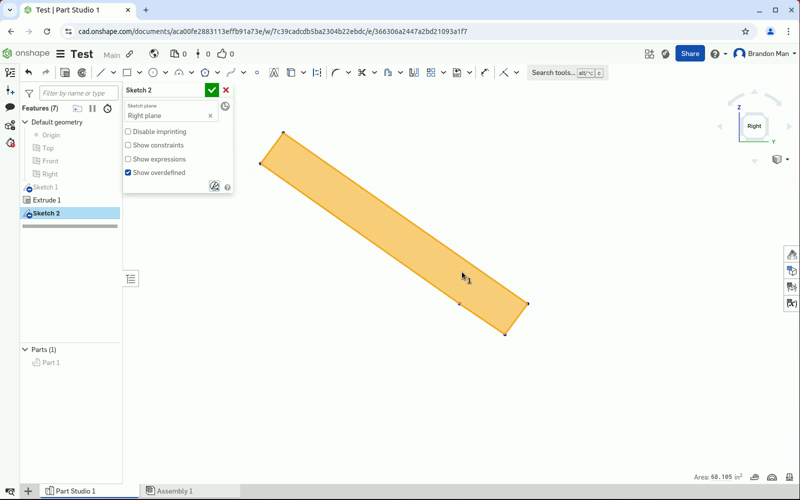
scroll(-6)
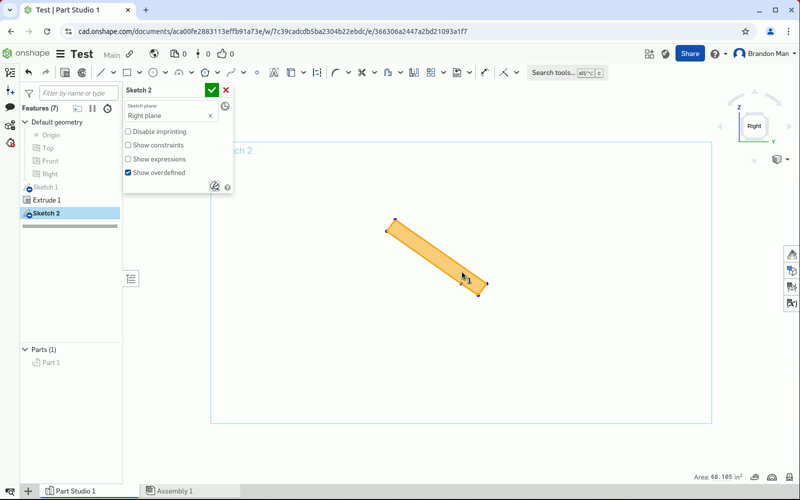
mouse_move(73, 352)
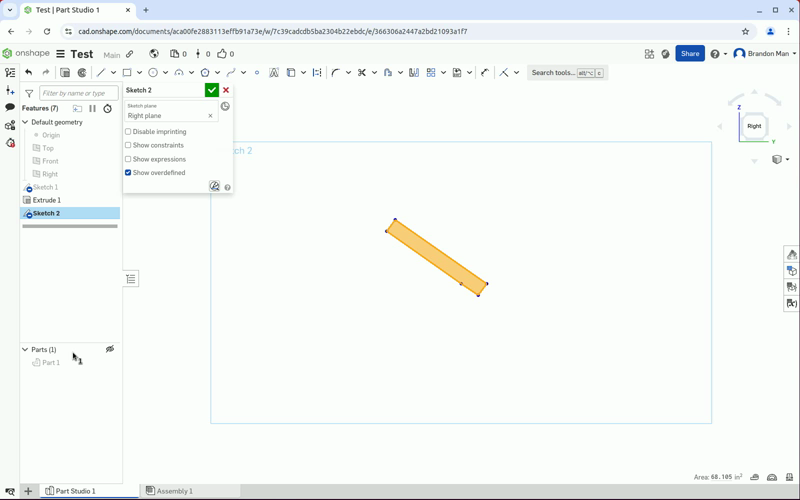
key(shift+y)
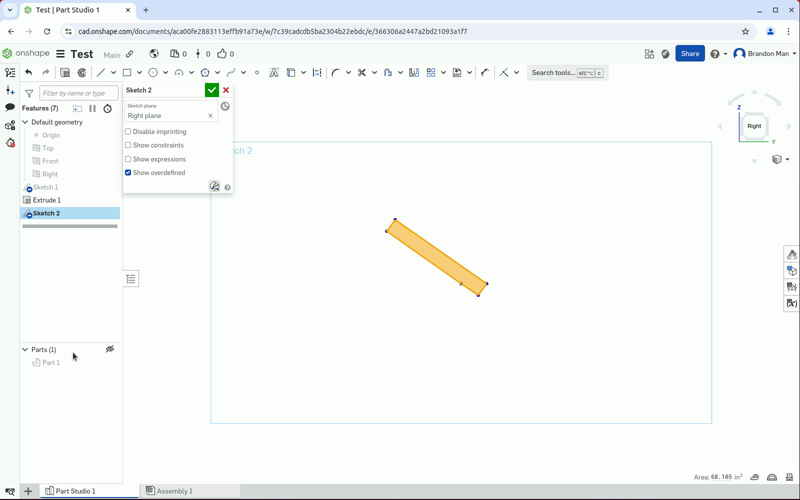
key(shift+e)
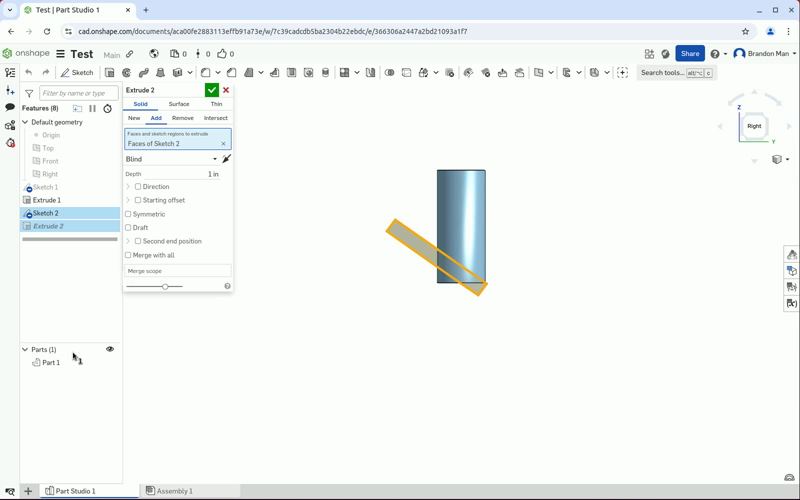
mouse_move(143, 106)
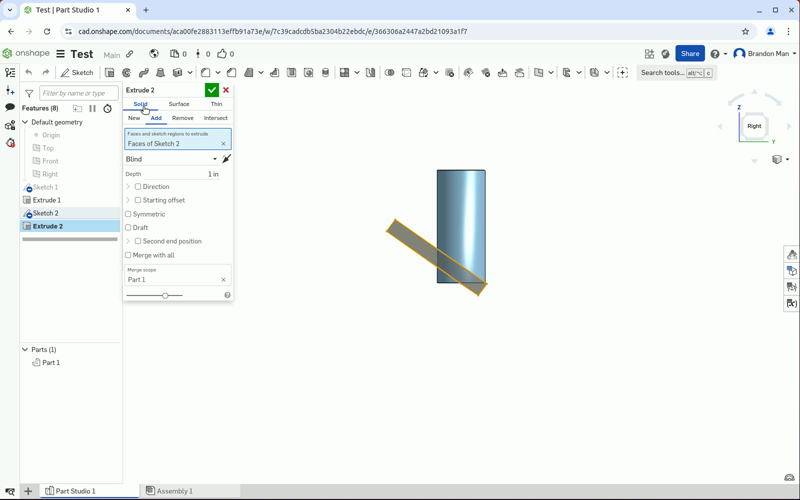
click(143, 106)
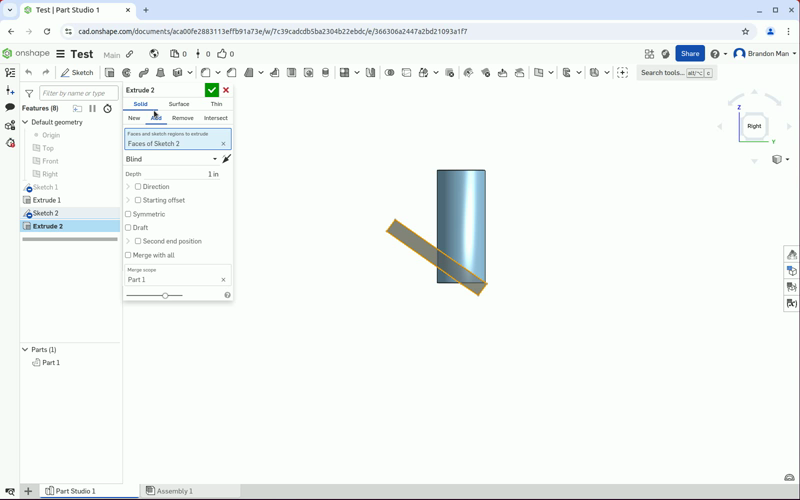
mouse_move(186, 120)
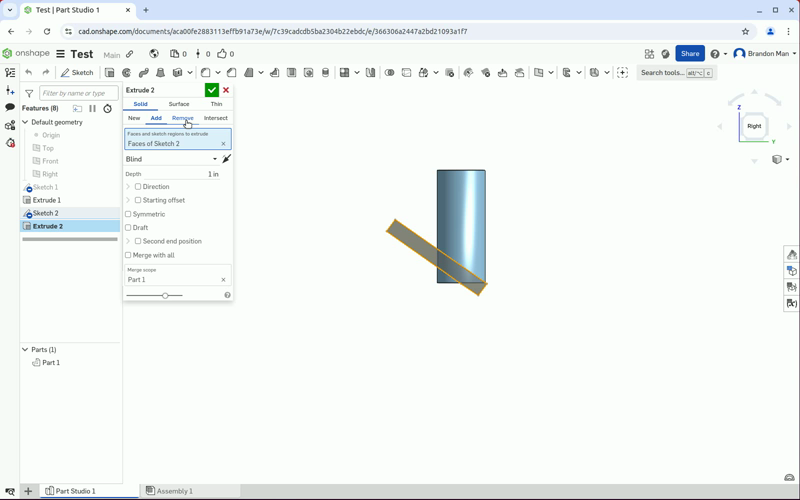
click(186, 120)
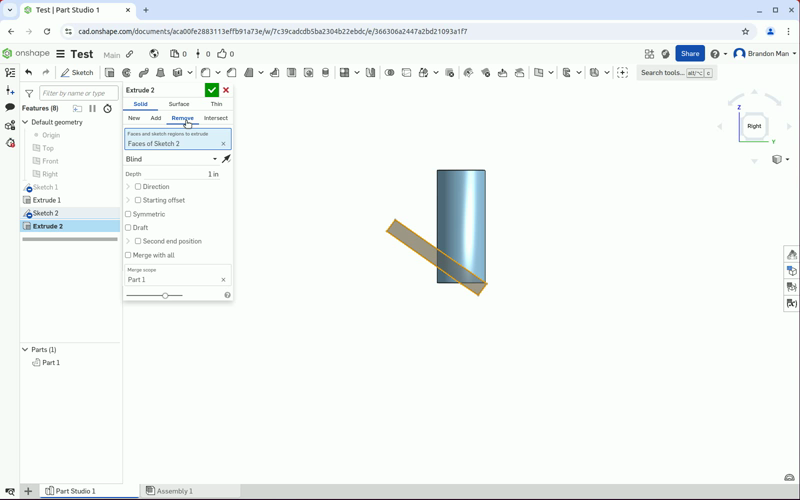
key(tab, 4)
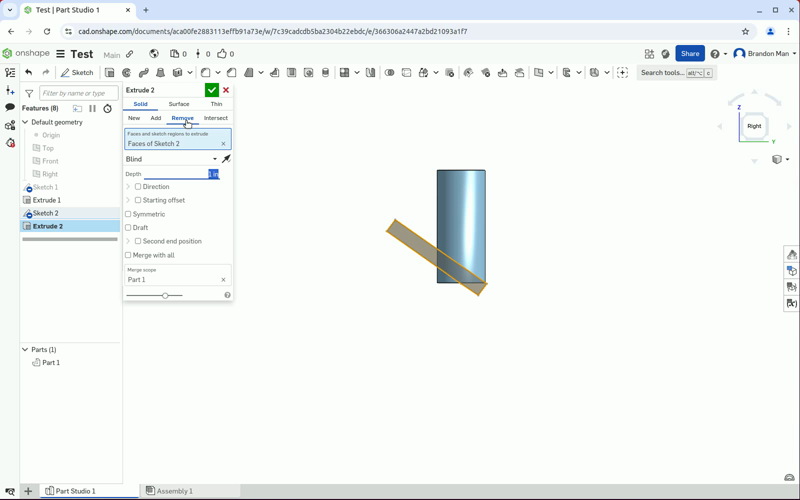
text(10.11)
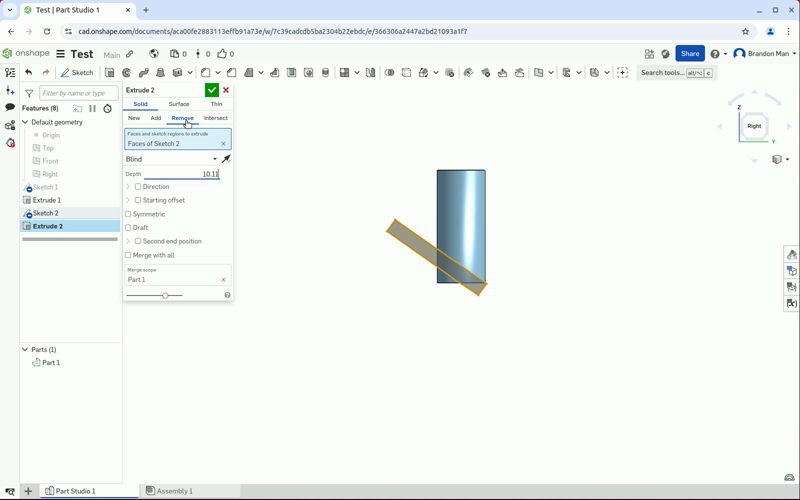
key(tab, 3)
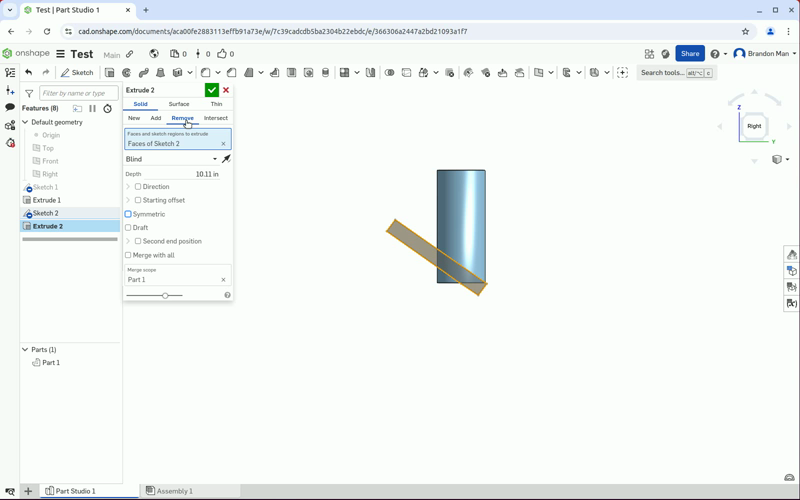
key(space)
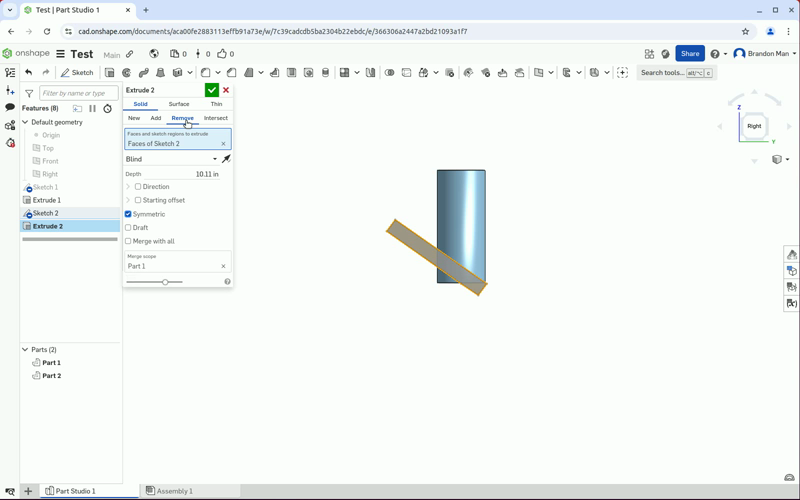
key(tab, 2)
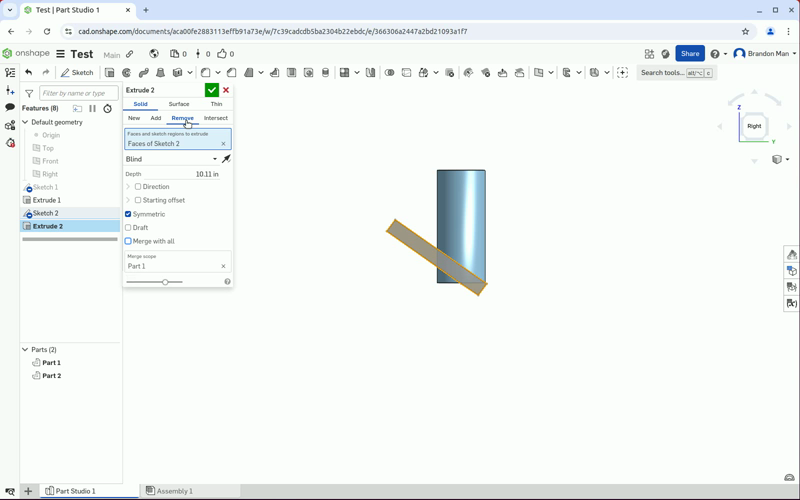
key(space)
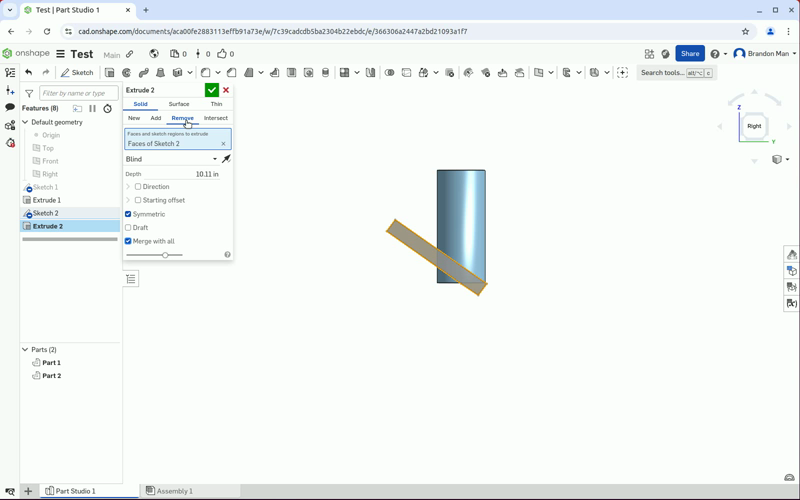
key(enter)
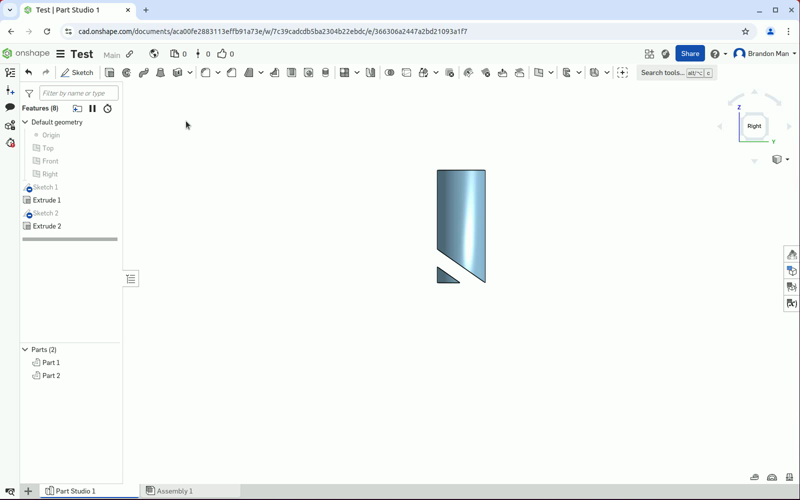
key(shift+h)
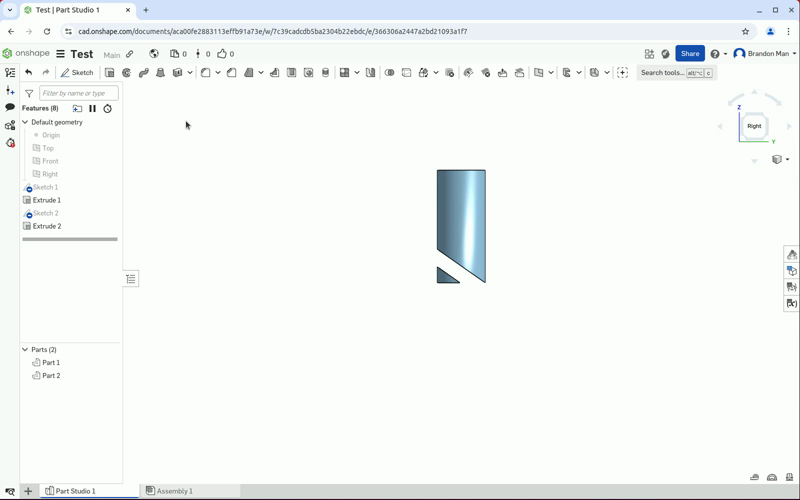
key(shift+h)
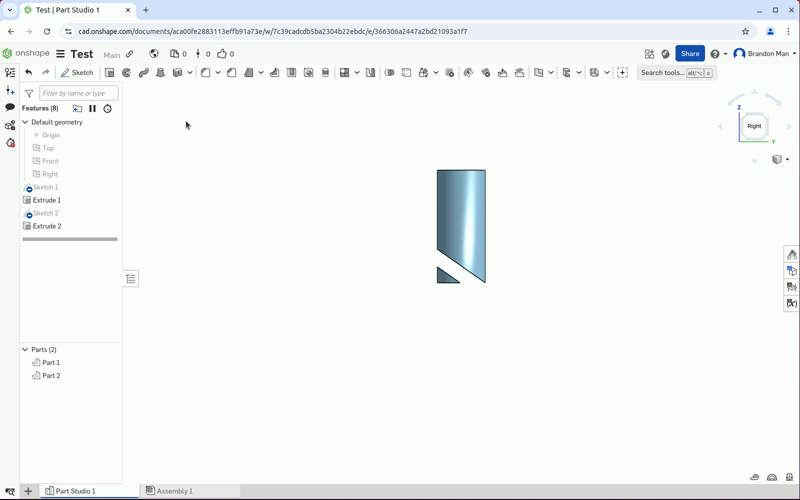
mouse_move(73, 189)
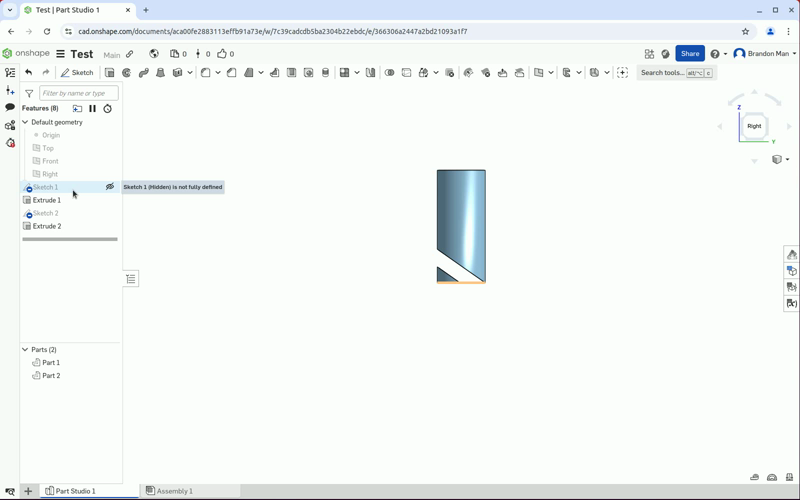
click(73, 189)
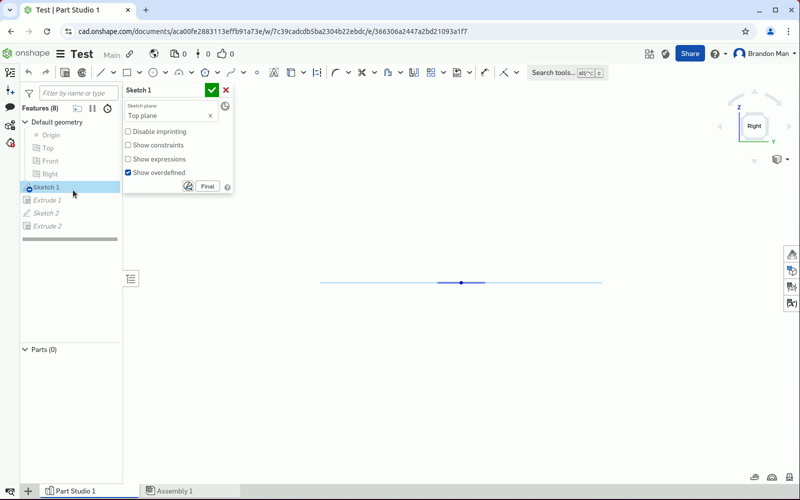
mouse_move(229, 92)
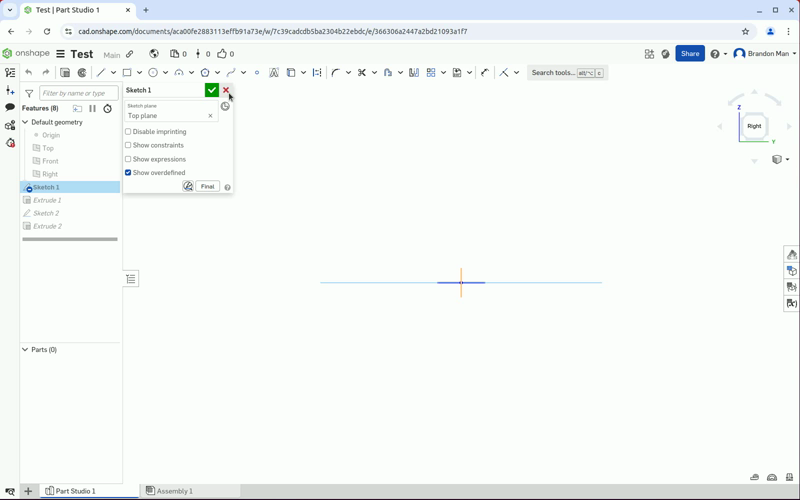
click(229, 92)
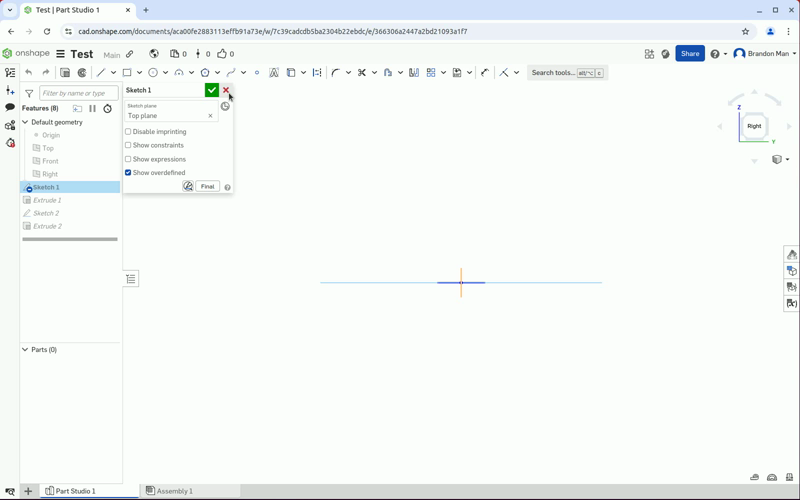
key(shift+s)
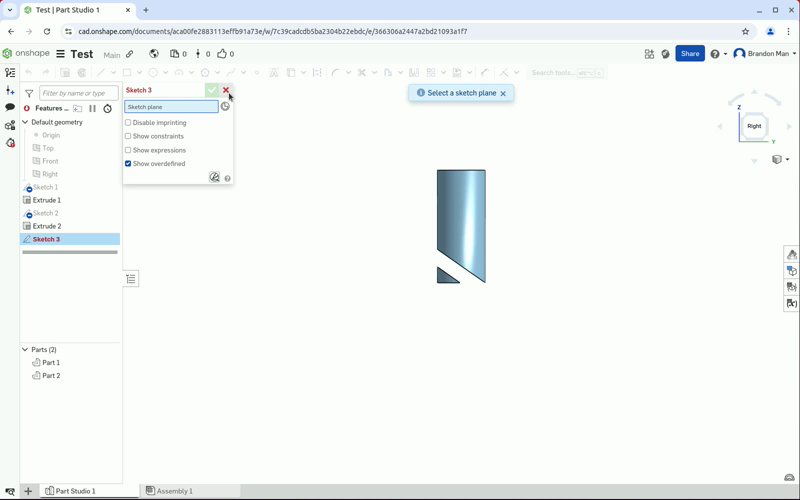
mouse_move(73, 176)
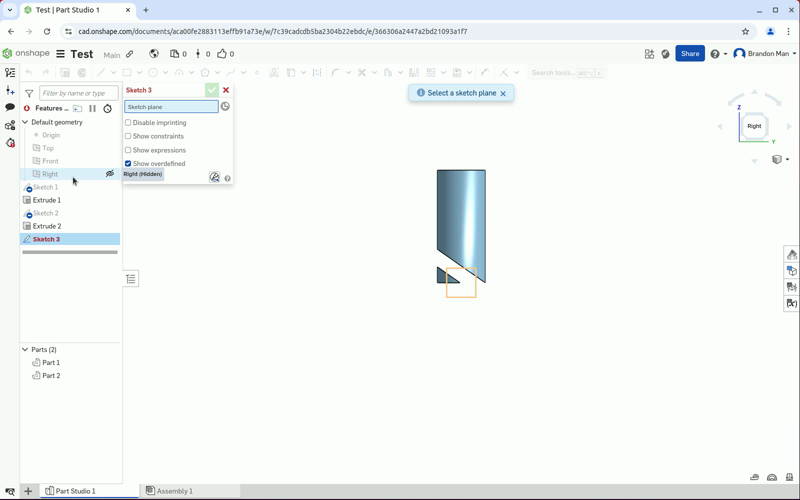
click(73, 176)
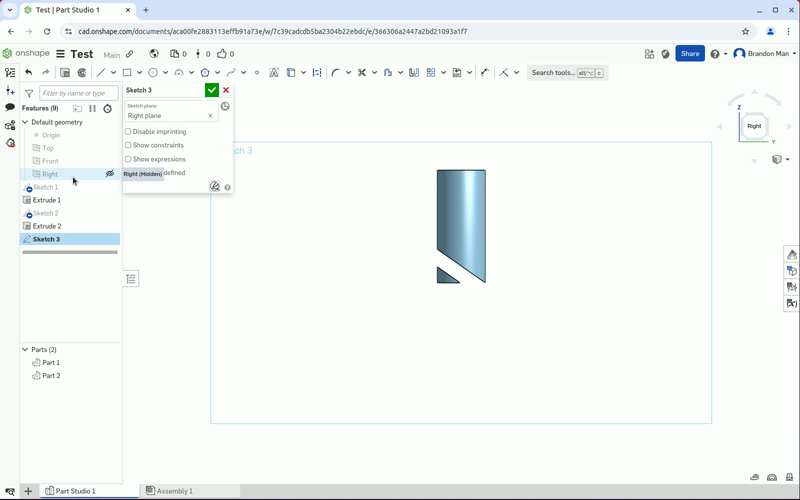
mouse_move(73, 352)
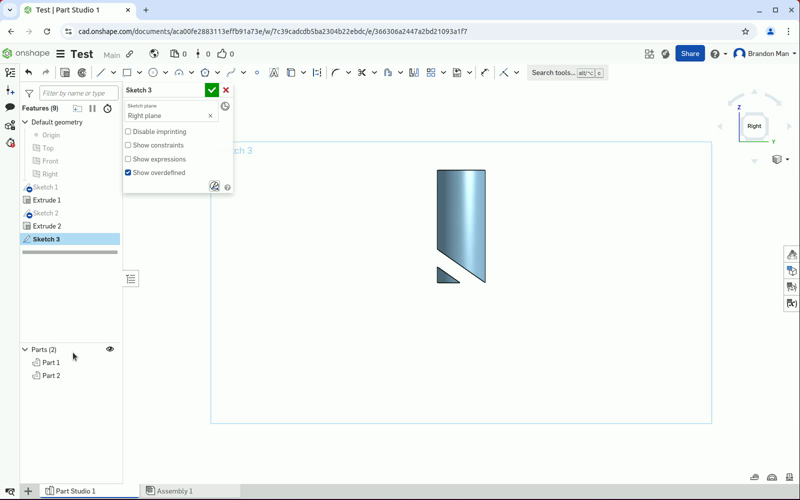
key(y)
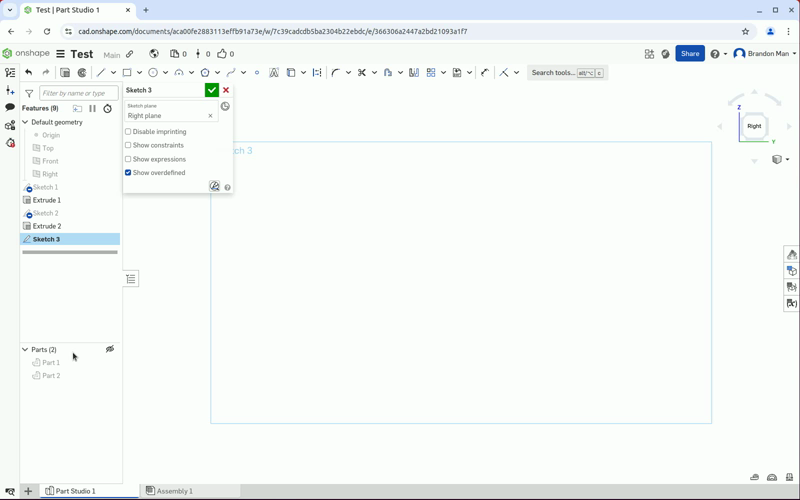
key(l)
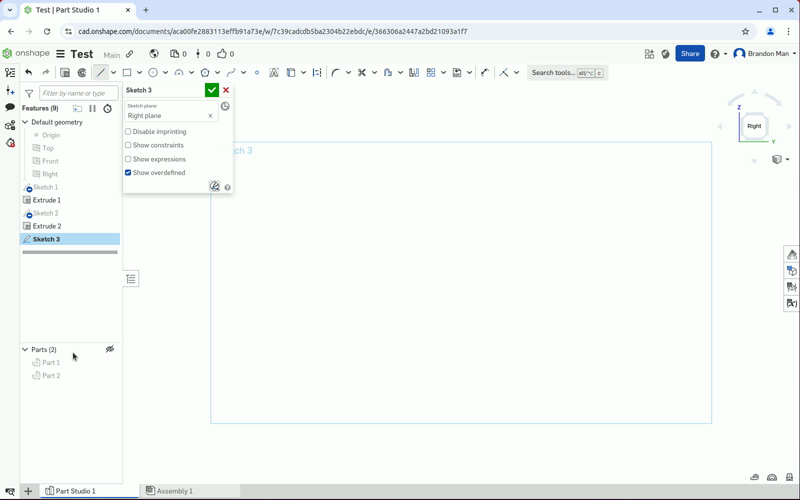
key_down(shift)
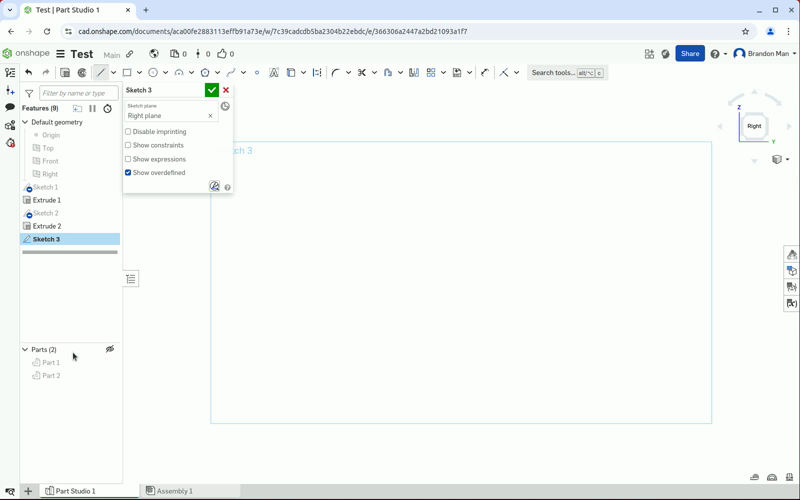
mouse_move(378, 241)
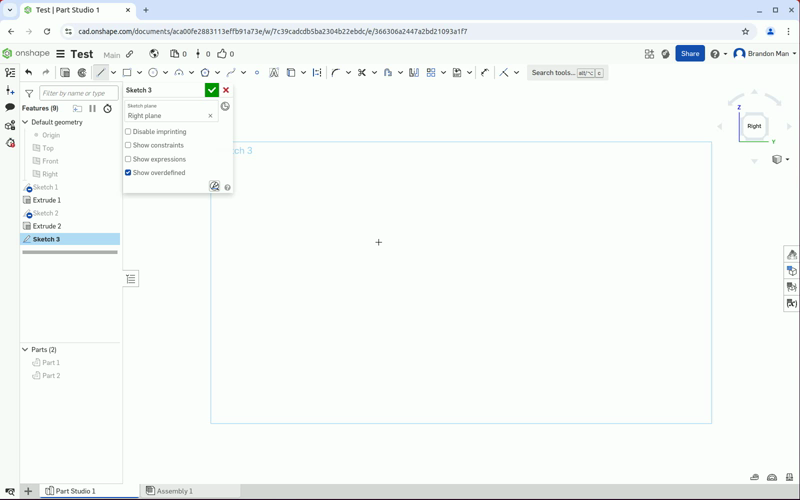
click(378, 241)
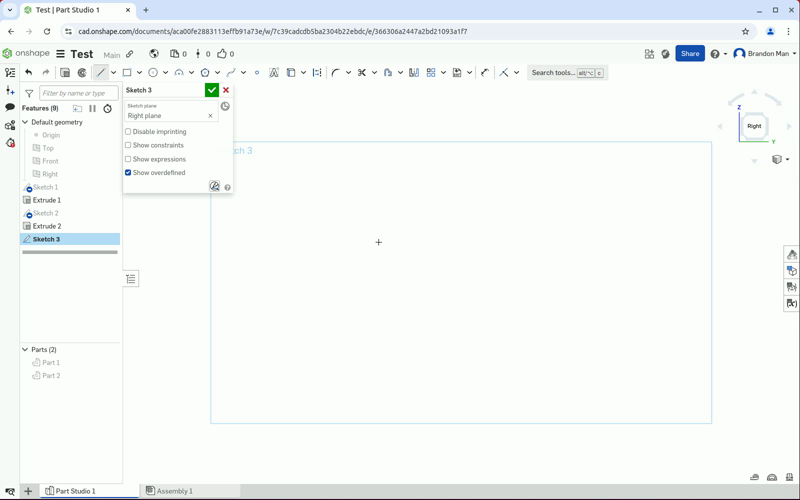
key_up(shift)
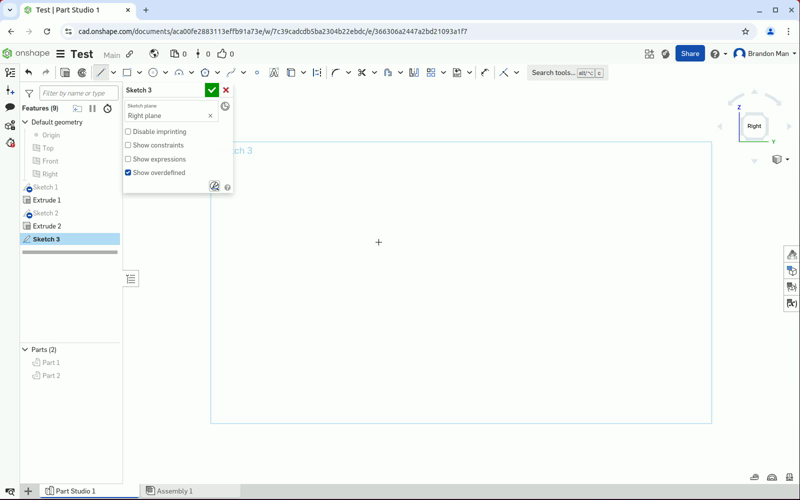
key_down(shift)
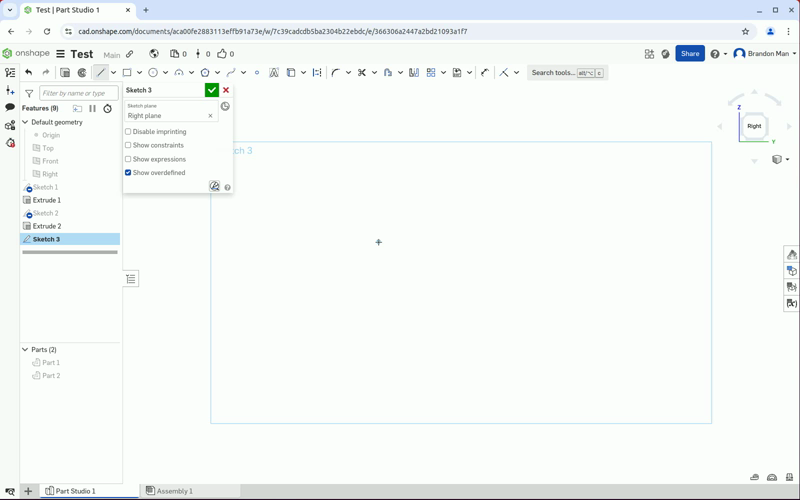
mouse_move(470, 306)
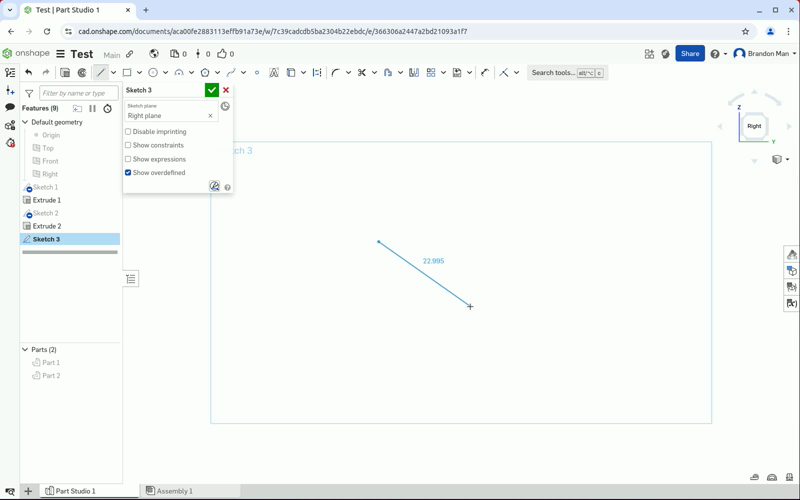
click(470, 306)
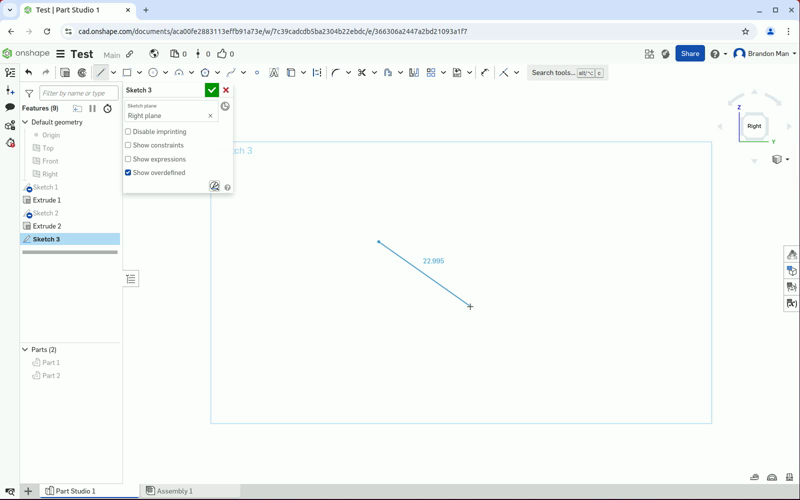
key_up(shift)
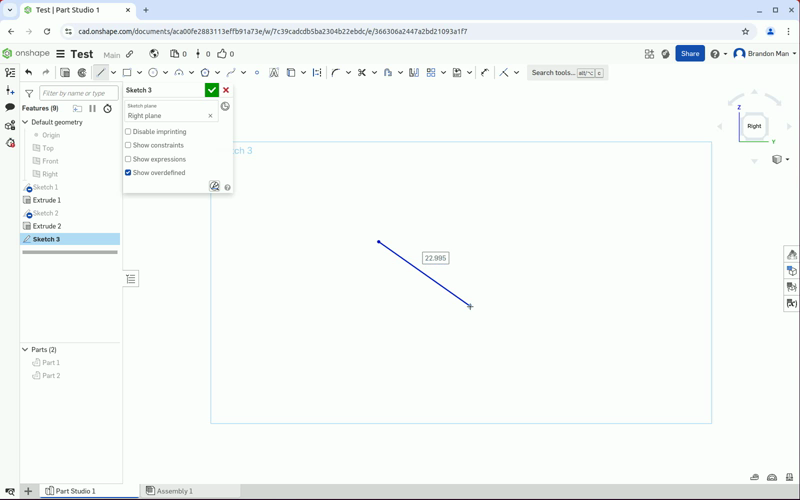
key_down(shift)
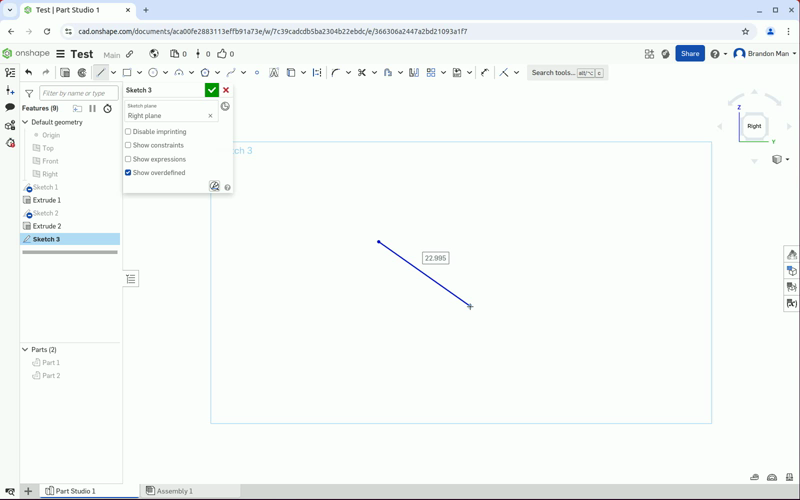
mouse_move(500, 306)
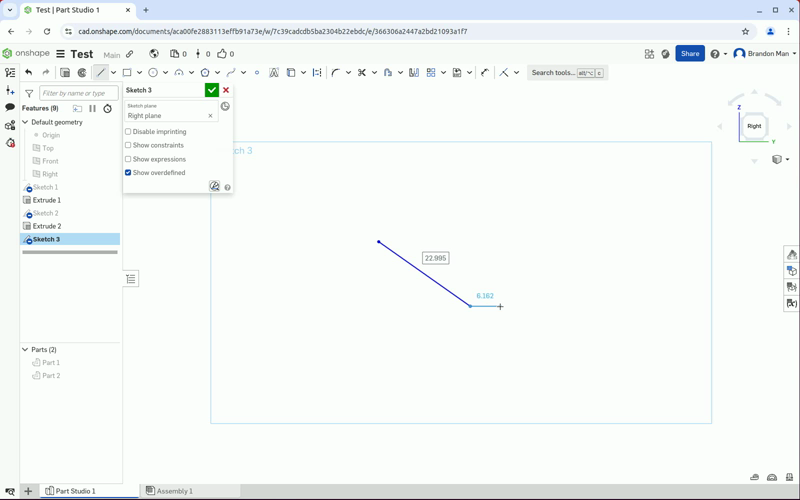
mouse_move(478, 294)
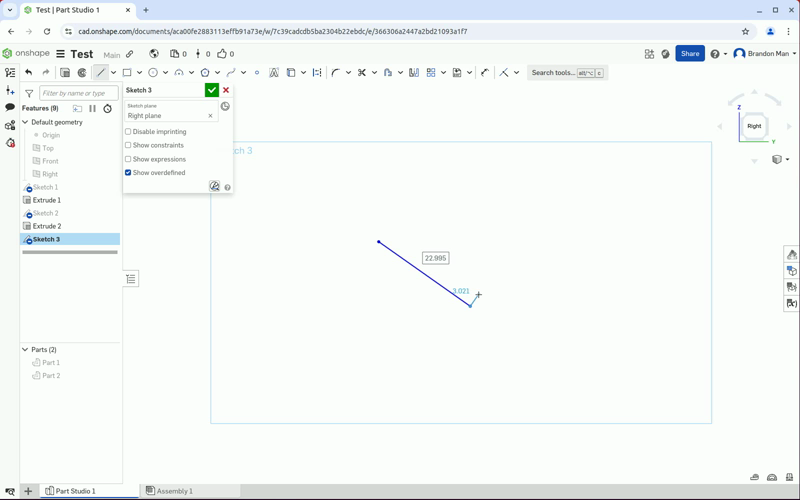
click(478, 294)
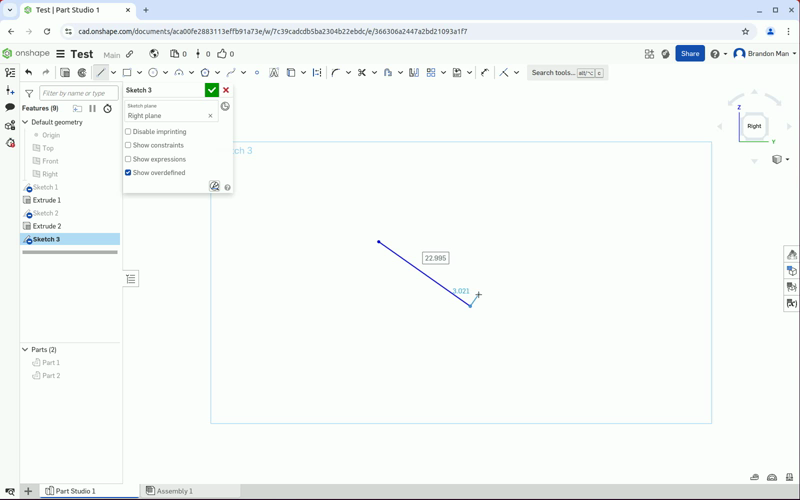
key_up(shift)
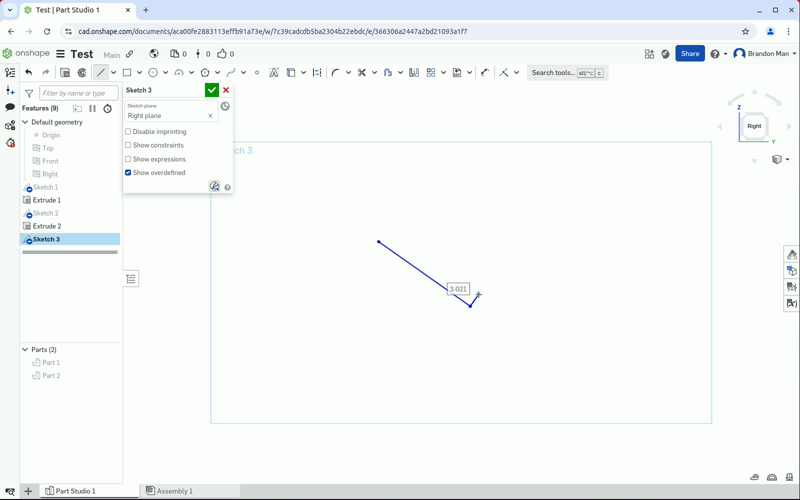
key_down(shift)
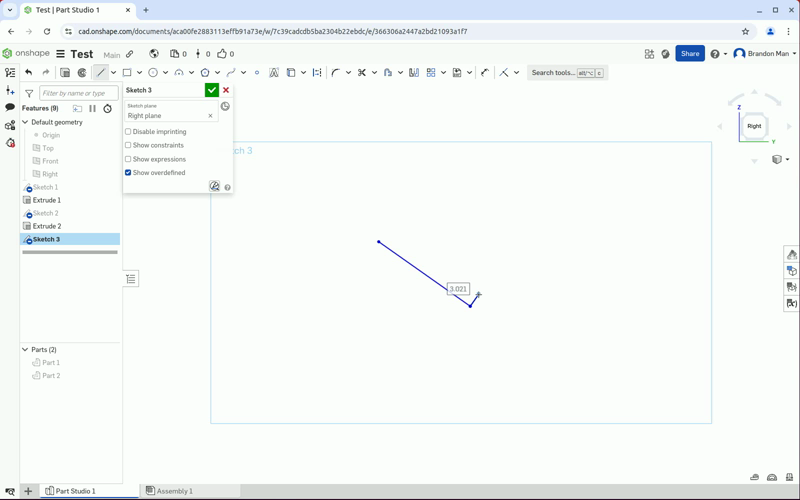
mouse_move(508, 294)
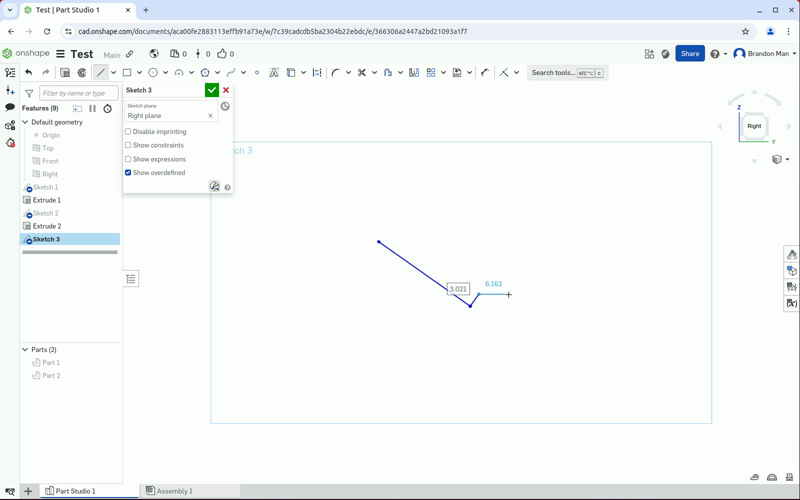
mouse_move(460, 282)
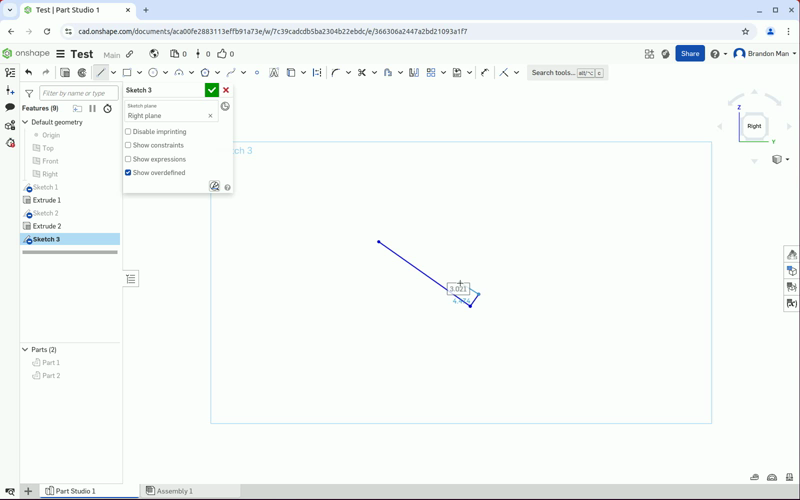
click(460, 282)
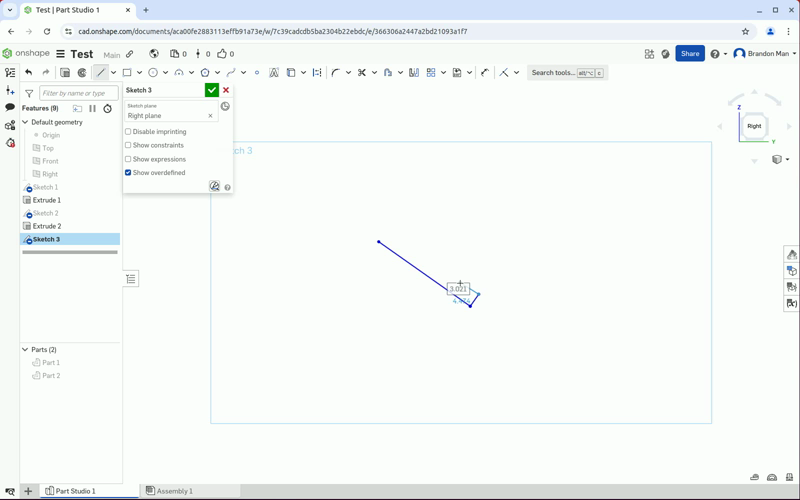
key_up(shift)
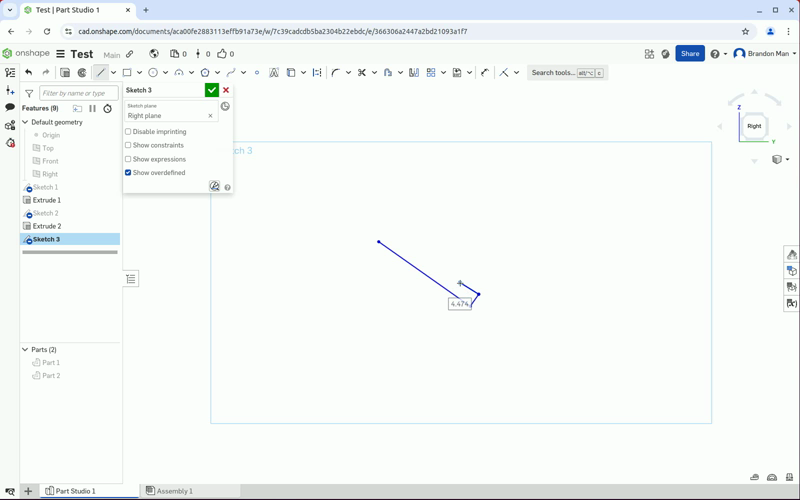
key_down(shift)
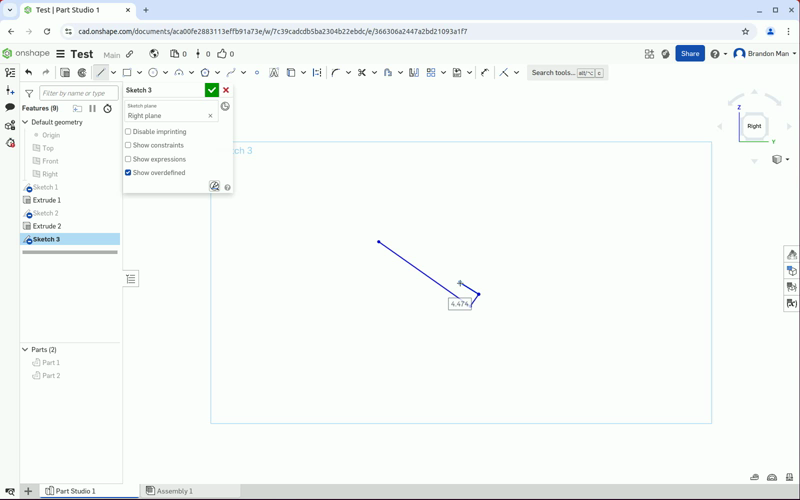
mouse_move(386, 230)
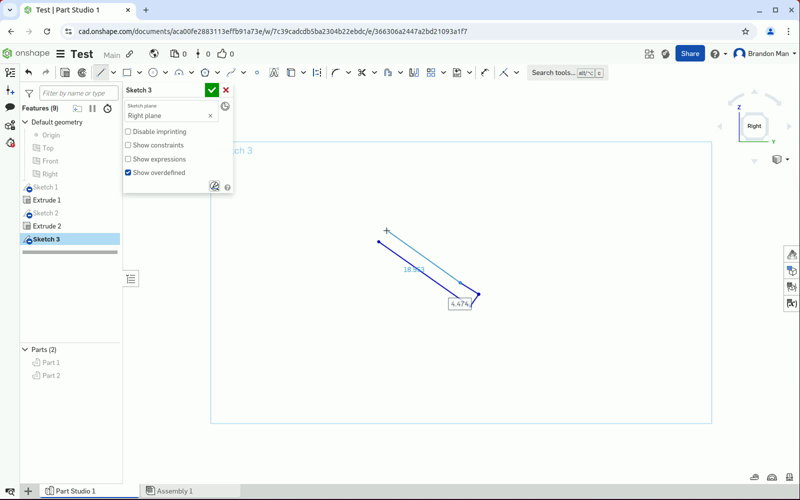
click(386, 230)
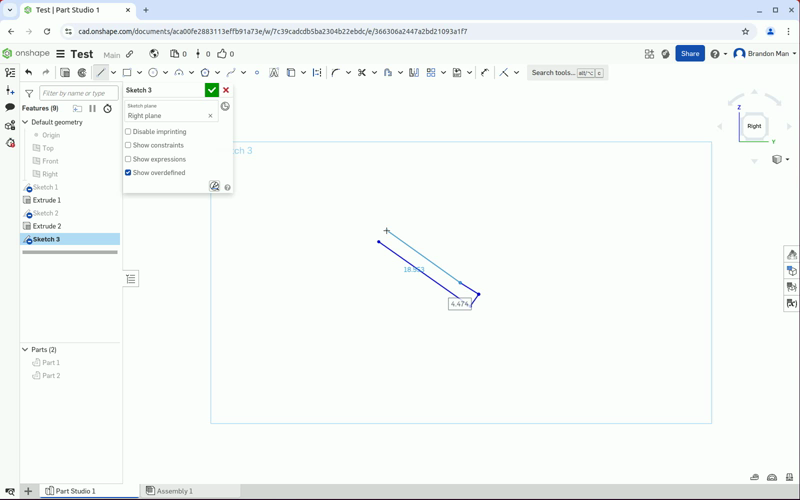
key_up(shift)
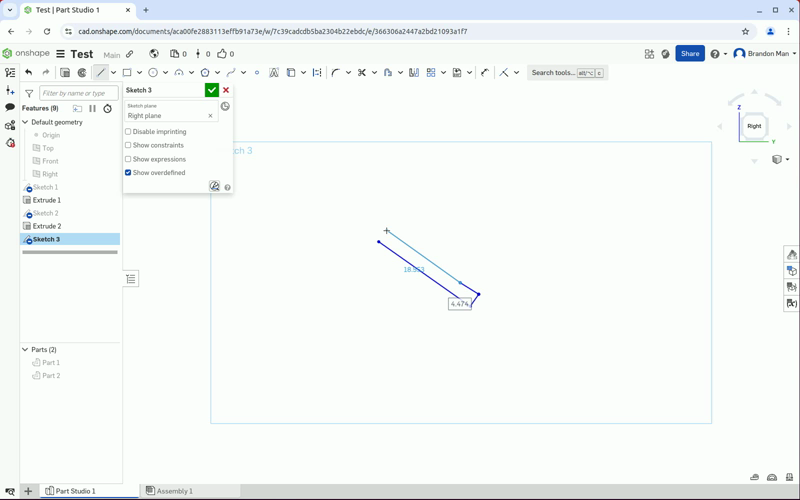
mouse_move(417, 230)
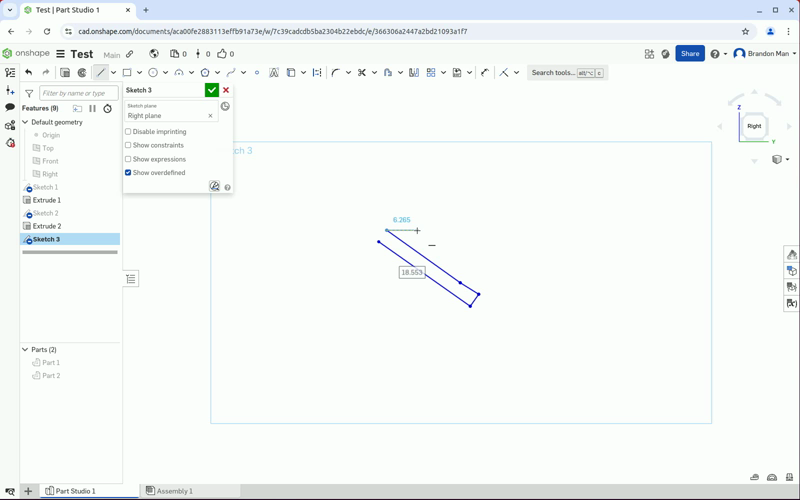
key_down(shift)
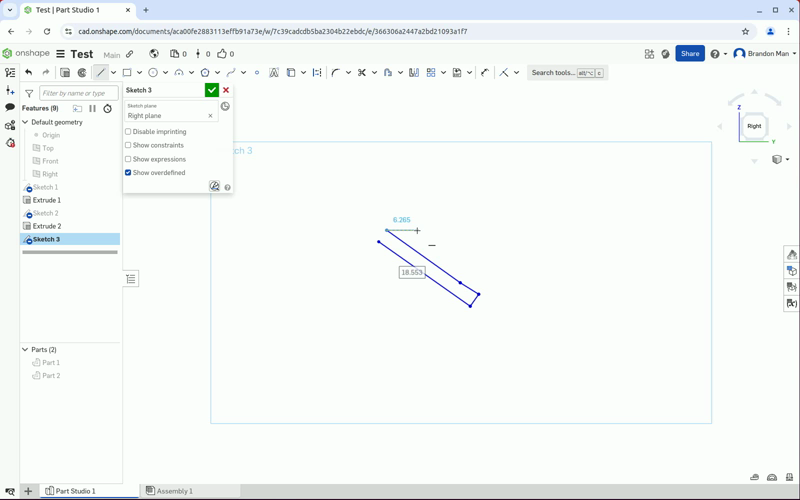
mouse_move(378, 241)
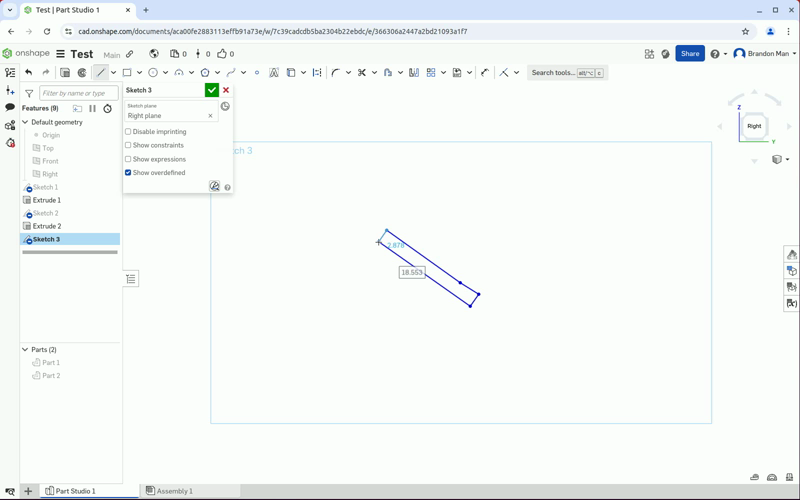
key_up(shift)
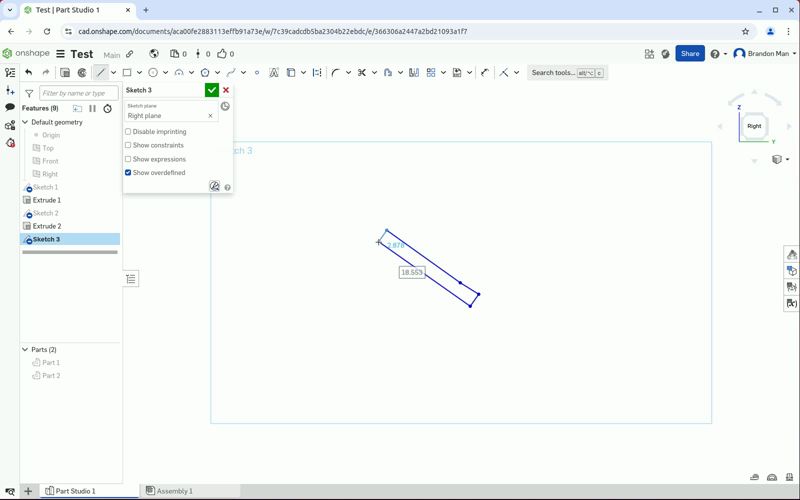
click(378, 241)
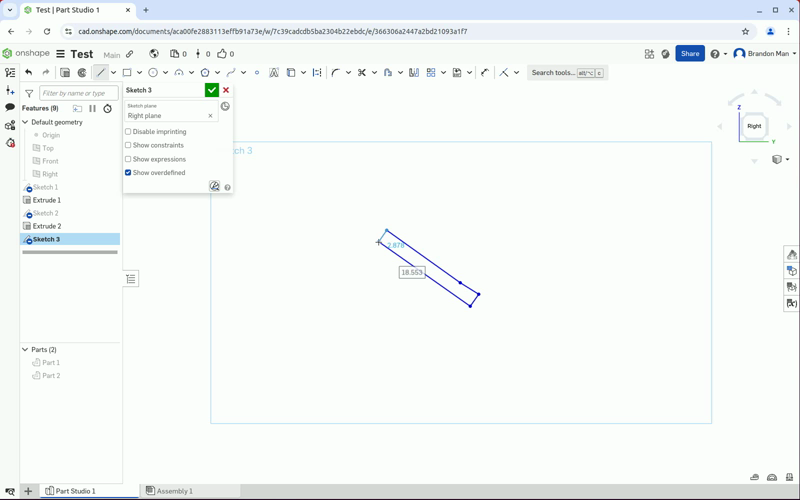
key(esc)
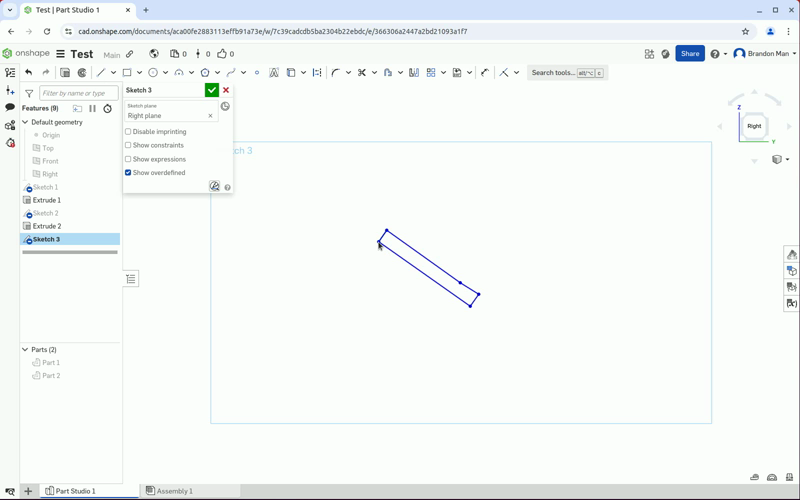
mouse_move(425, 264)
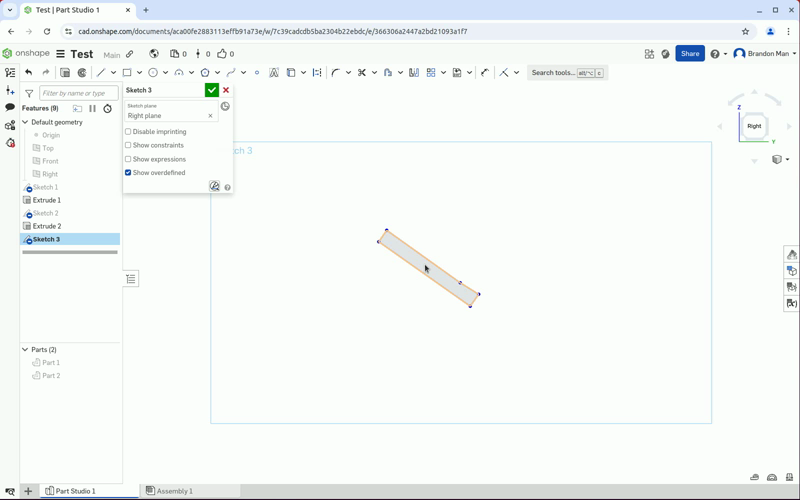
scroll(6)
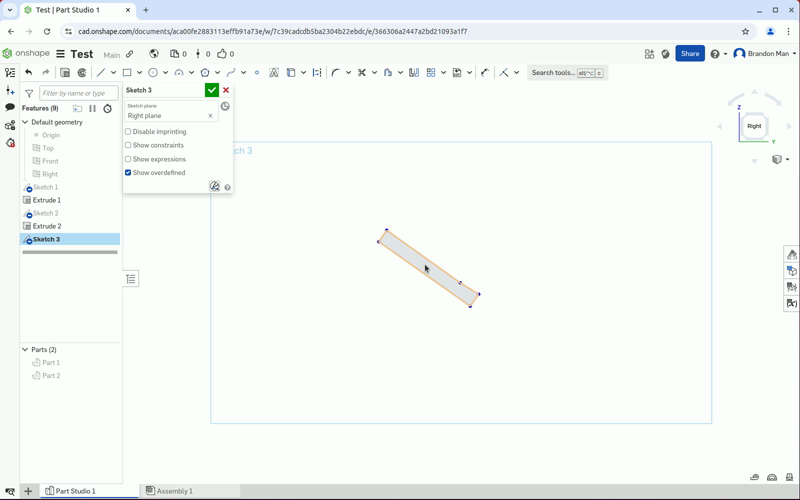
scroll(6)
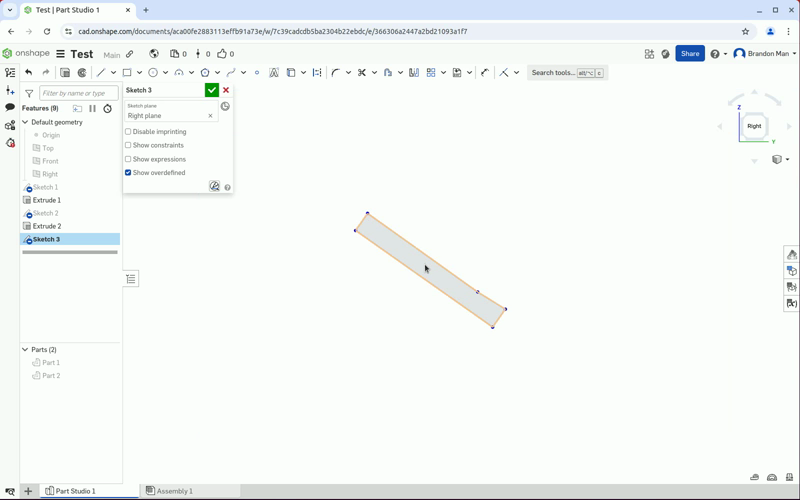
scroll(6)
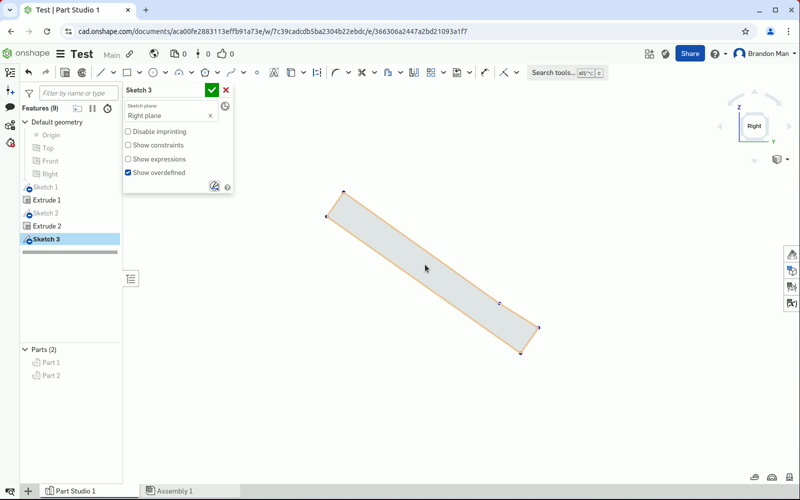
scroll(6)
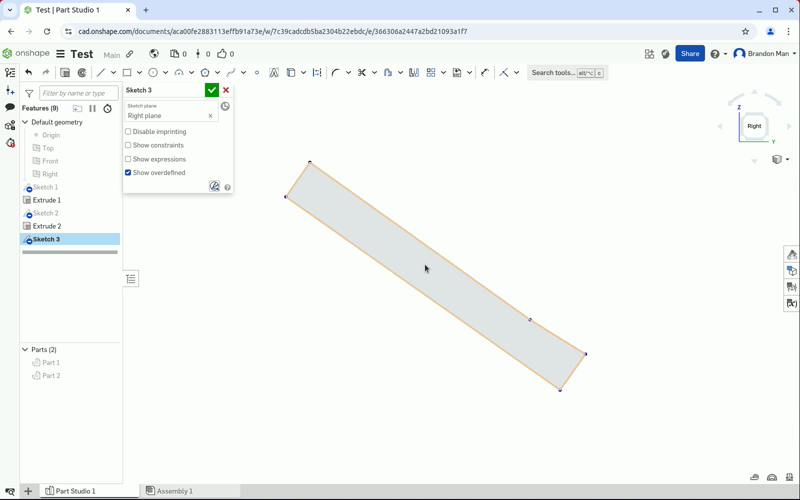
scroll(6)
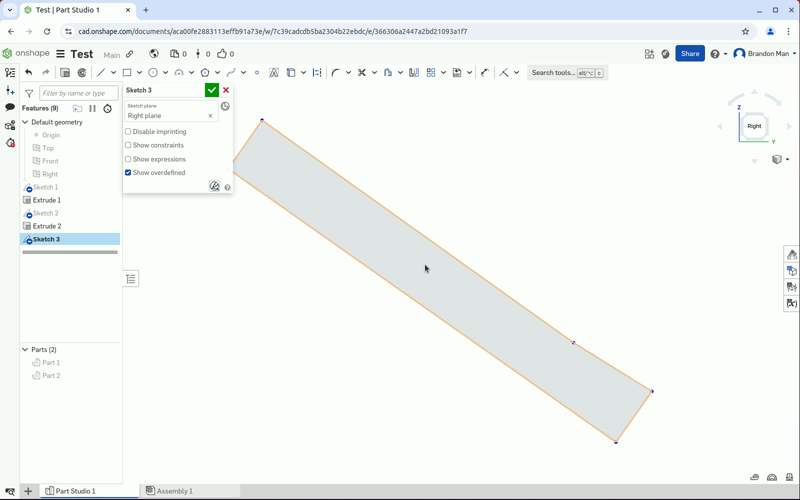
scroll(6)
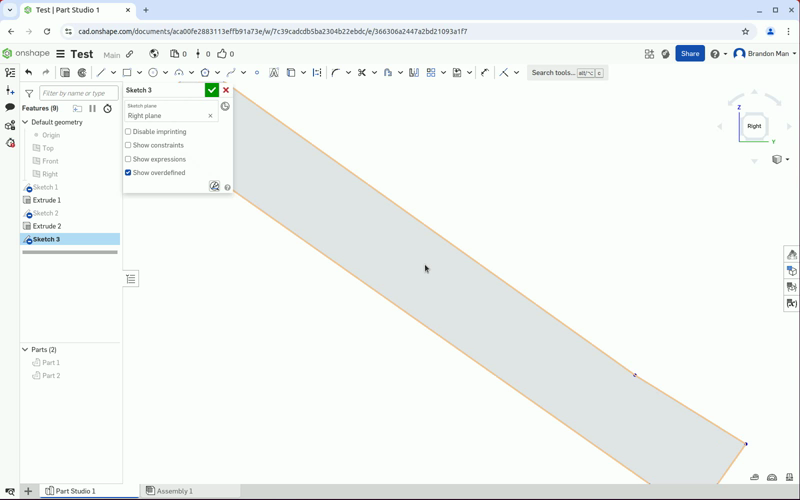
scroll(6)
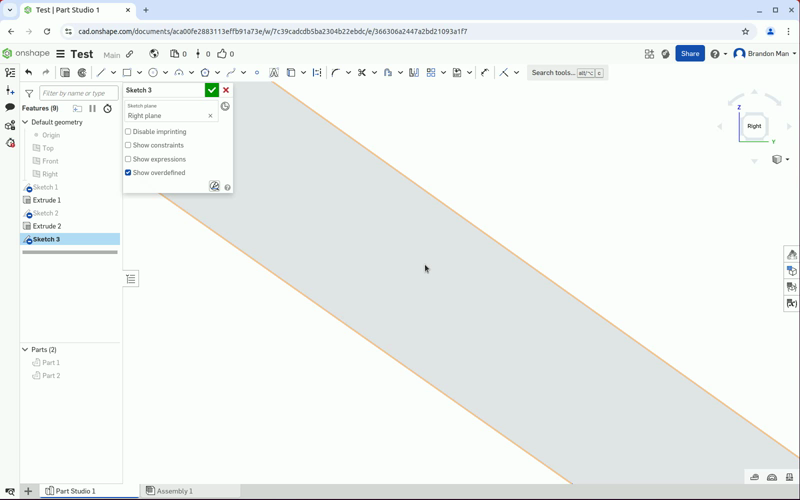
click(425, 264)
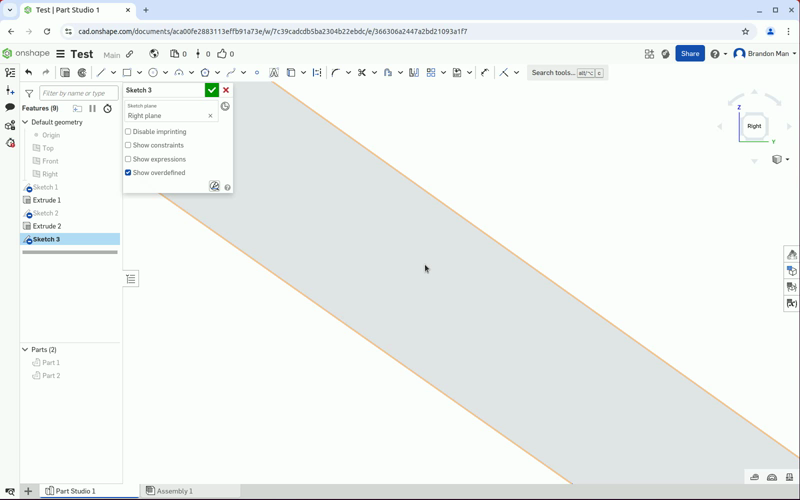
scroll(-6)
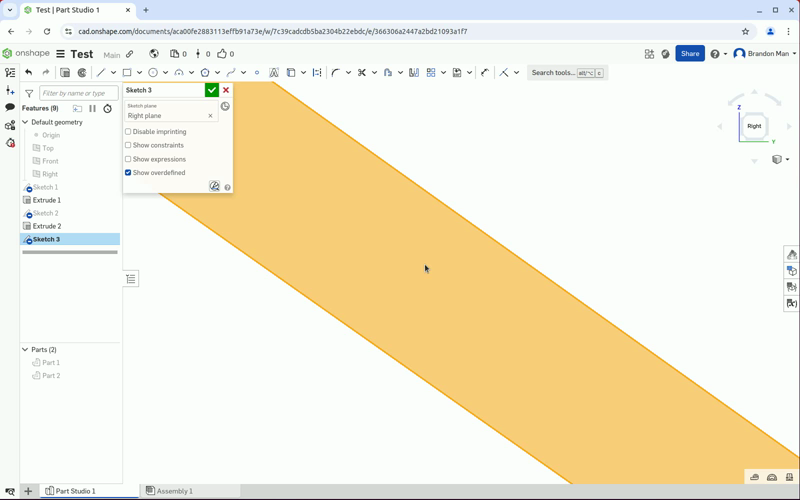
scroll(-6)
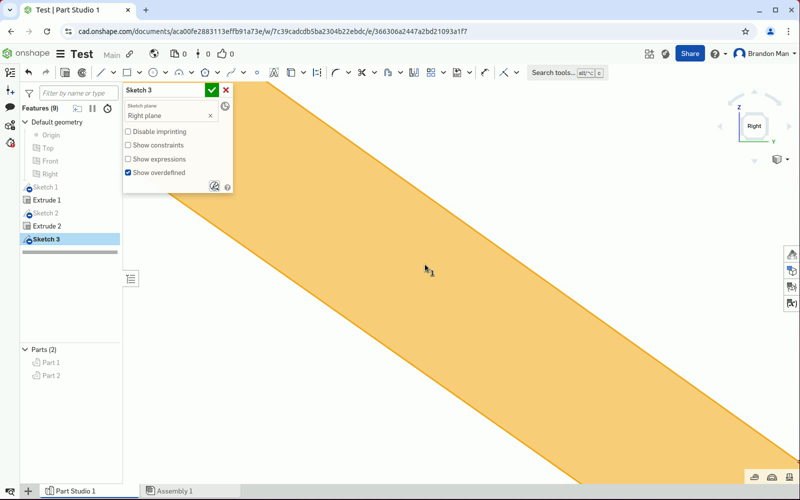
scroll(-6)
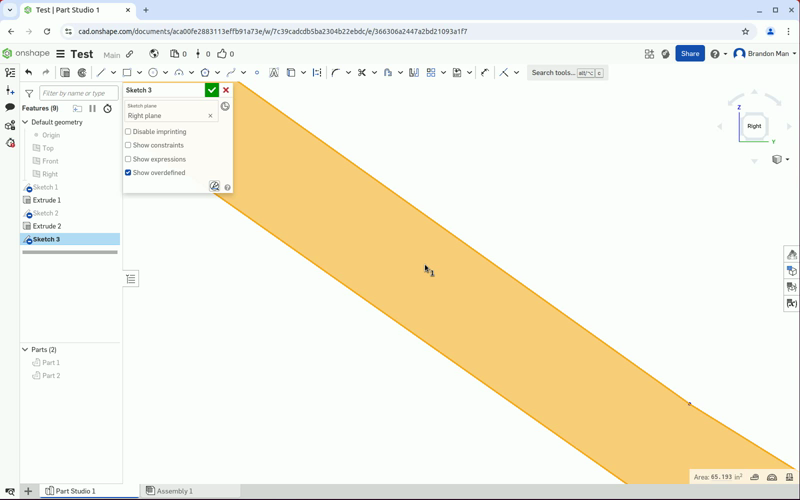
scroll(-6)
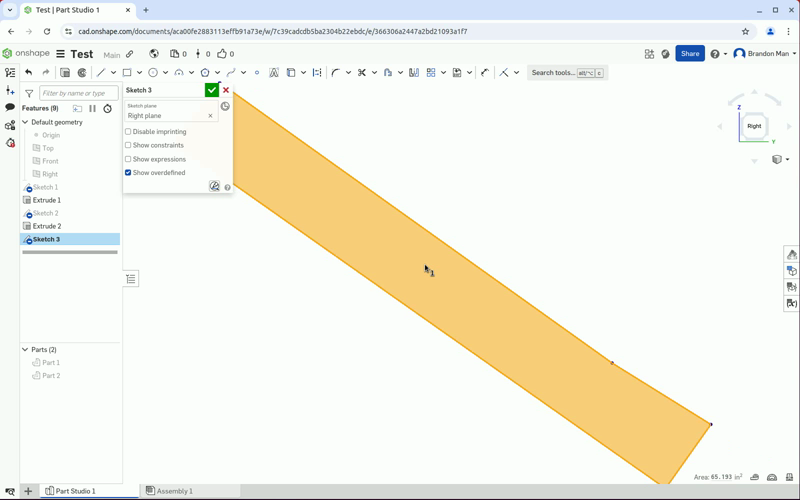
scroll(-6)
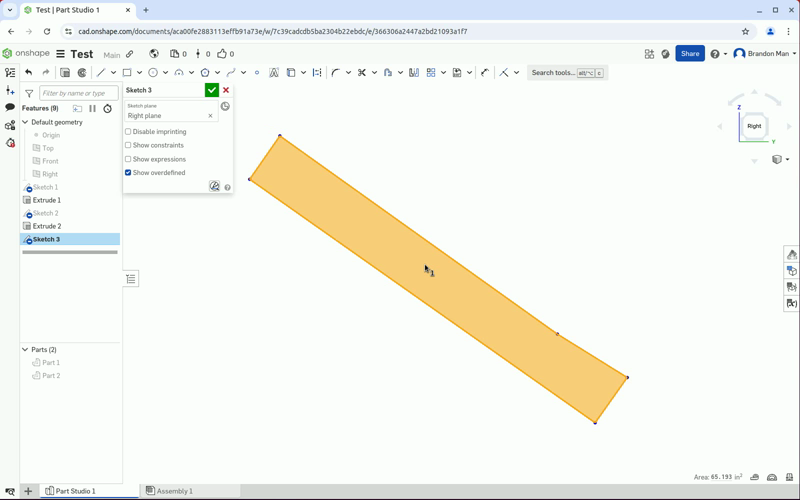
scroll(-6)
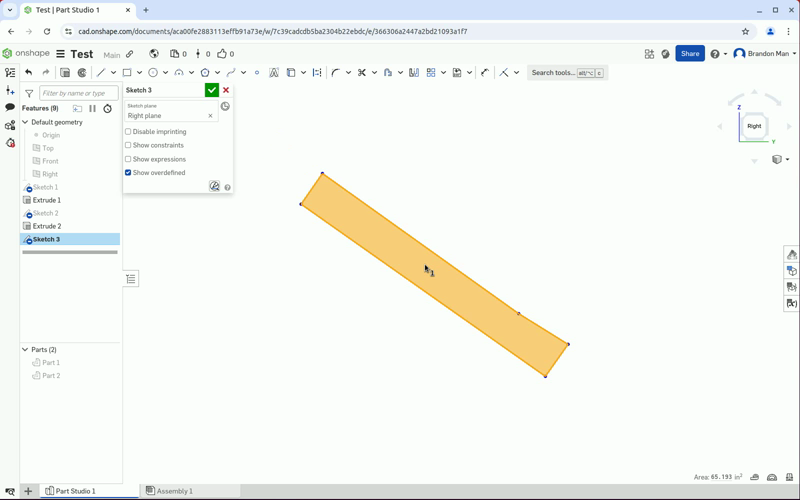
scroll(-6)
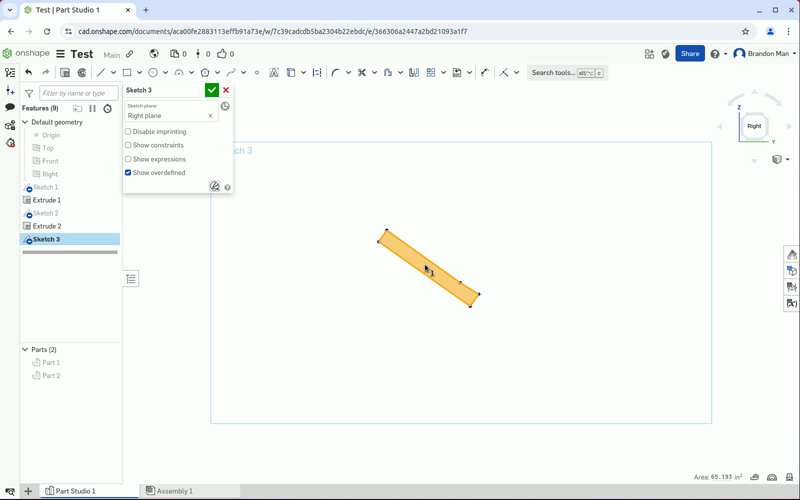
mouse_move(73, 352)
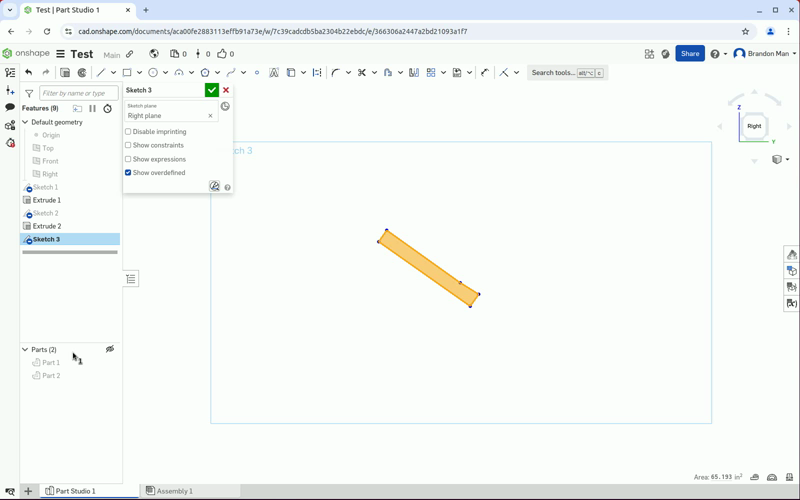
key(shift+y)
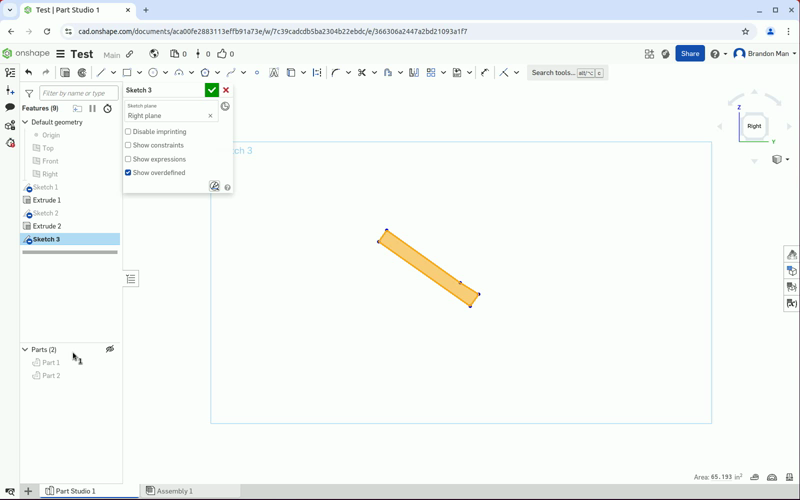
key(shift+e)
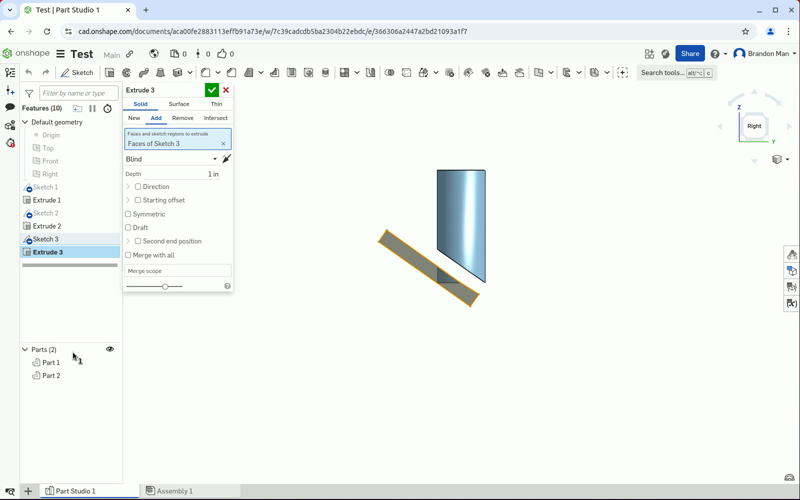
mouse_move(143, 106)
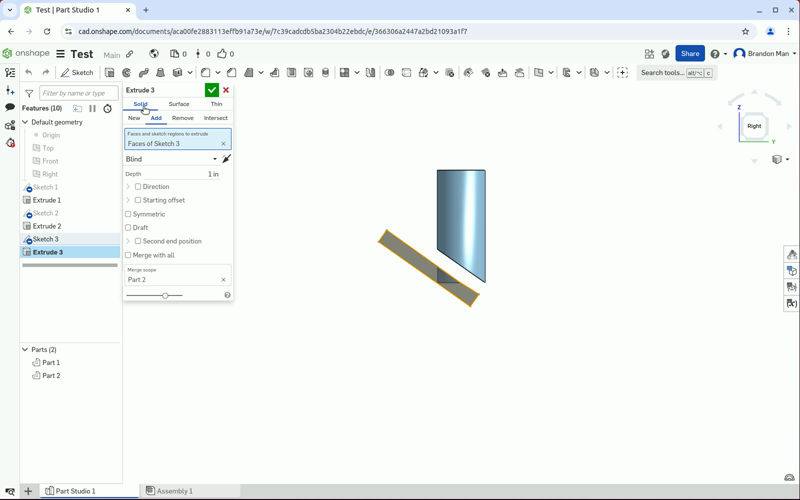
click(143, 106)
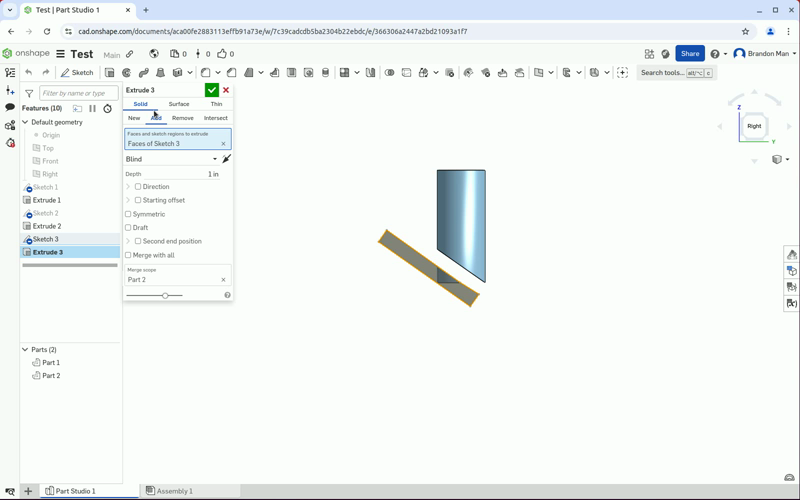
mouse_move(186, 120)
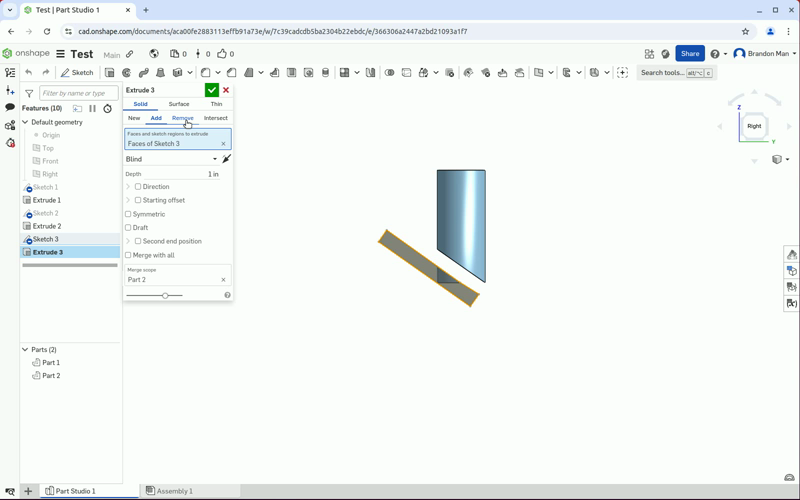
click(186, 120)
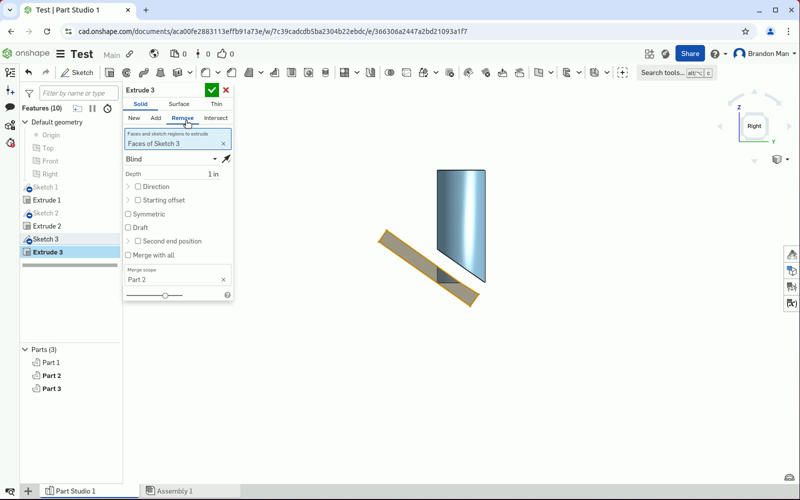
key(tab, 4)
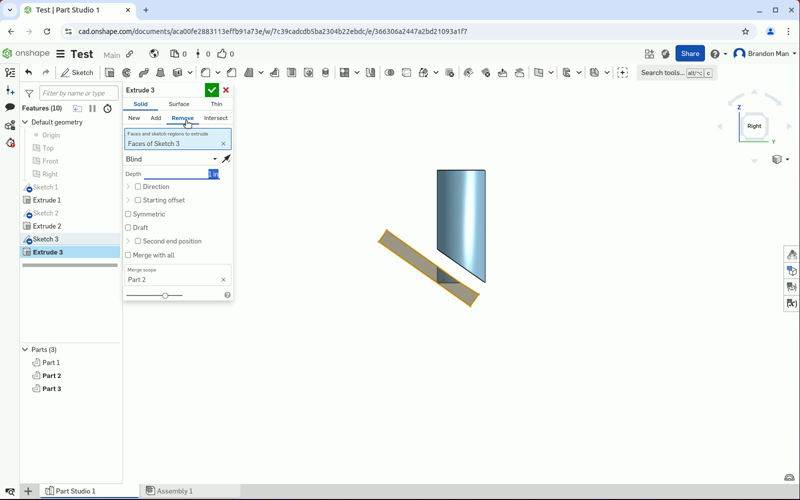
text(10.11)
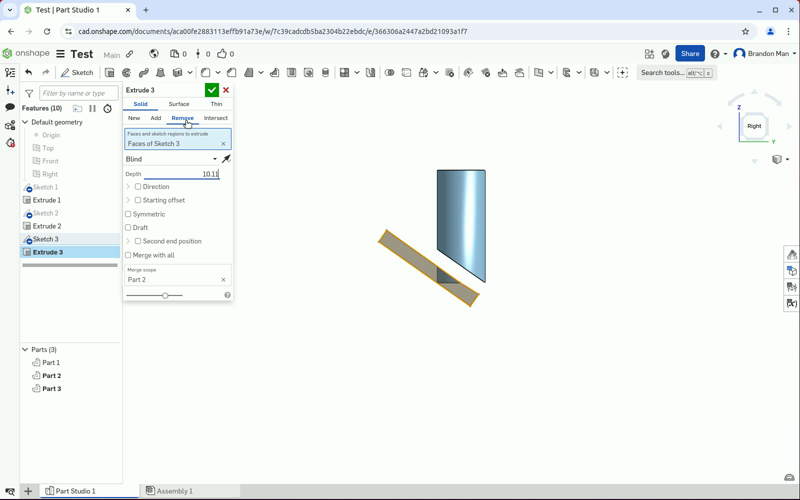
key(tab, 3)
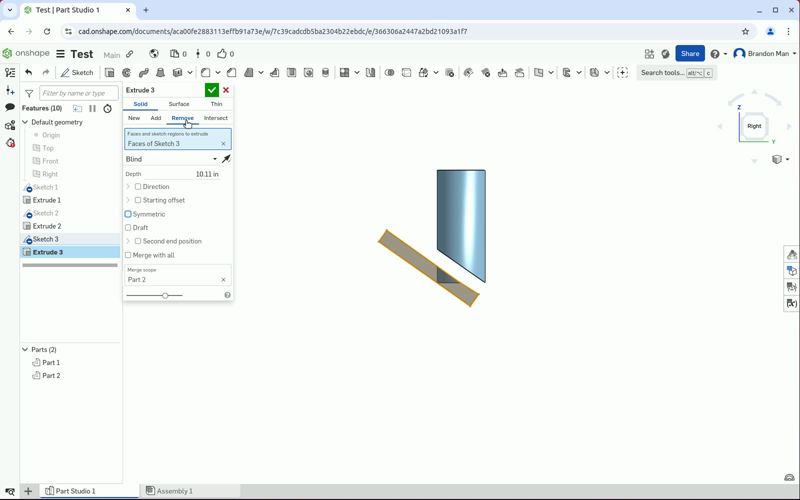
key(space)
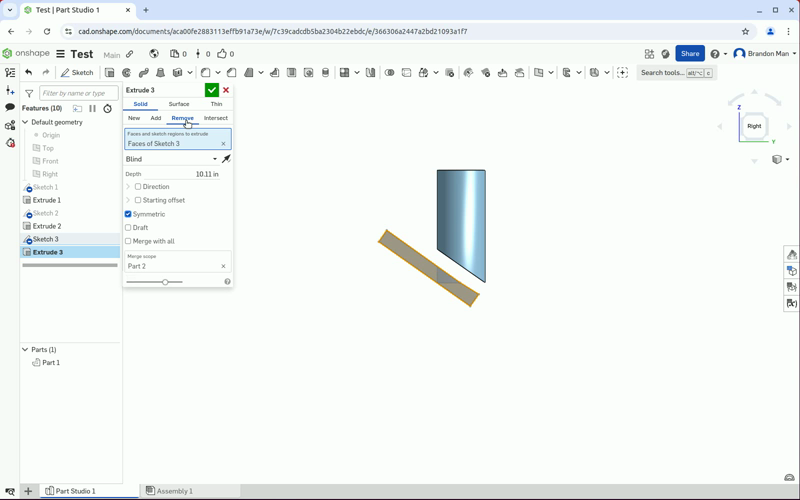
key(tab, 2)
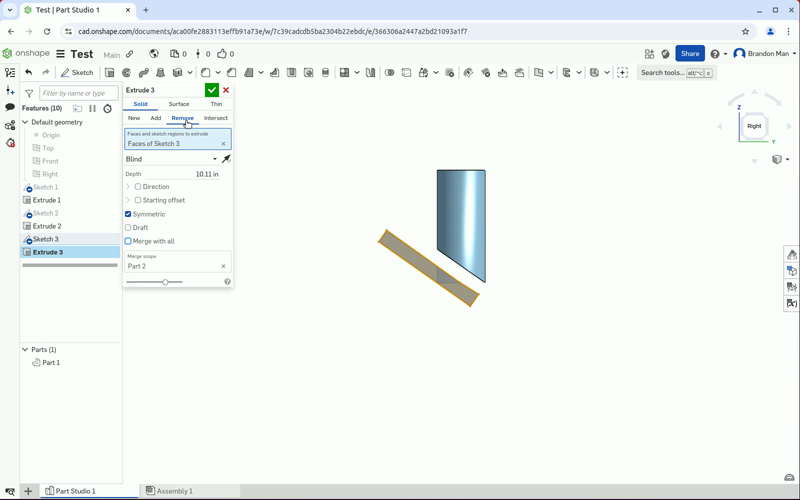
key(space)
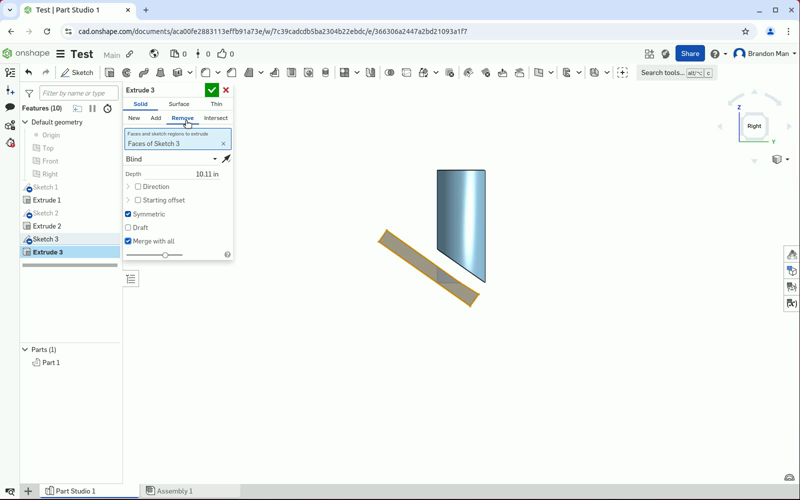
key(enter)
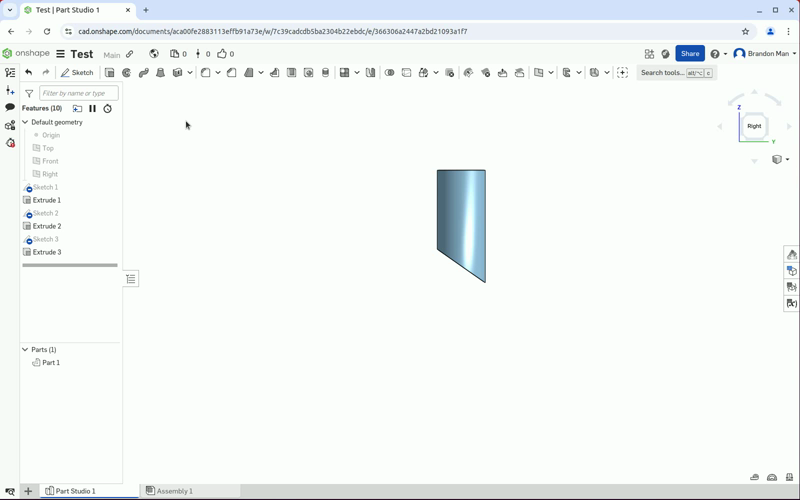
key(shift+h)
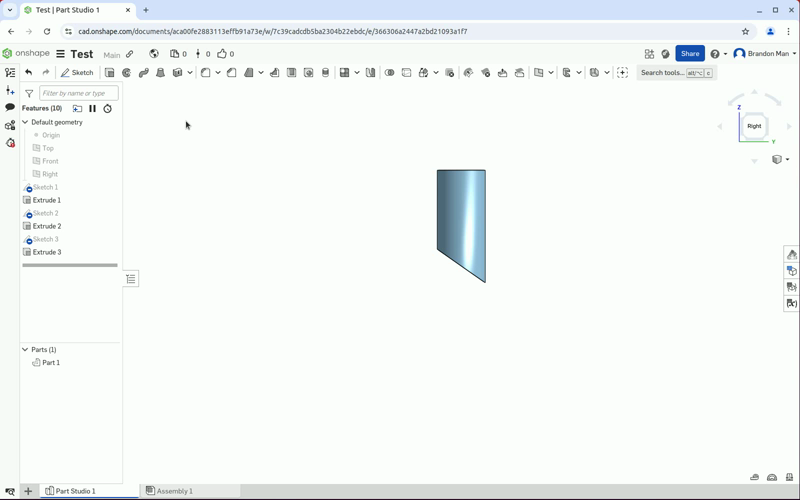
key(shift+h)
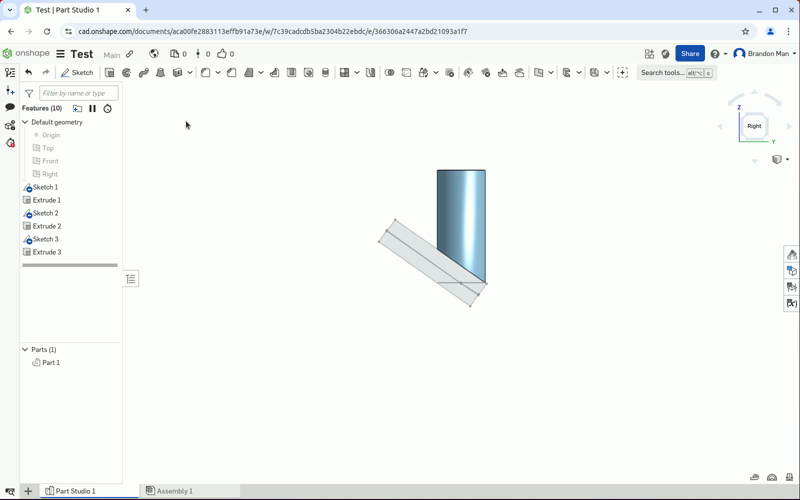
key(shift+7)
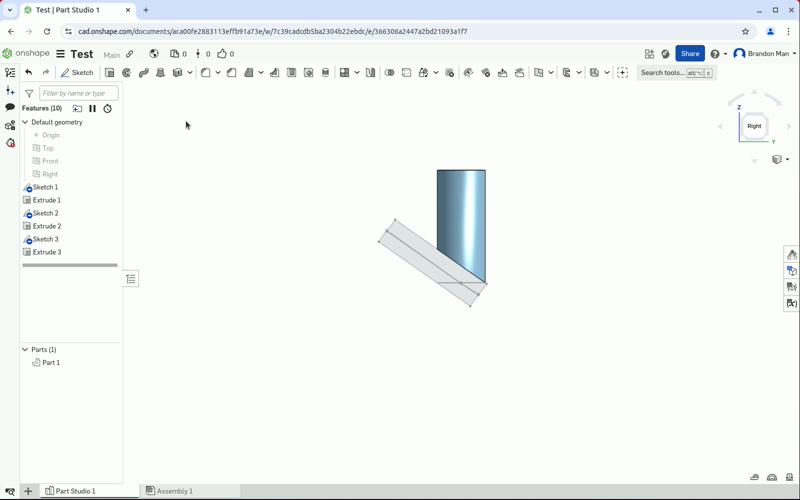
key(right, 2)
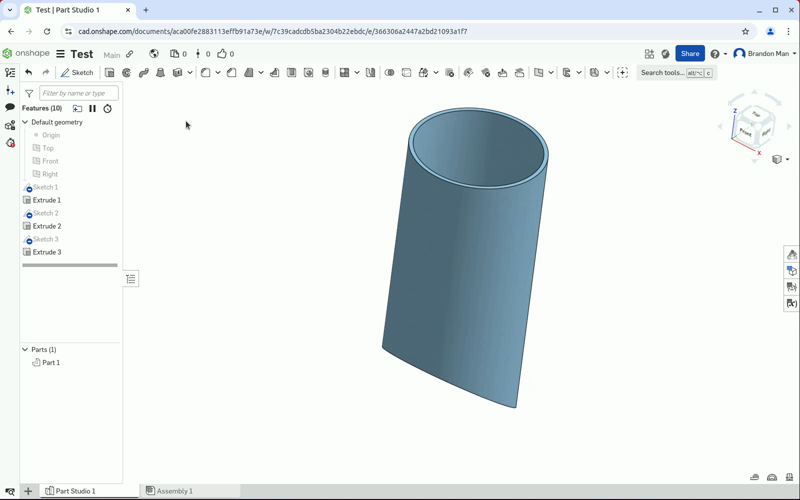
key(down, 2)
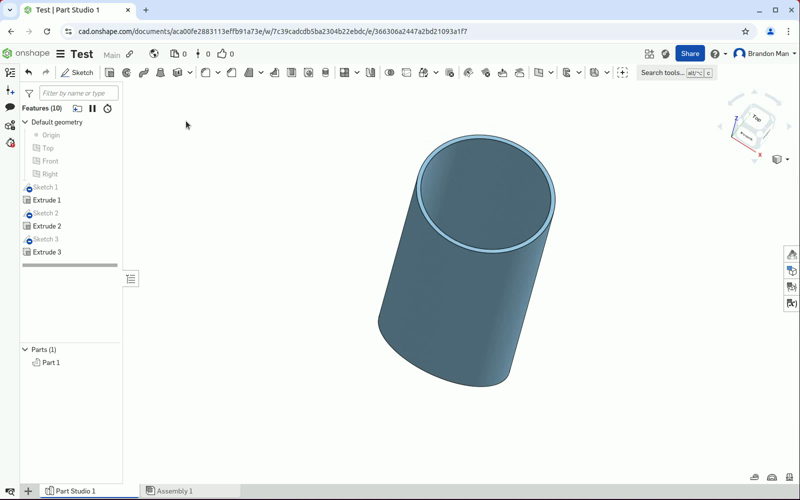
key(up, 2)
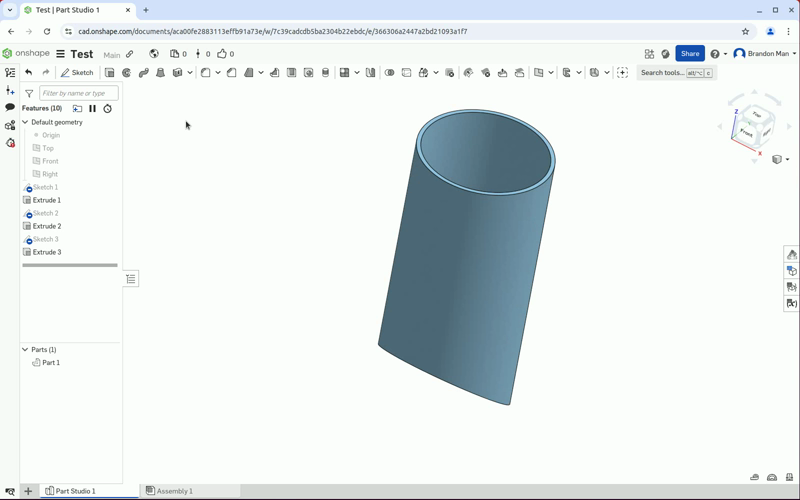
key(left, 2)
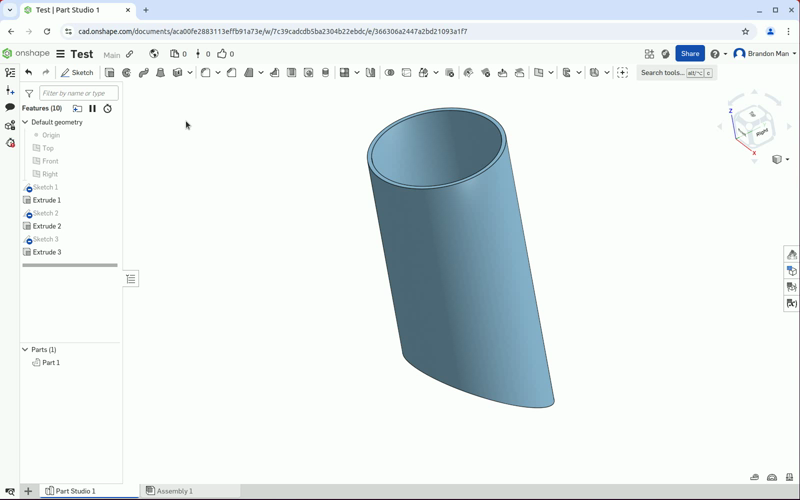
mouse_move(73, 189)
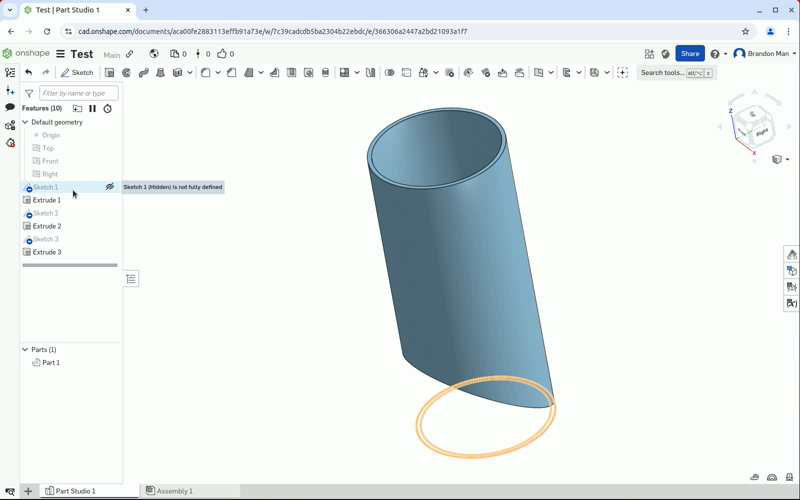
click(73, 189)